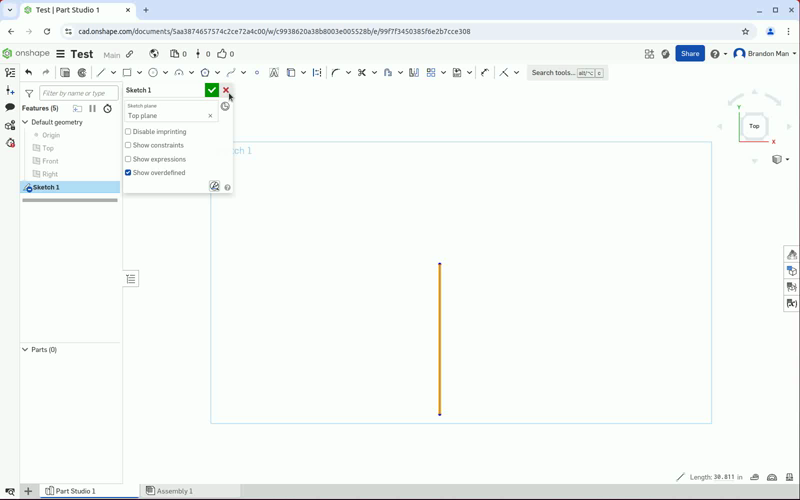
key(shift+h)
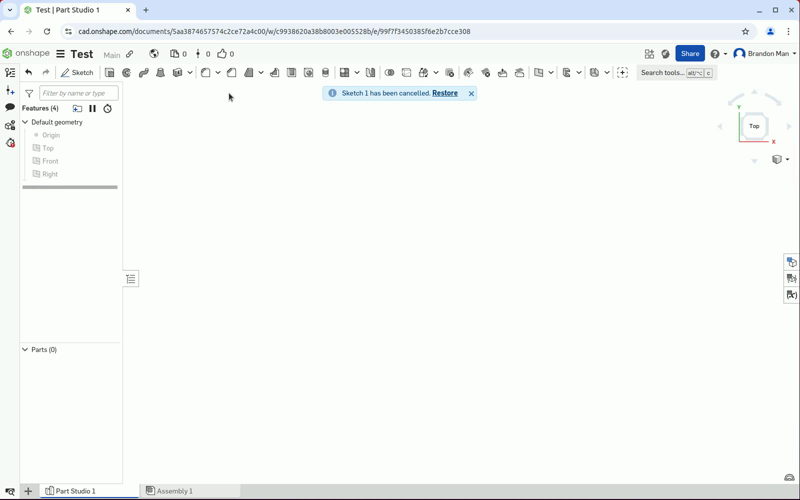
mouse_move(73, 352)
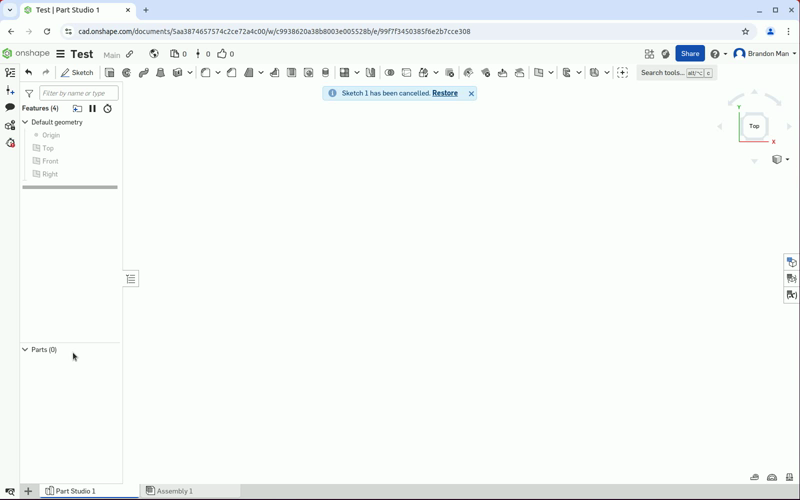
key(y)
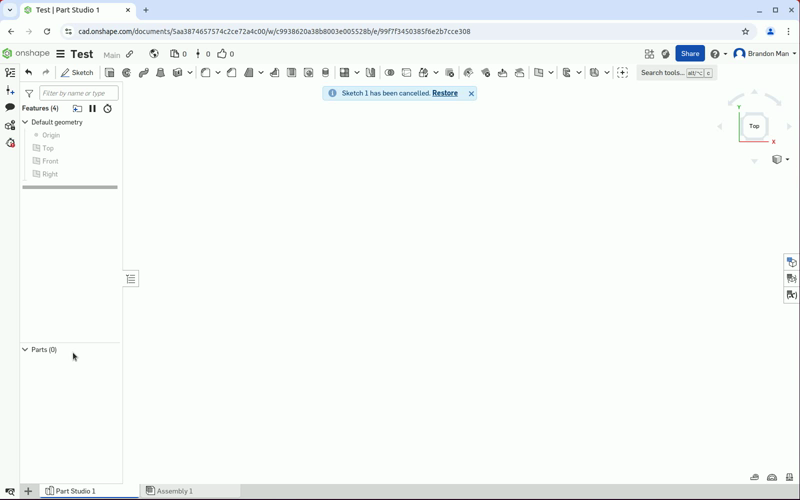
key(shift+p)
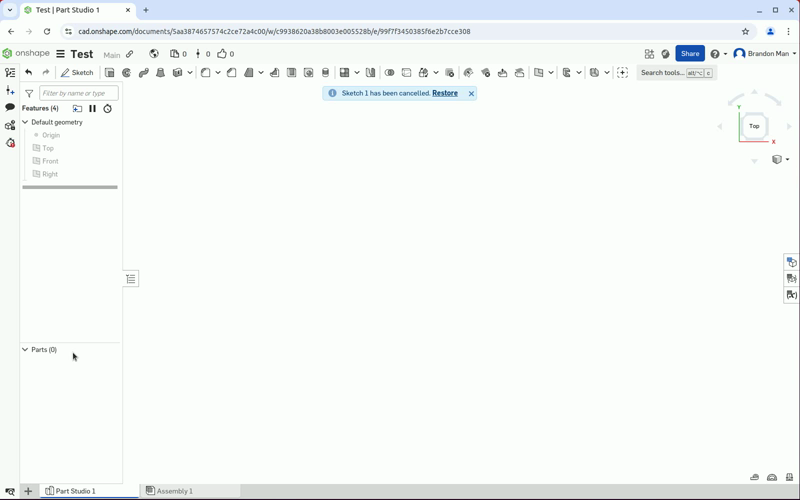
key(space)
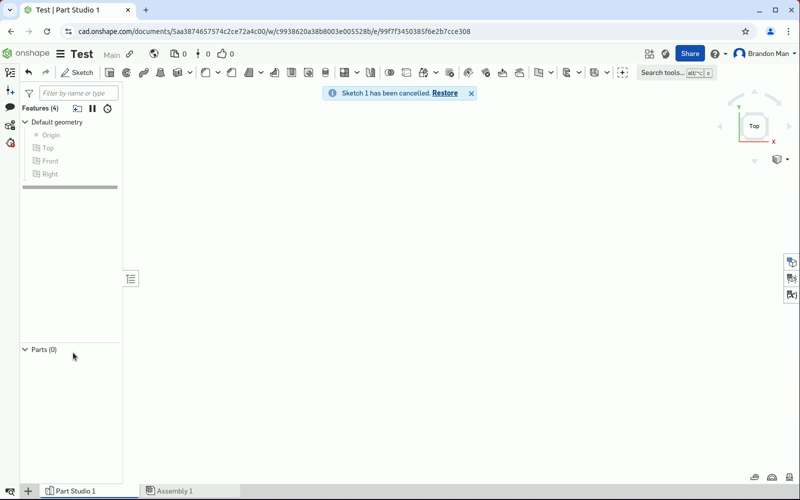
key_down(shift)
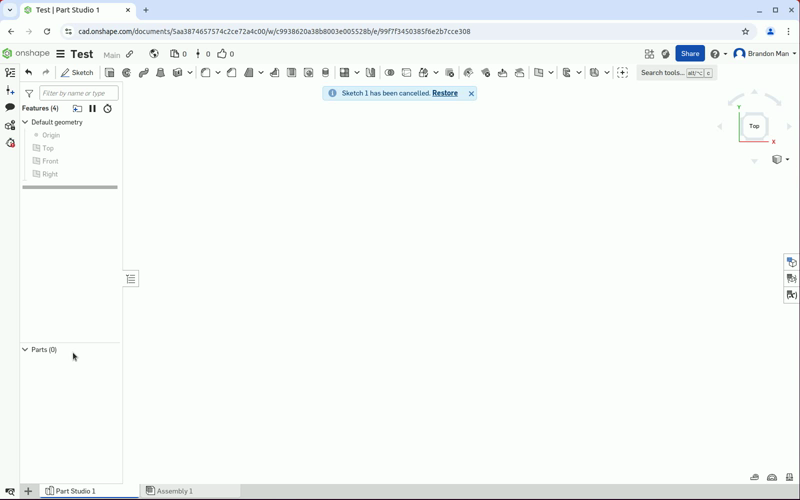
key(up)
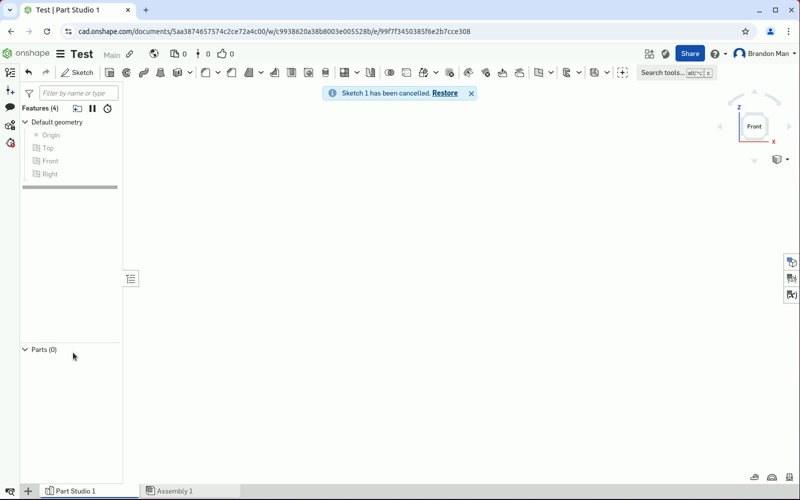
key_up(shift)
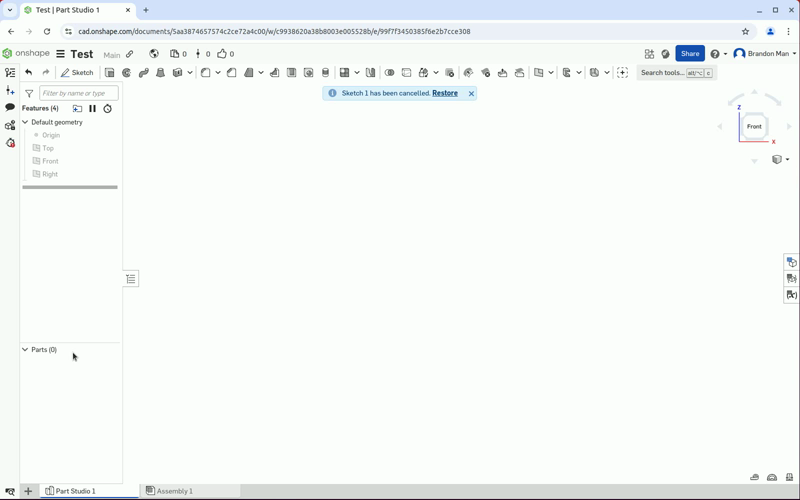
mouse_move(73, 352)
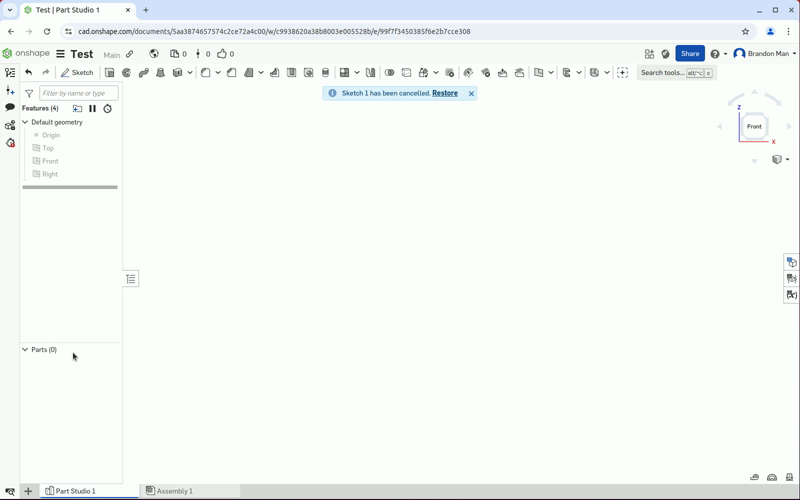
key(shift+y)
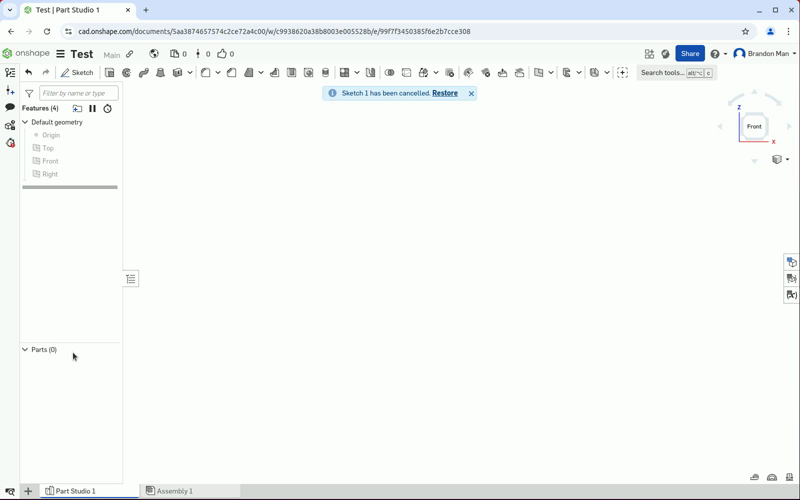
key(shift+s)
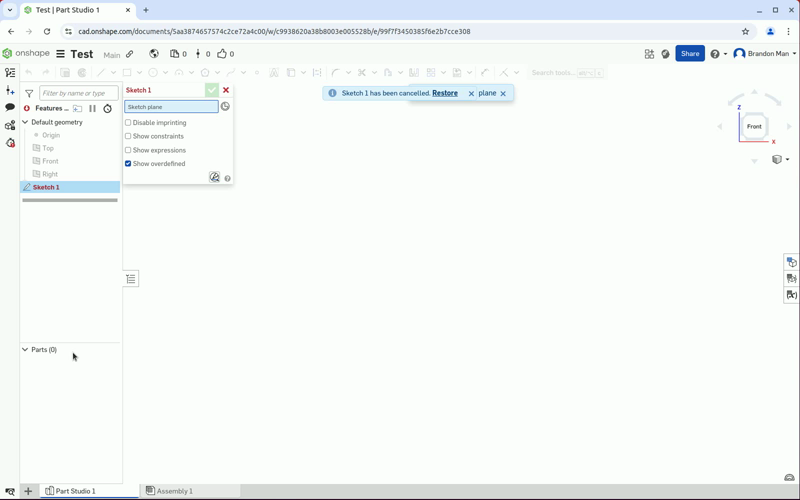
mouse_move(73, 163)
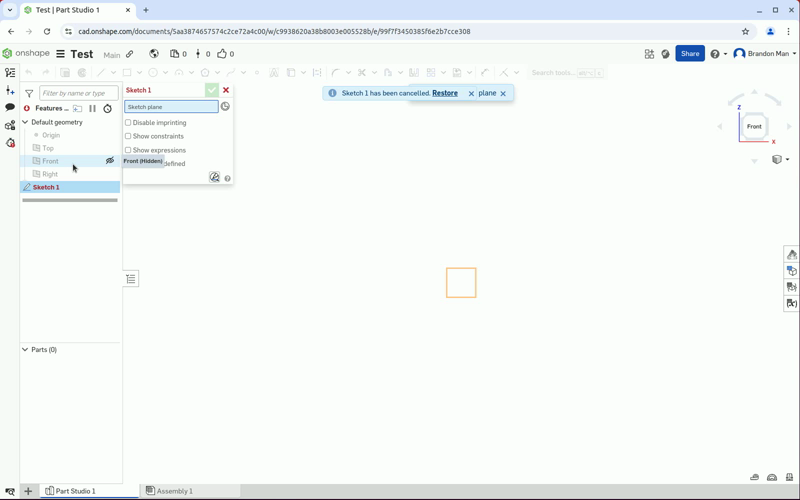
click(73, 163)
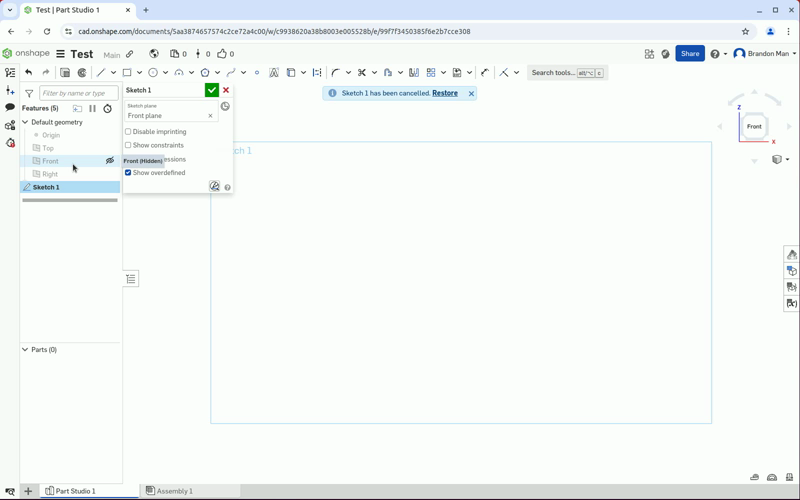
mouse_move(73, 352)
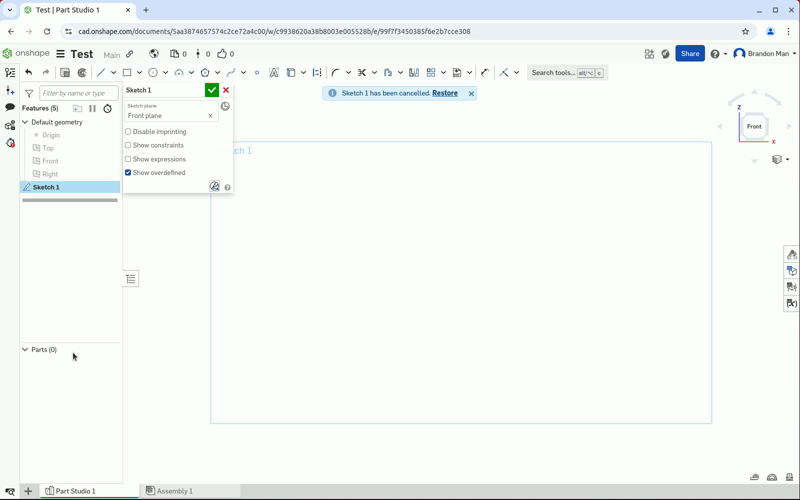
key(y)
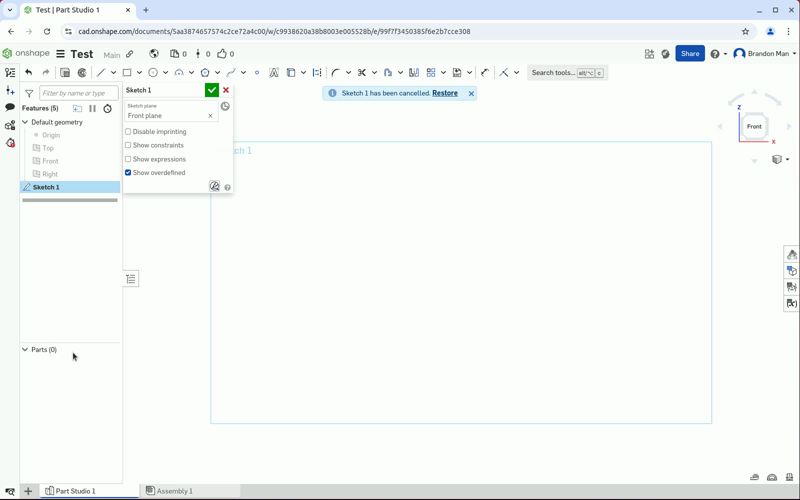
key(l)
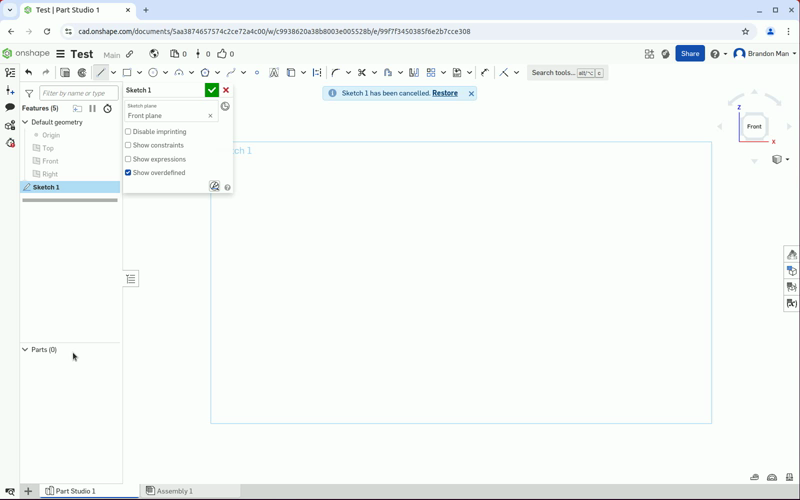
key_down(shift)
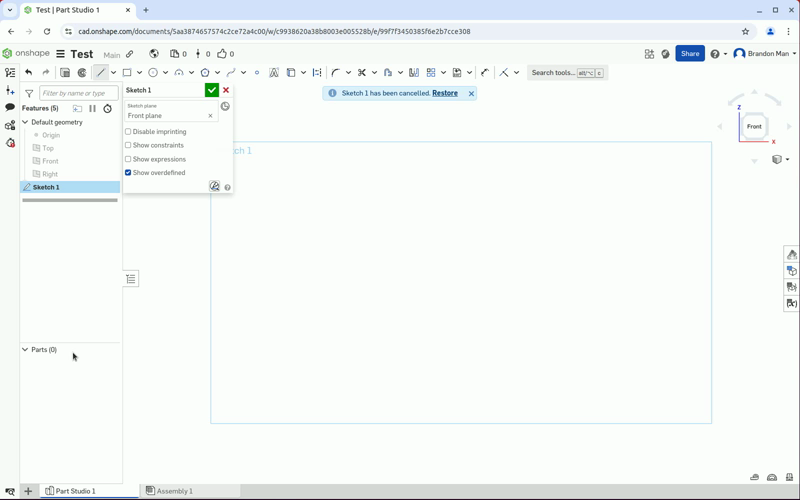
mouse_move(348, 347)
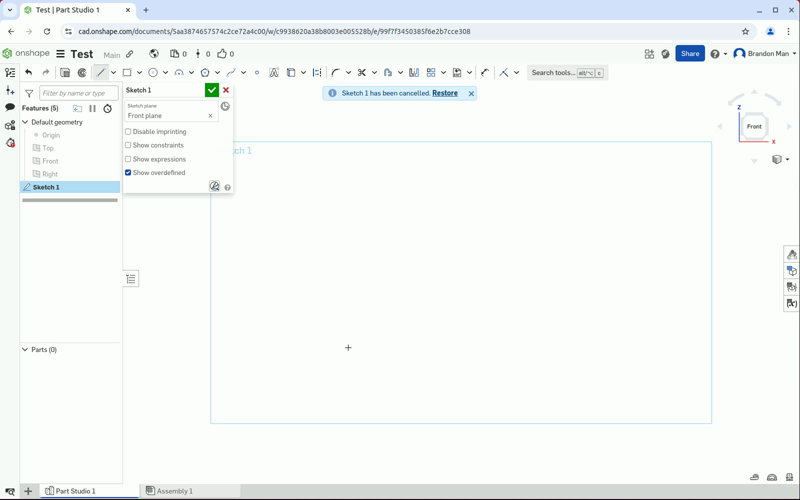
click(348, 347)
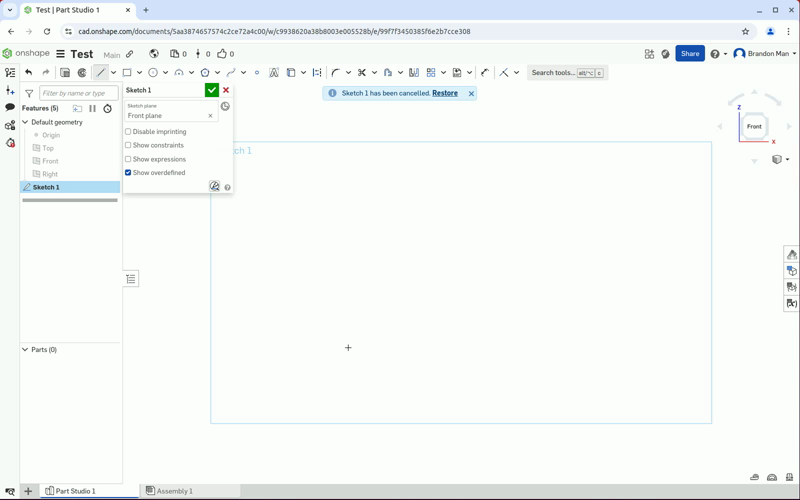
key_up(shift)
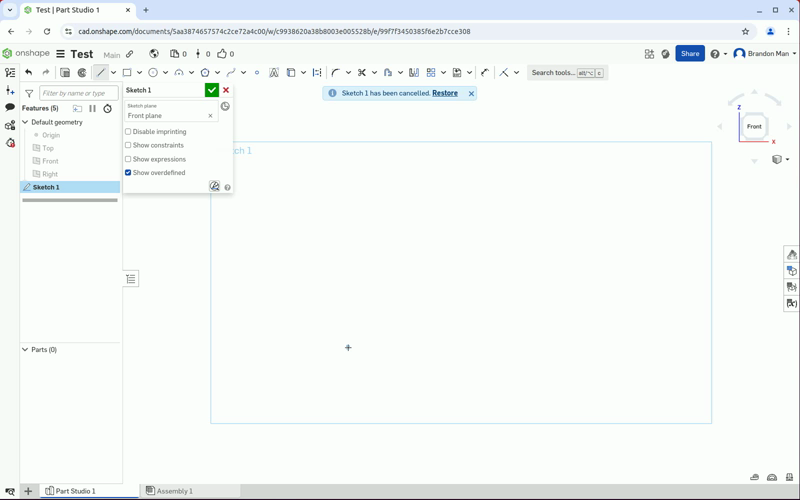
key_down(shift)
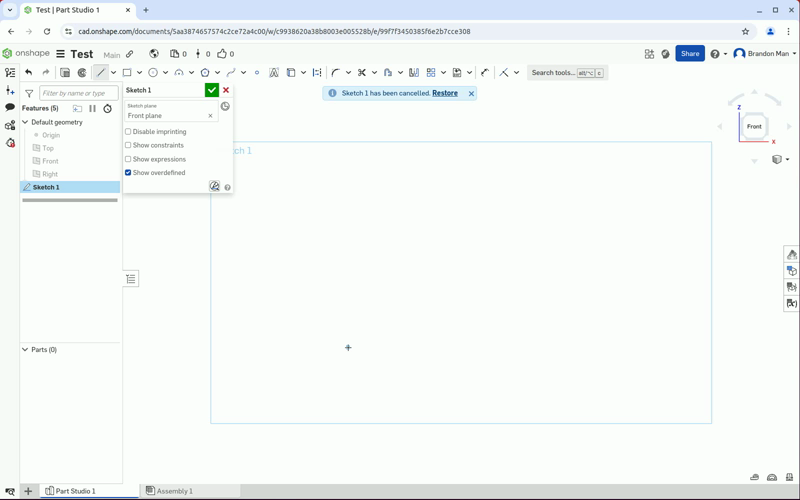
mouse_move(572, 347)
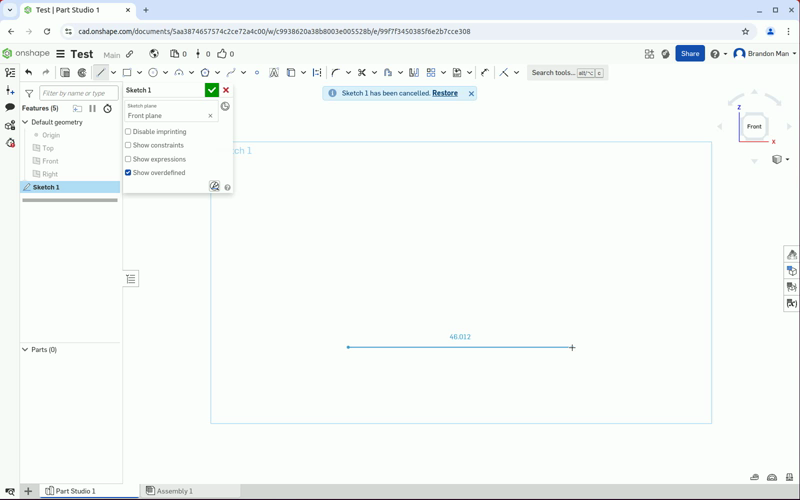
click(572, 347)
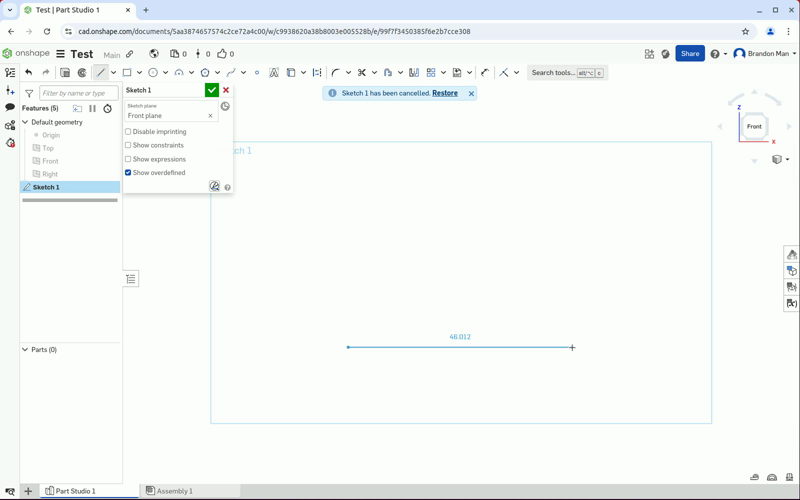
key_up(shift)
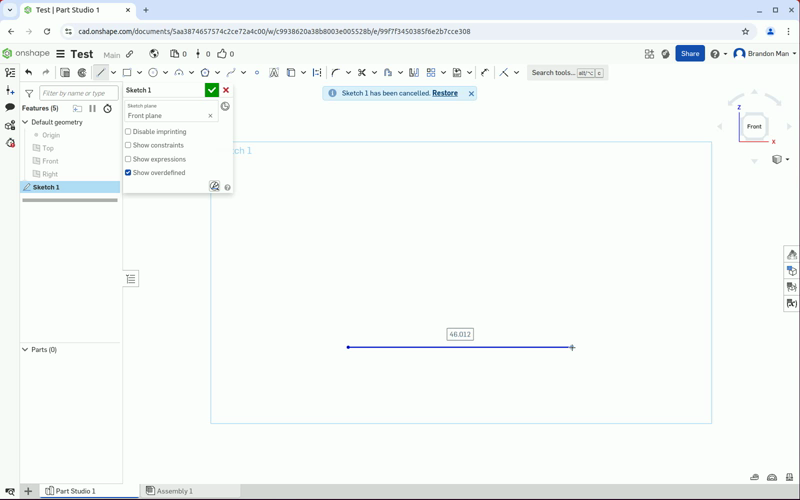
key_down(shift)
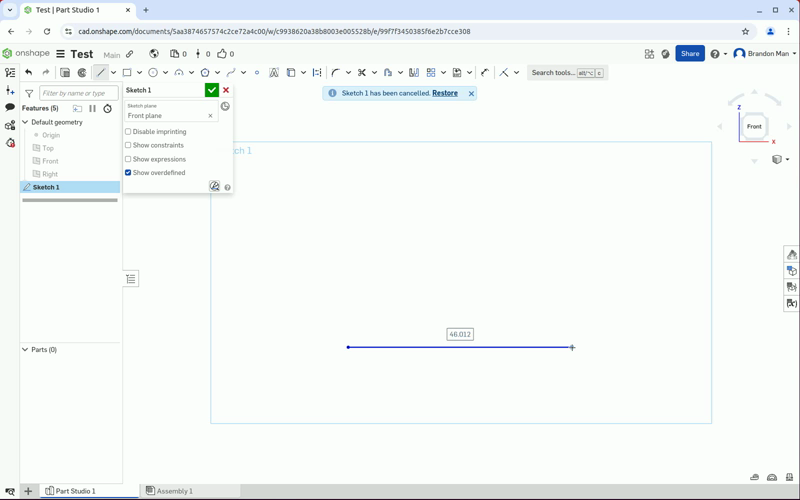
mouse_move(572, 220)
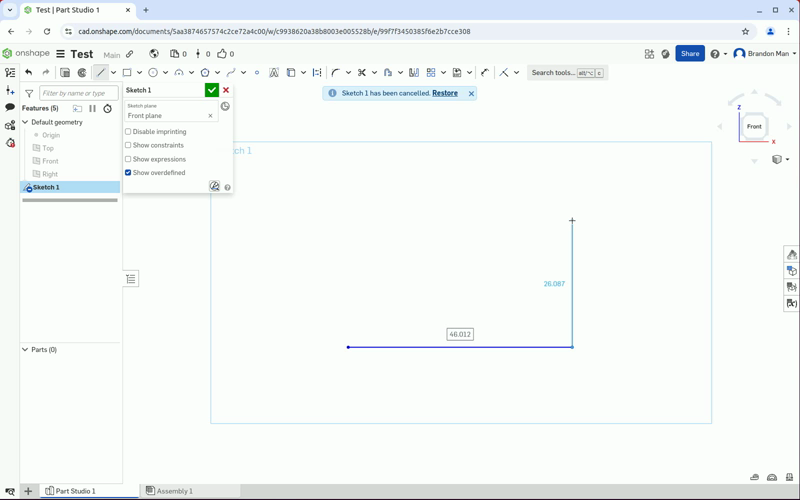
click(572, 220)
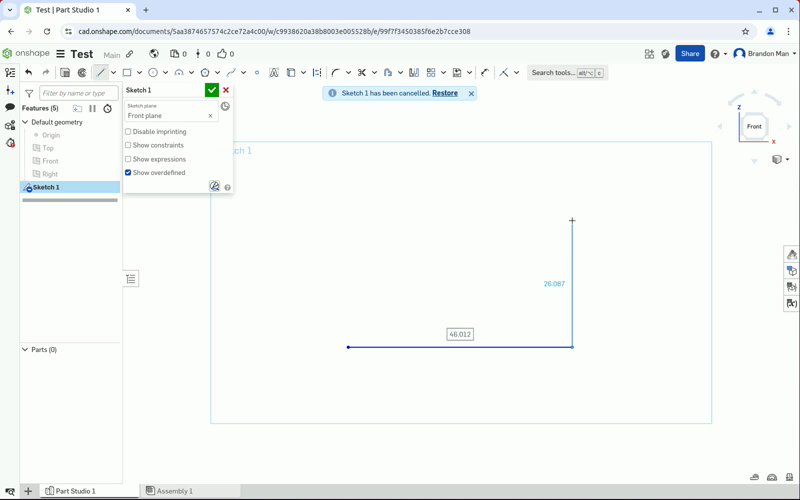
key_up(shift)
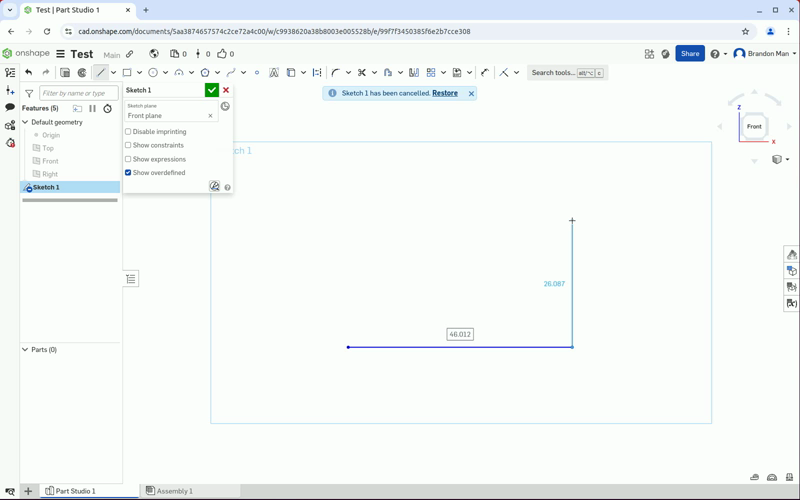
key_down(shift)
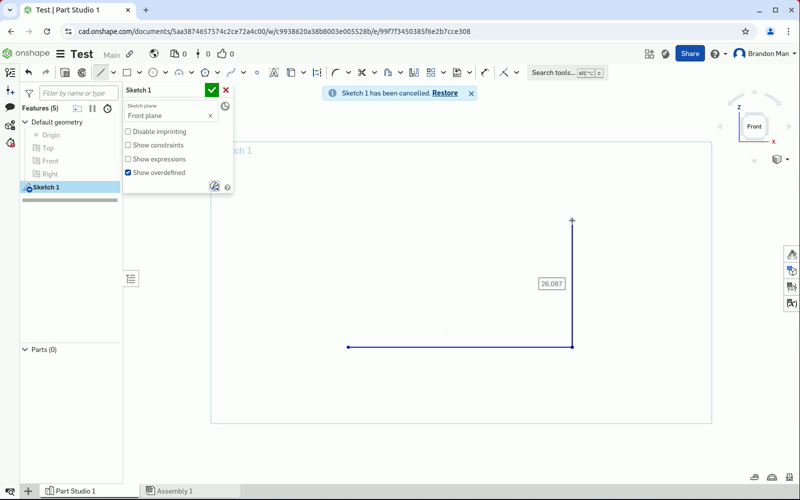
mouse_move(348, 220)
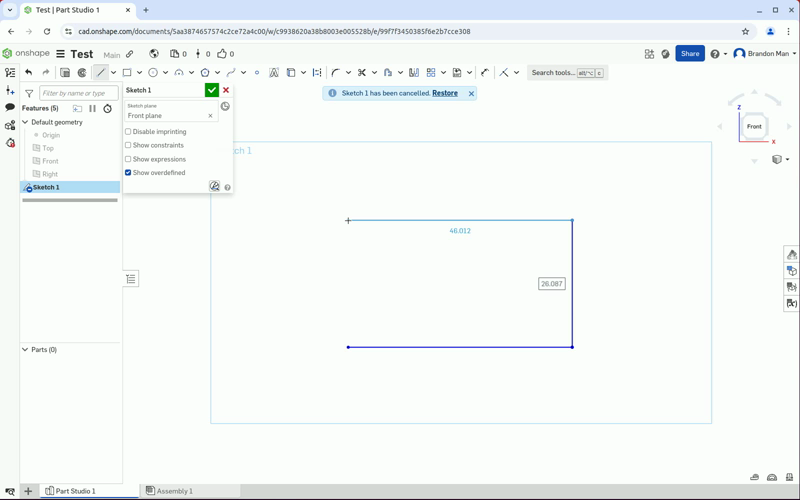
click(348, 220)
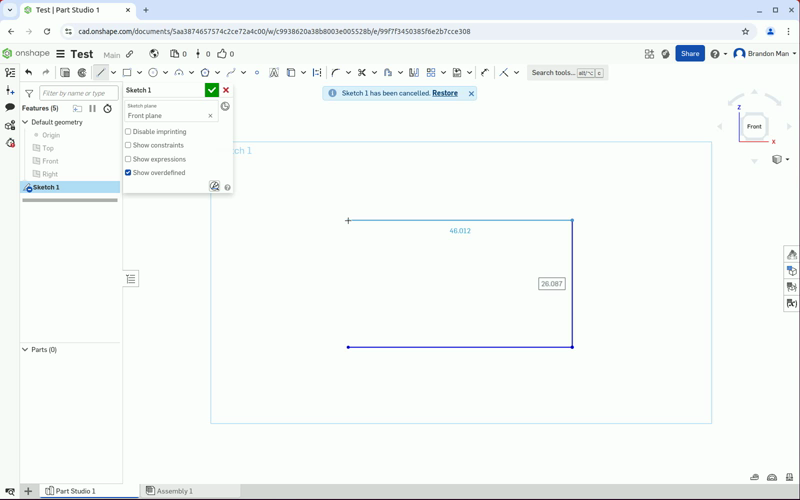
key_up(shift)
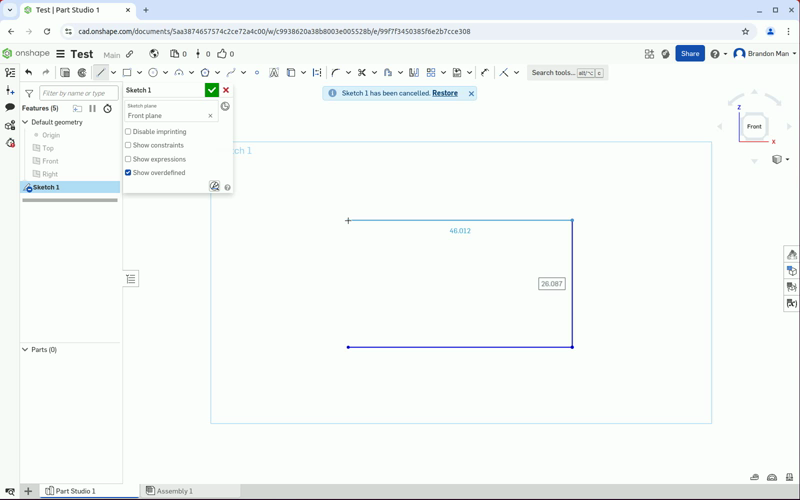
key_down(shift)
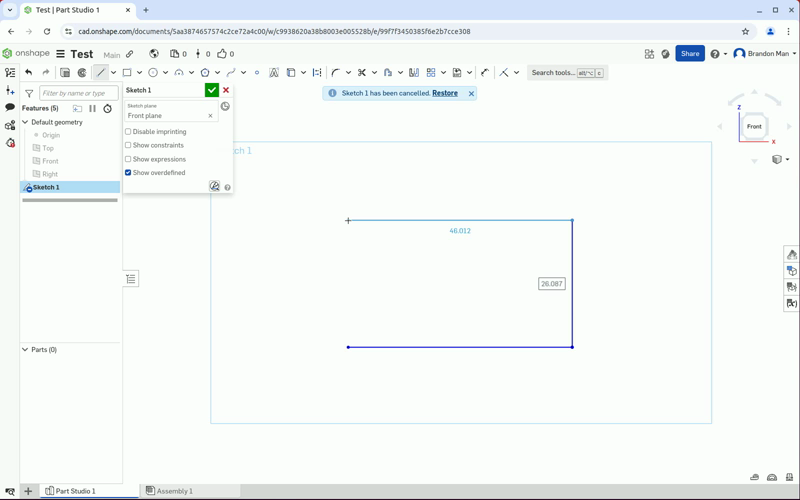
mouse_move(348, 347)
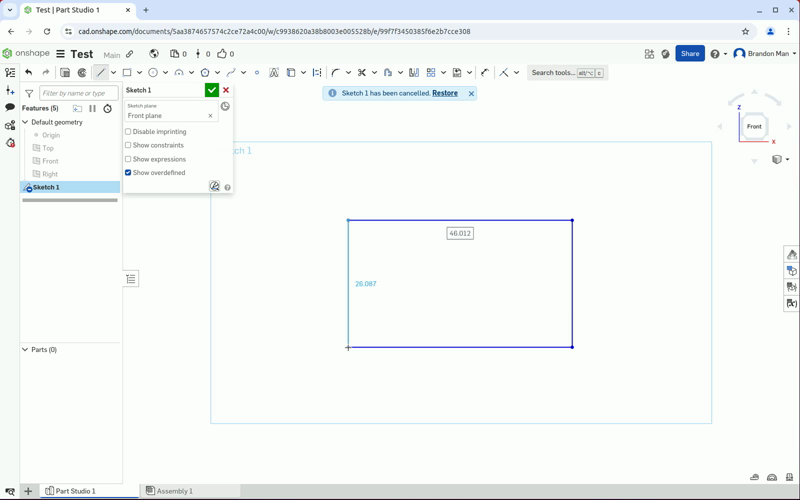
key_up(shift)
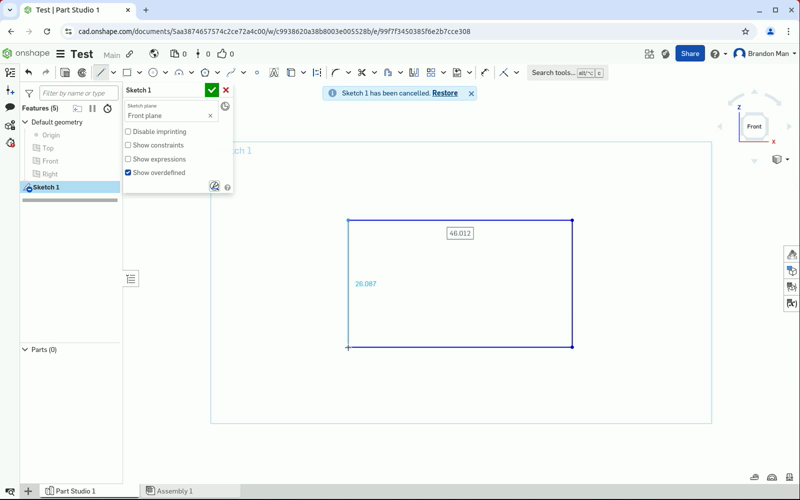
click(348, 347)
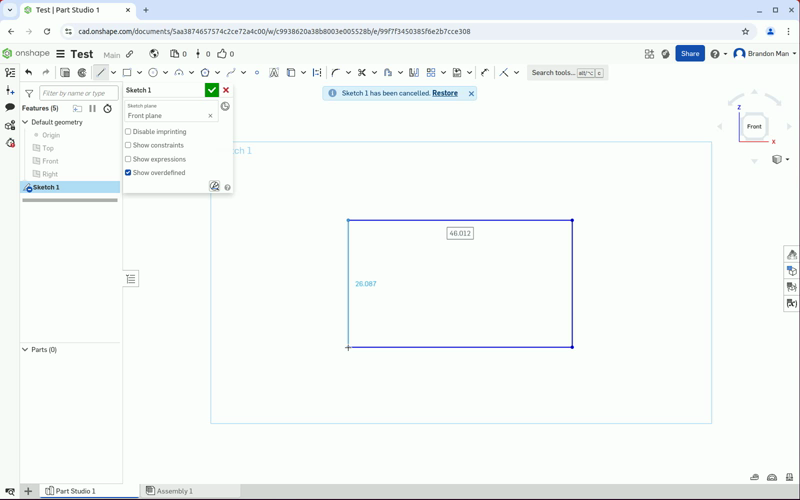
key(esc)
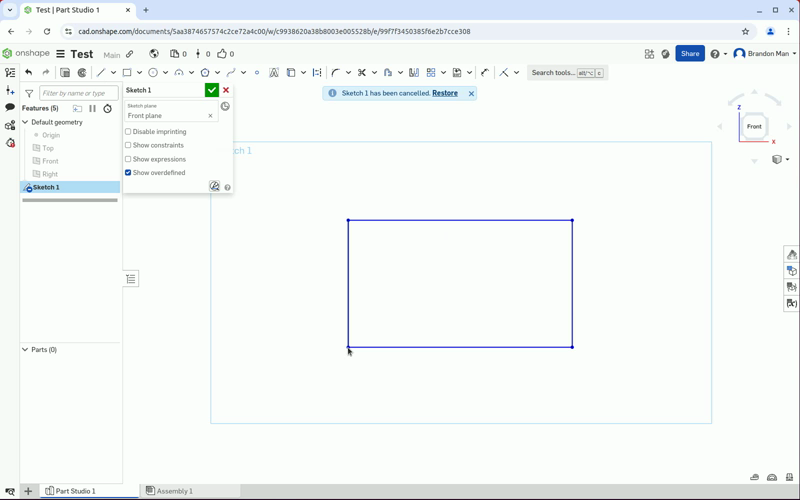
mouse_move(432, 290)
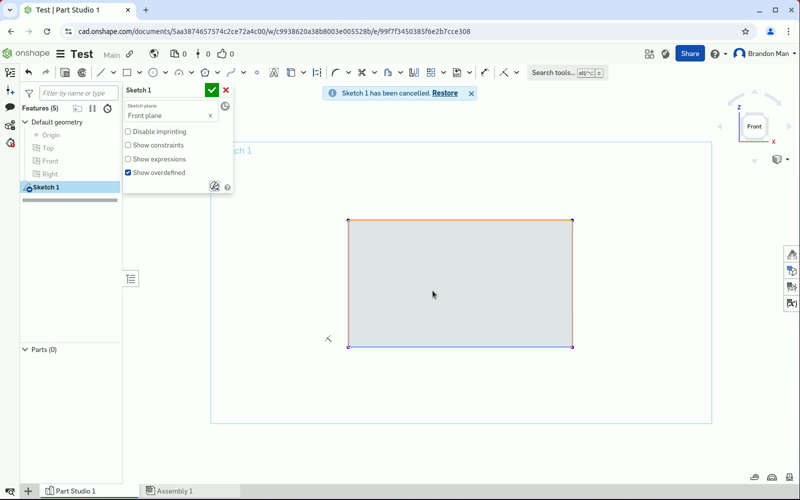
click(432, 290)
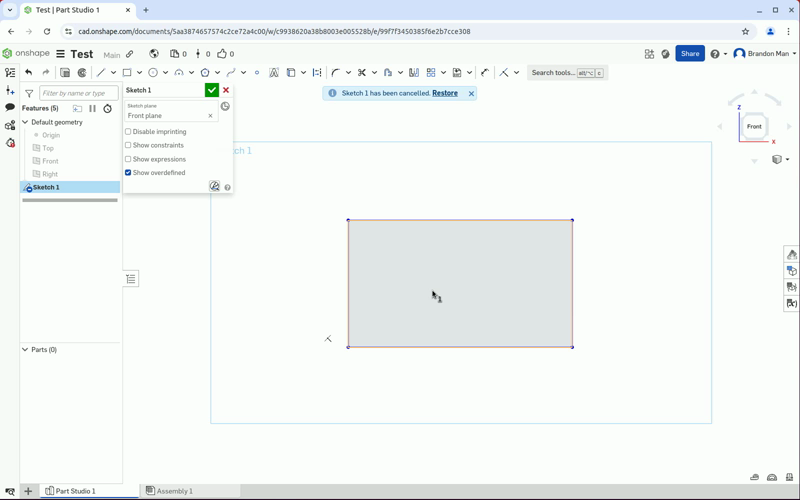
mouse_move(73, 352)
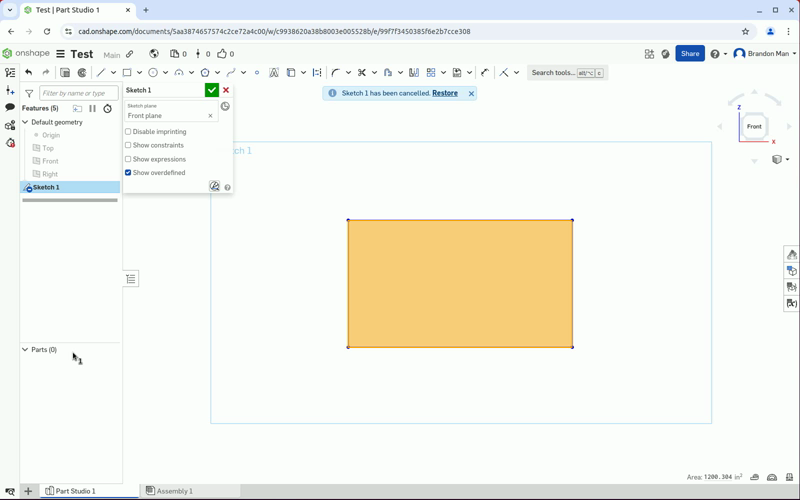
key(shift+y)
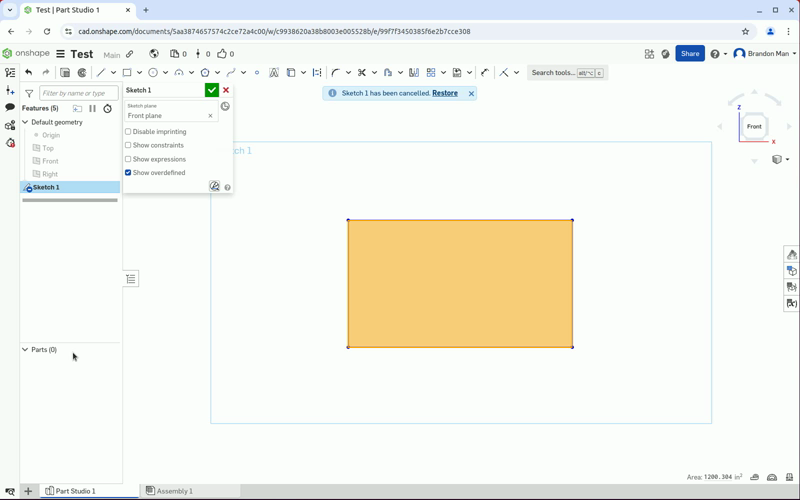
key(shift+e)
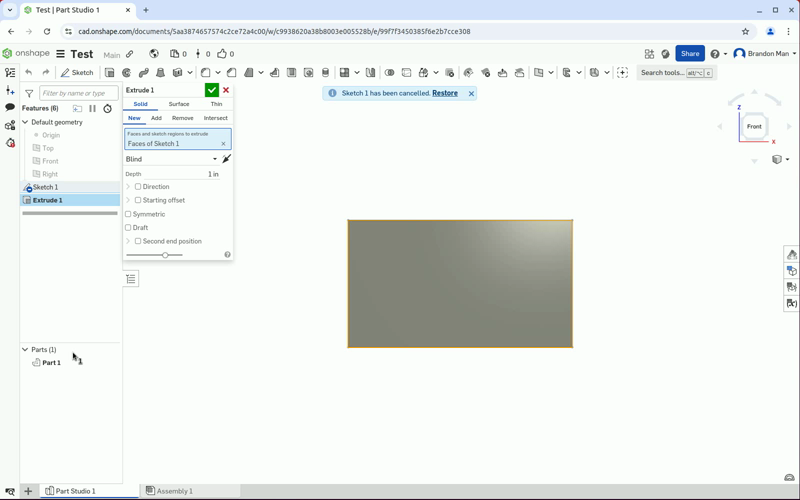
mouse_move(143, 106)
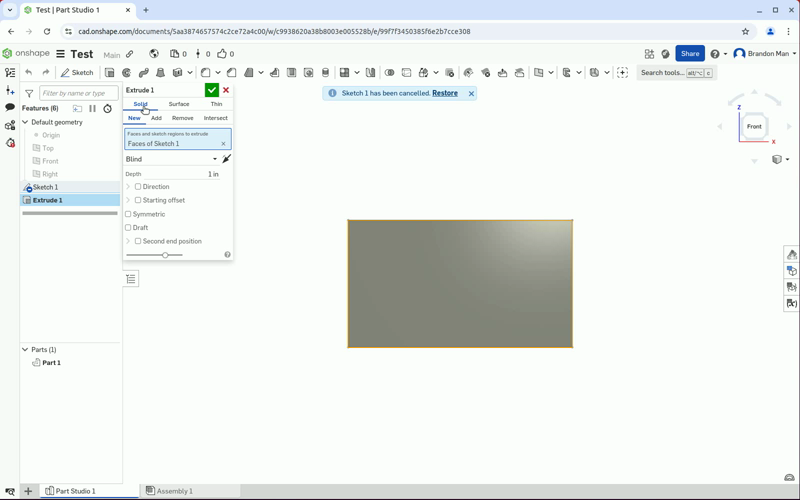
click(143, 106)
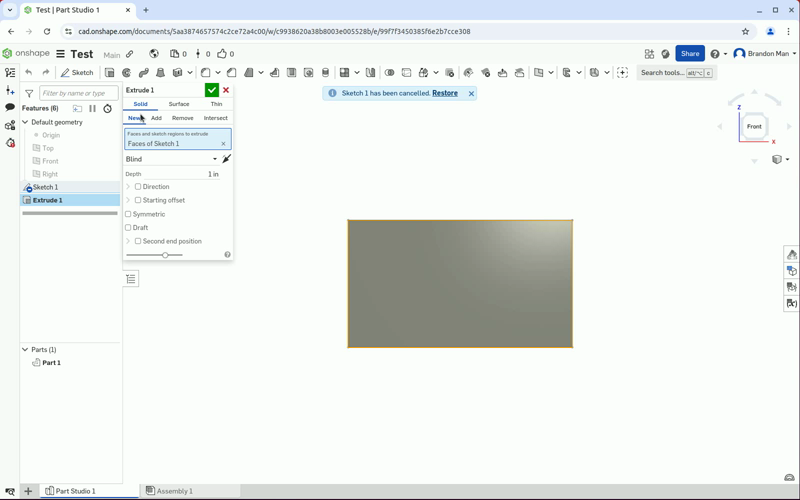
mouse_move(137, 120)
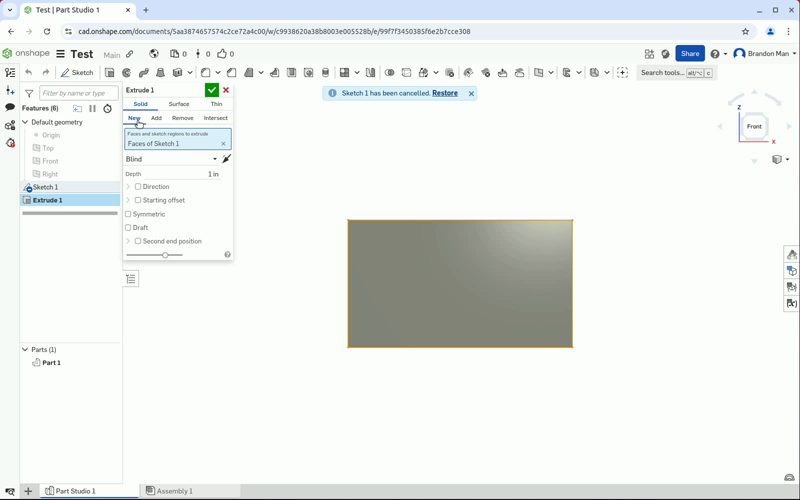
click(137, 120)
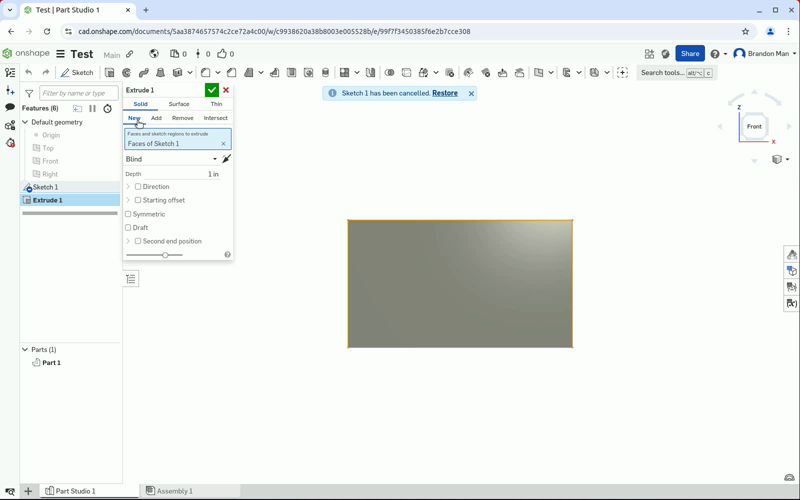
key(tab, 4)
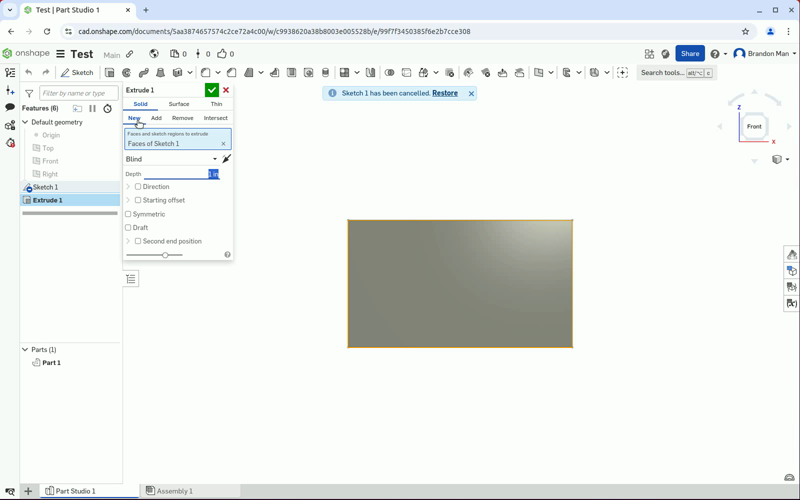
text(-2.166)
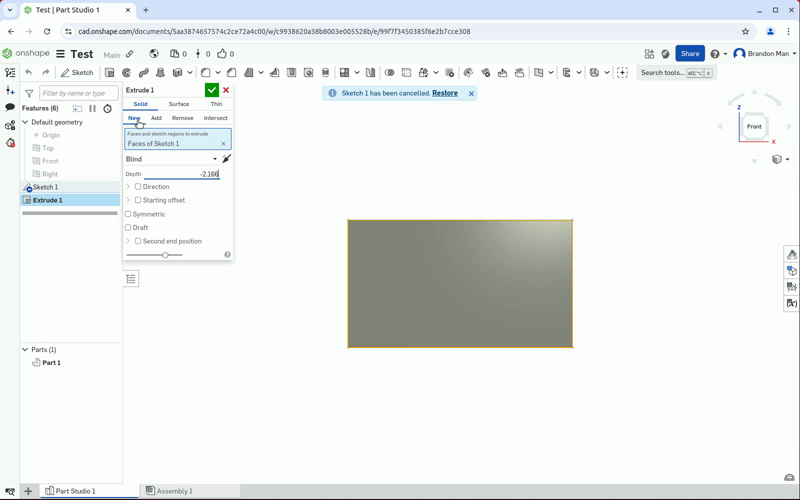
key(enter)
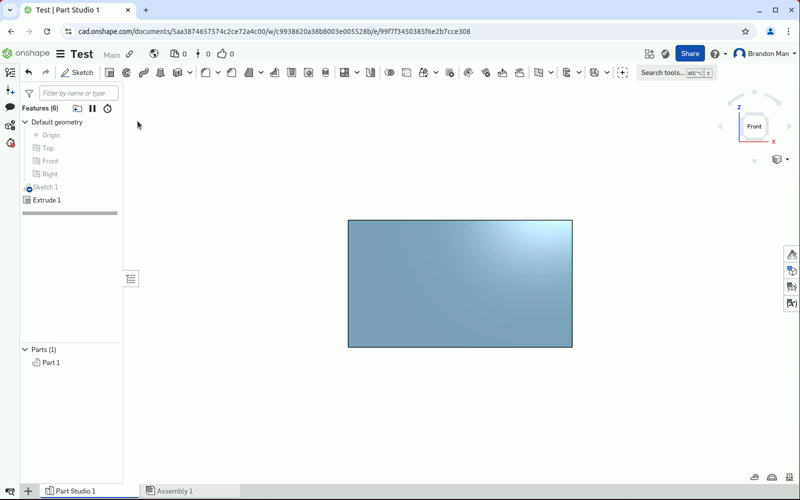
key(shift+h)
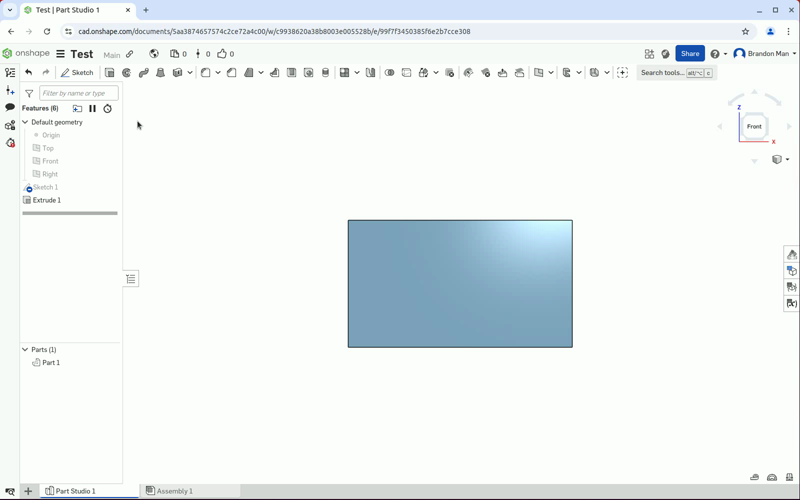
key(shift+h)
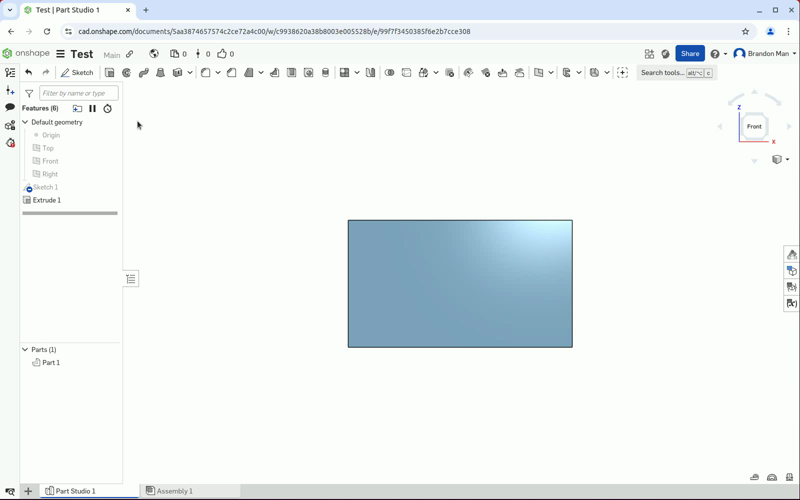
mouse_move(73, 189)
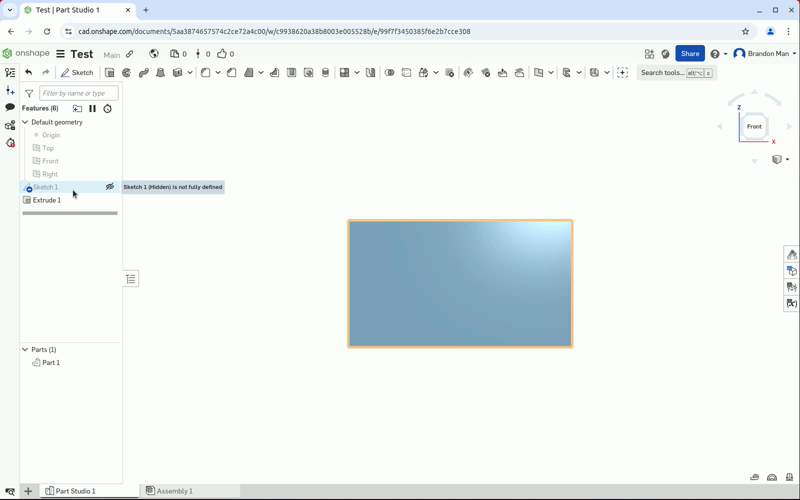
click(73, 189)
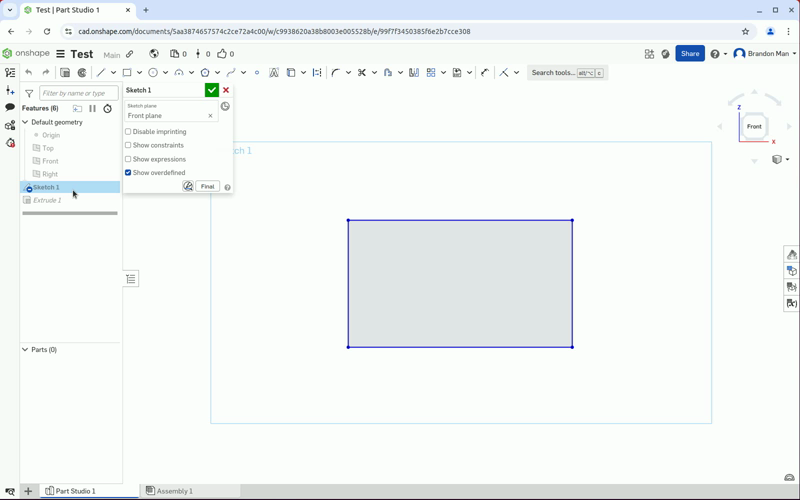
mouse_move(229, 92)
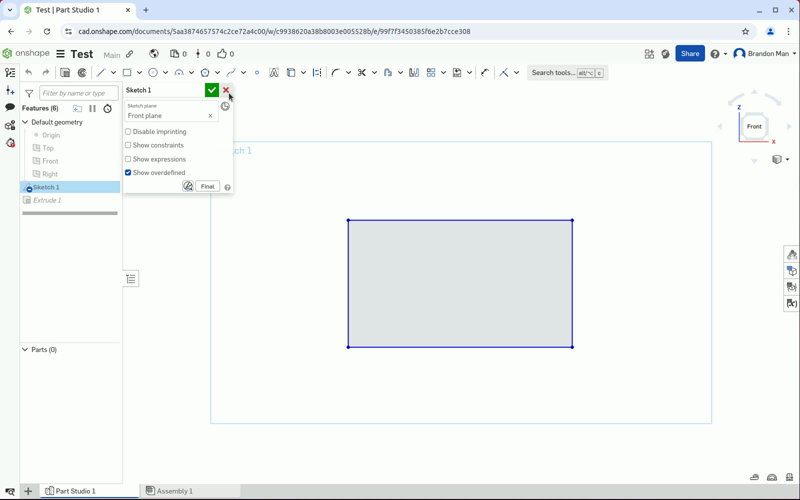
click(229, 92)
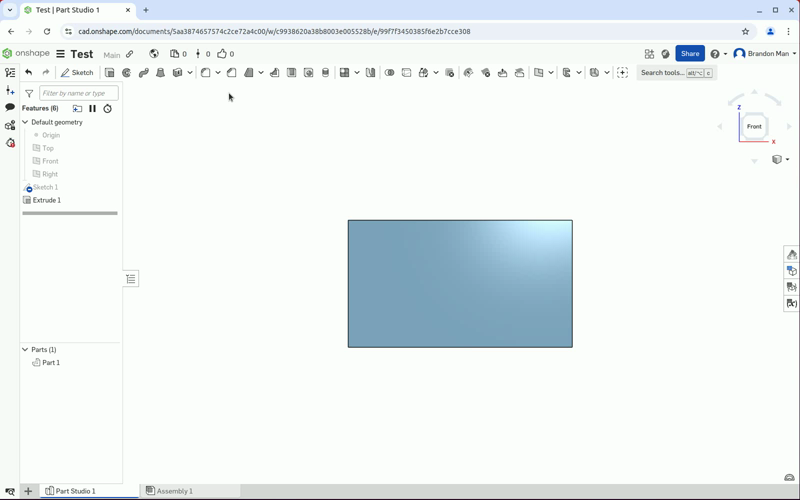
mouse_move(73, 352)
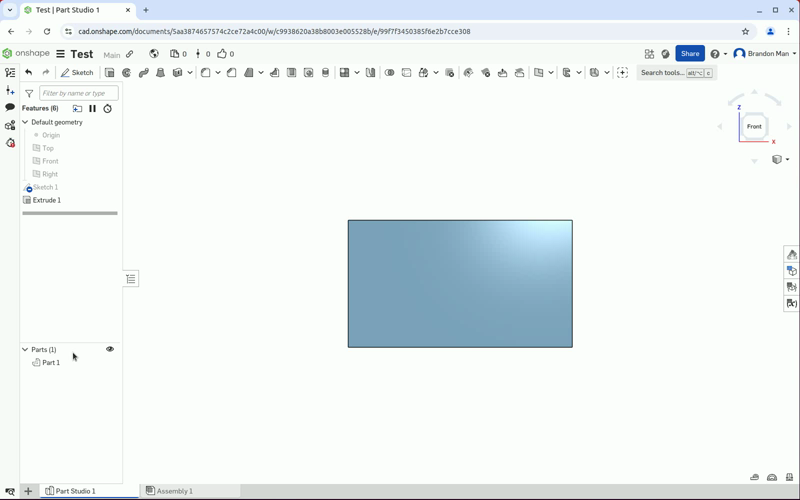
key(y)
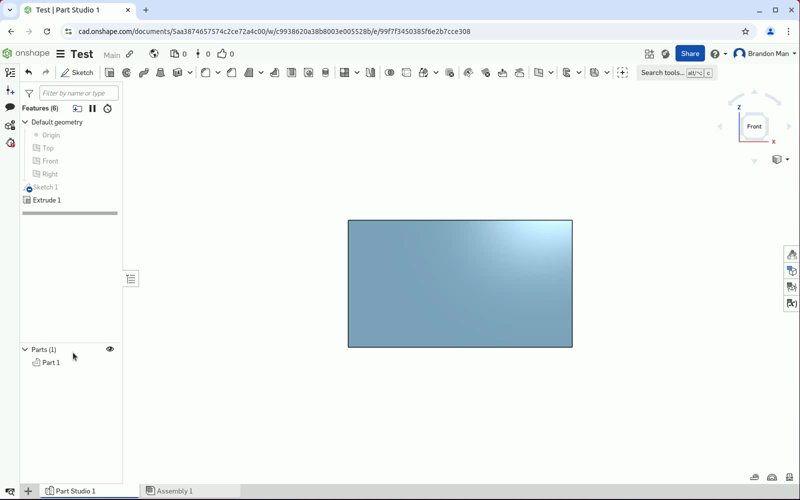
key(shift+p)
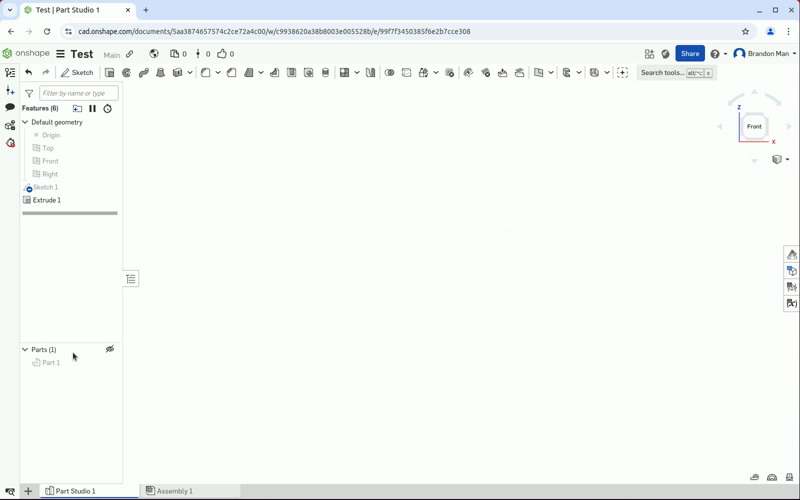
key(space)
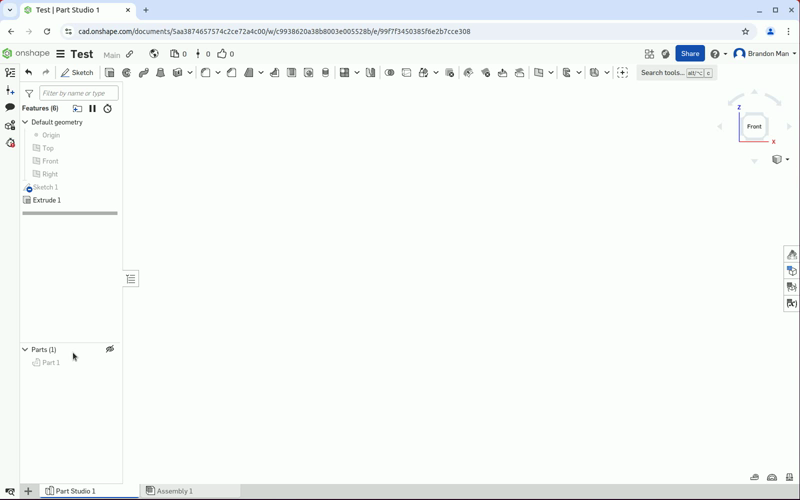
key_down(shift)
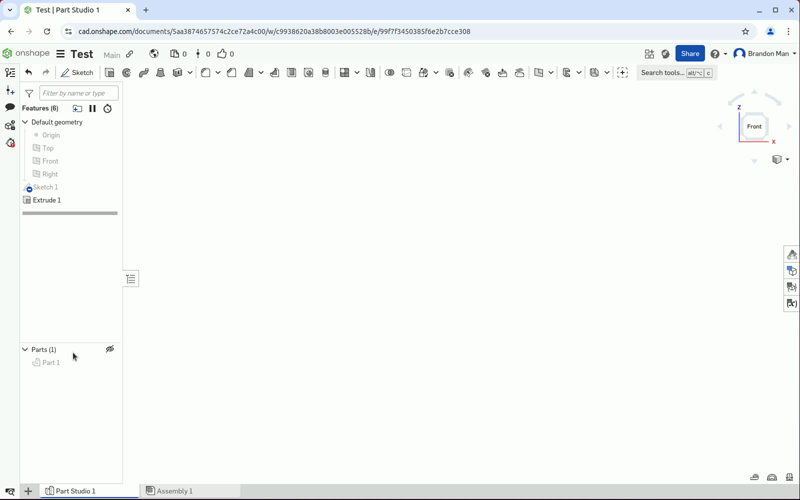
key(down)
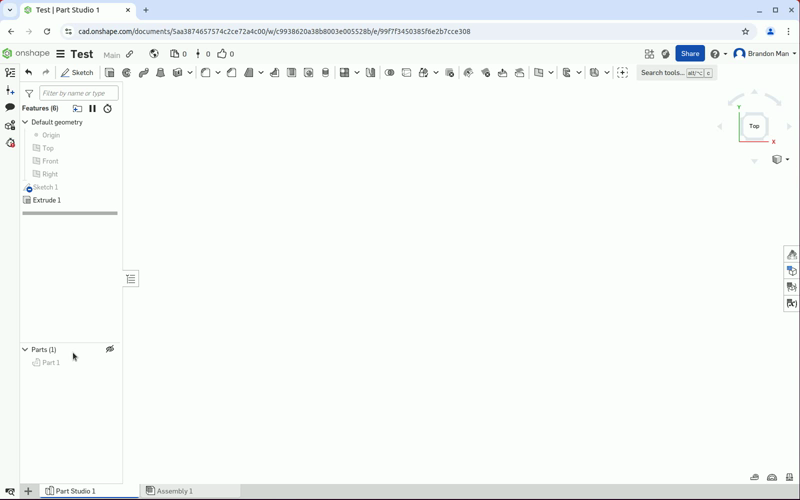
key_up(shift)
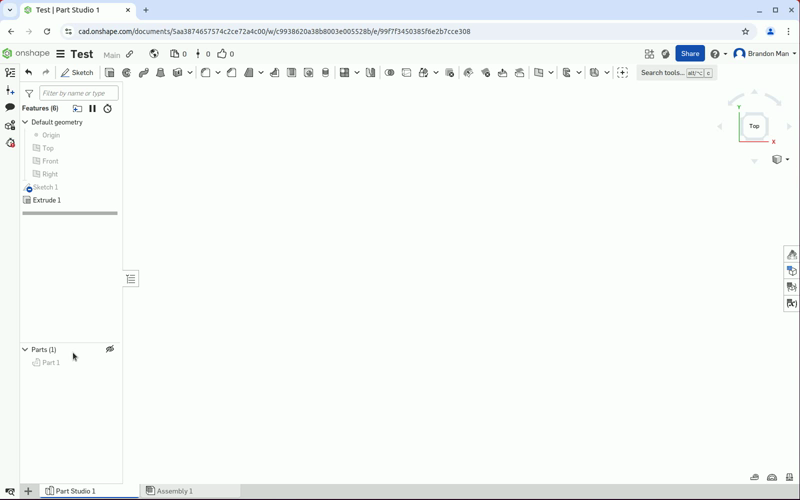
mouse_move(73, 352)
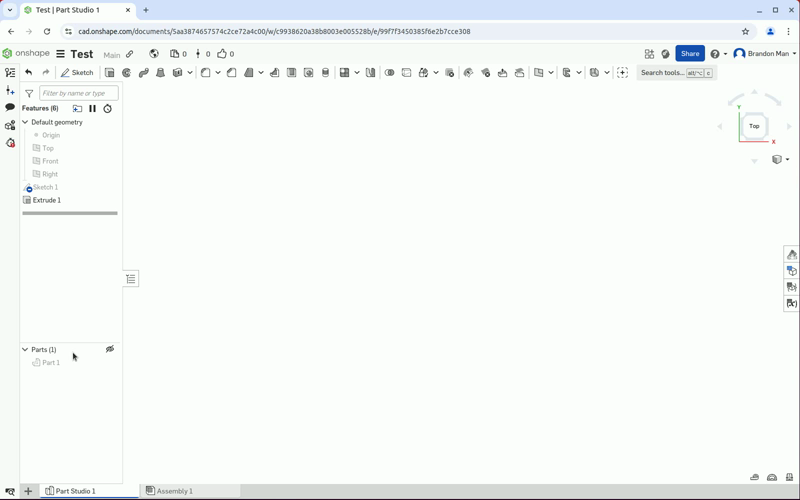
key(shift+y)
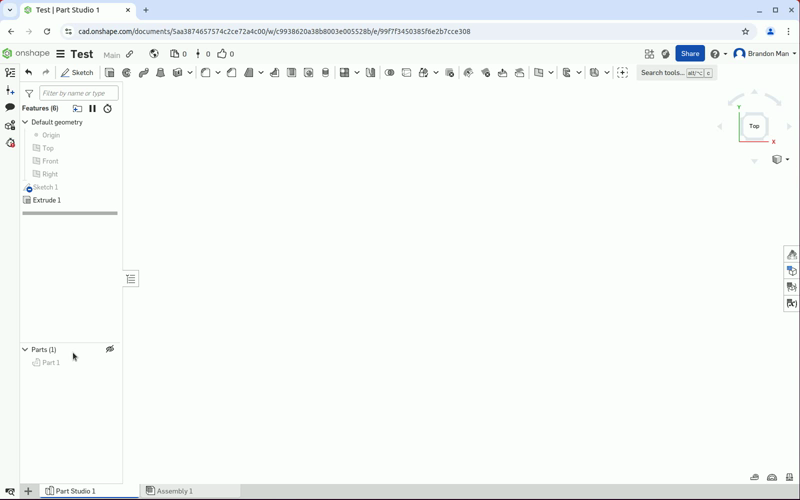
key(shift+s)
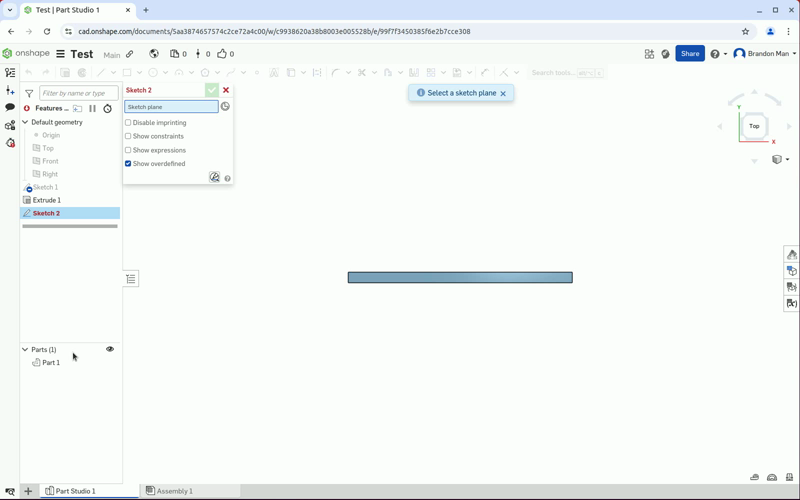
mouse_move(73, 150)
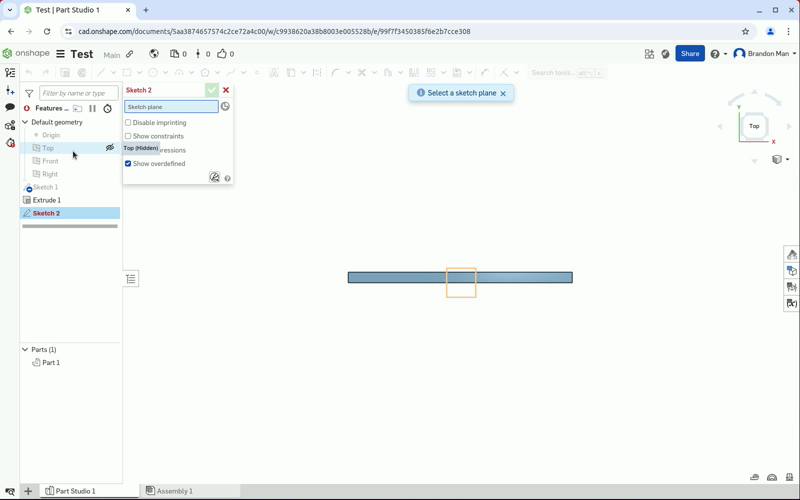
click(73, 150)
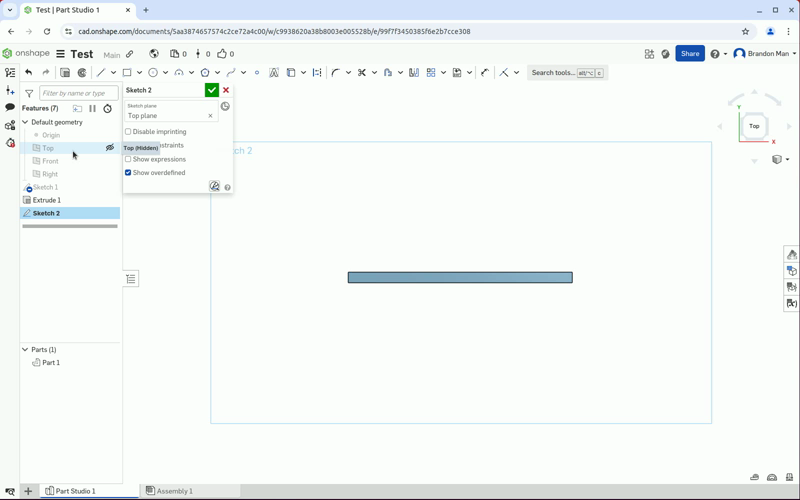
mouse_move(73, 352)
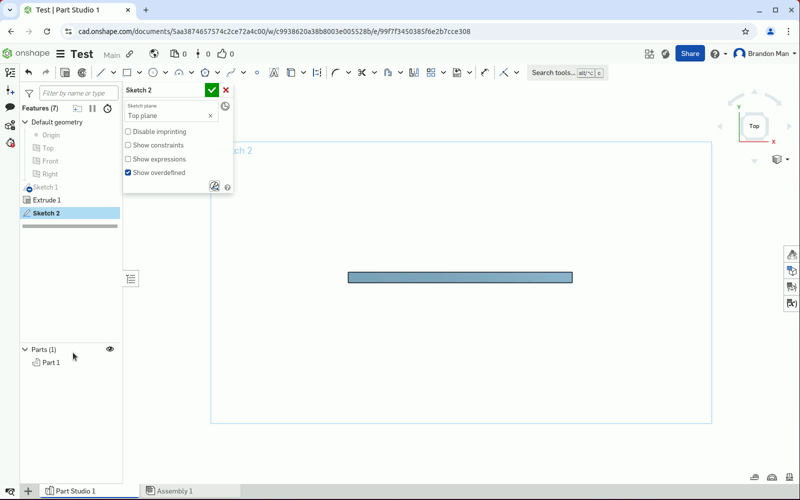
key(y)
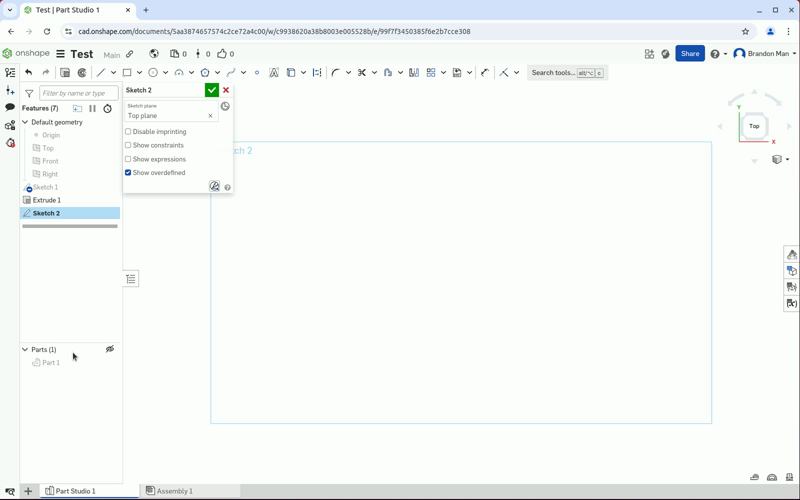
key(l)
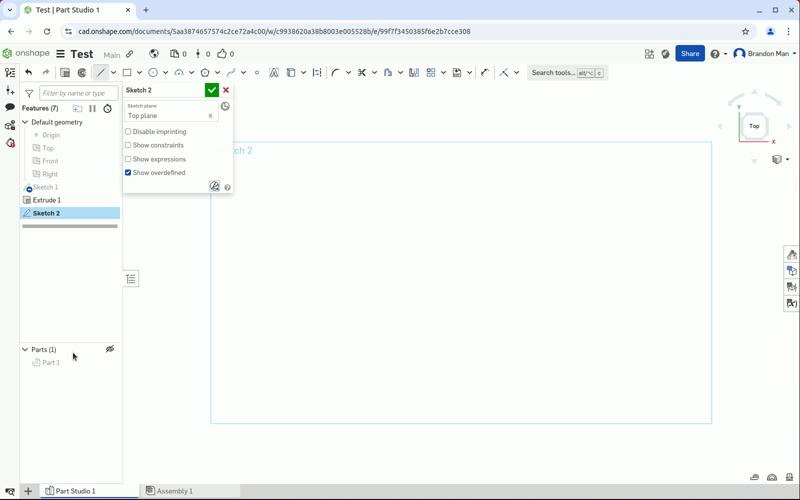
key_down(shift)
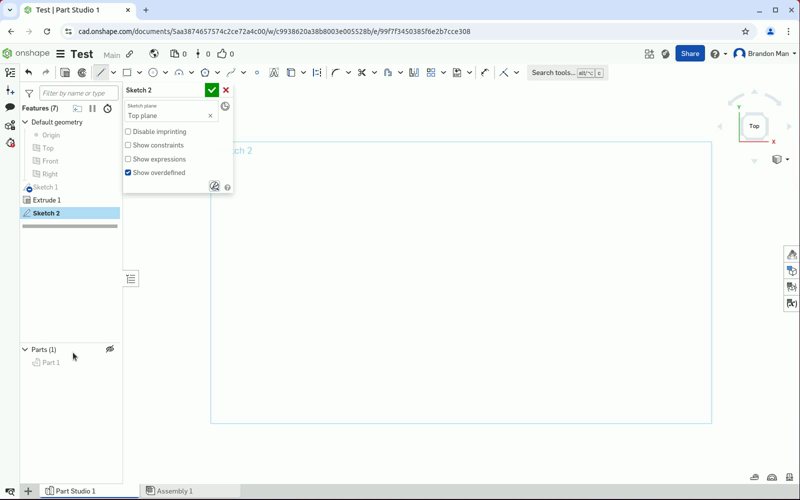
mouse_move(369, 368)
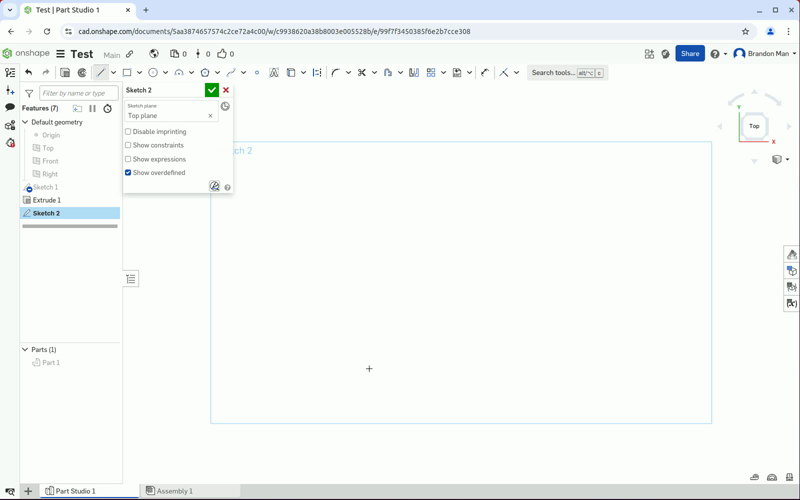
click(369, 368)
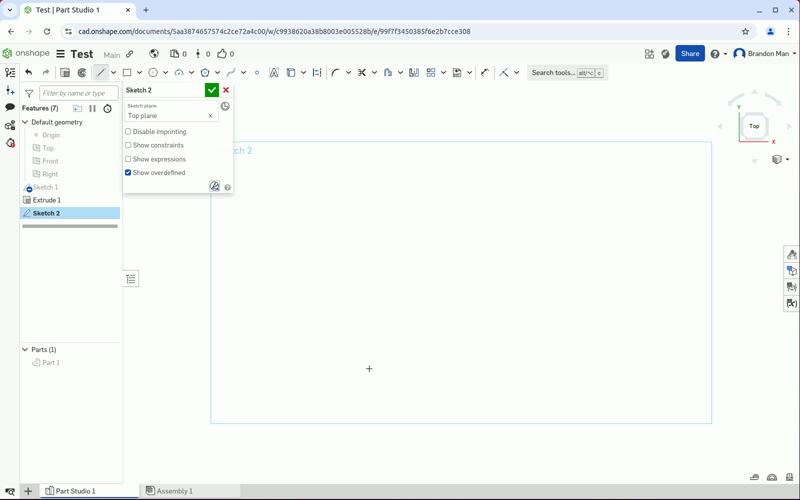
key_up(shift)
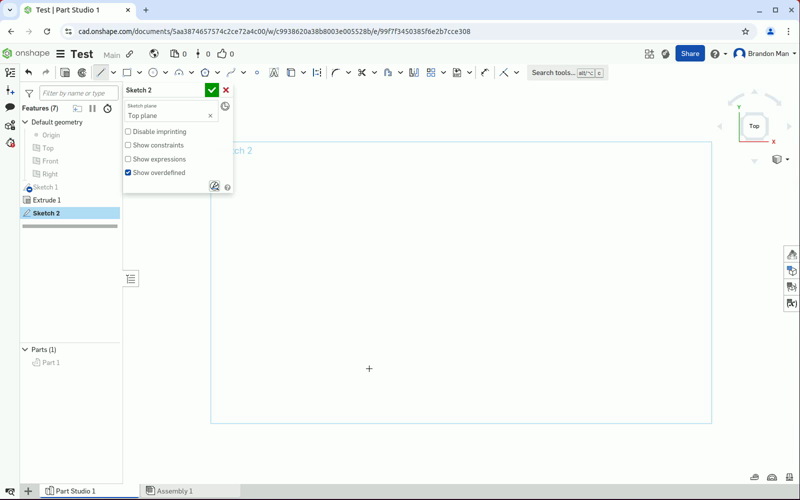
key_down(shift)
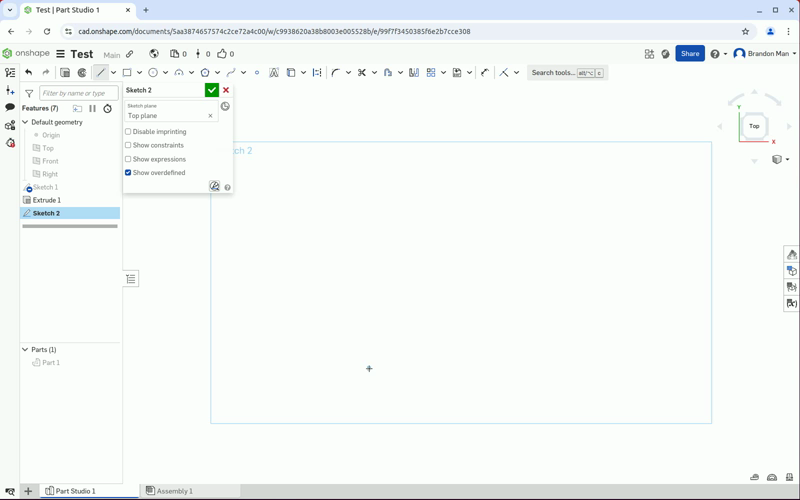
mouse_move(455, 368)
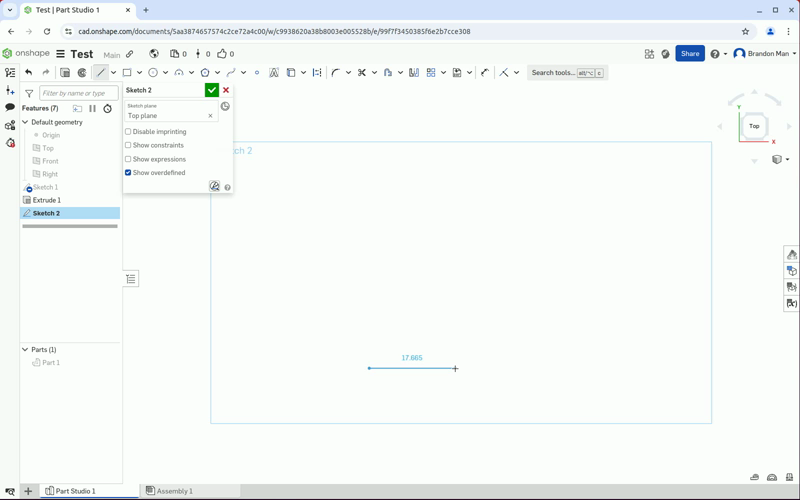
click(455, 368)
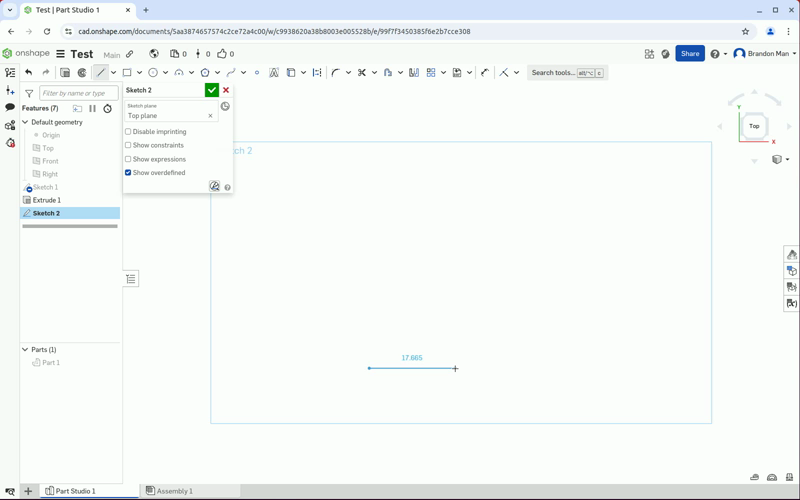
key_up(shift)
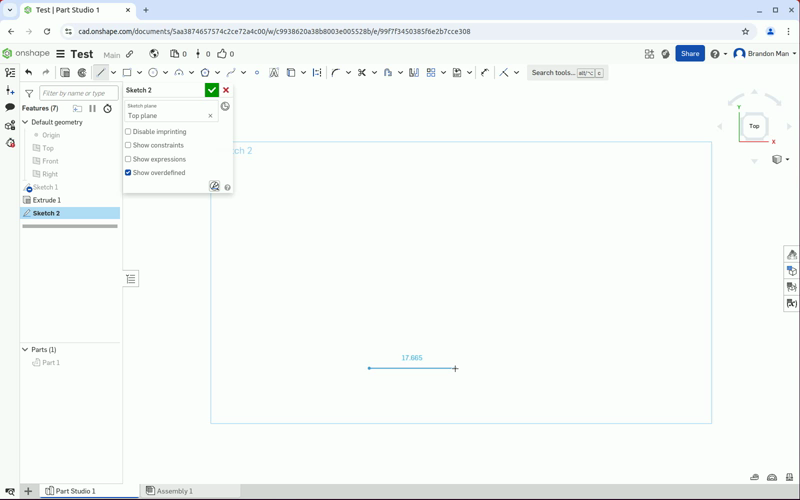
key_down(shift)
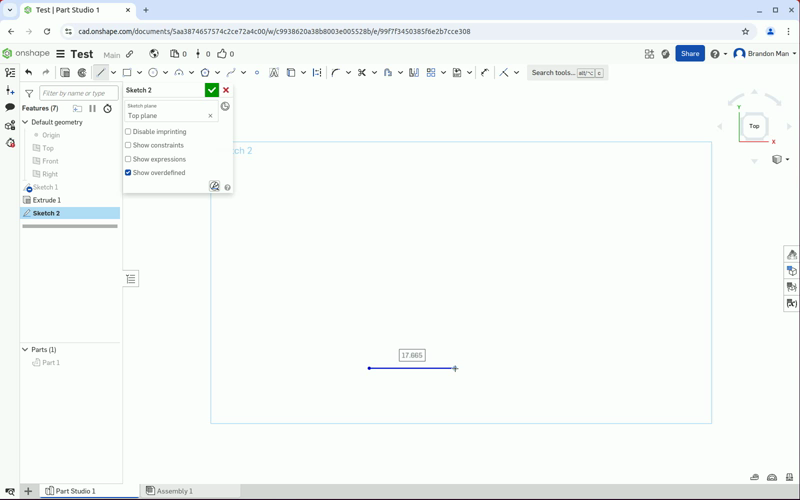
mouse_move(455, 282)
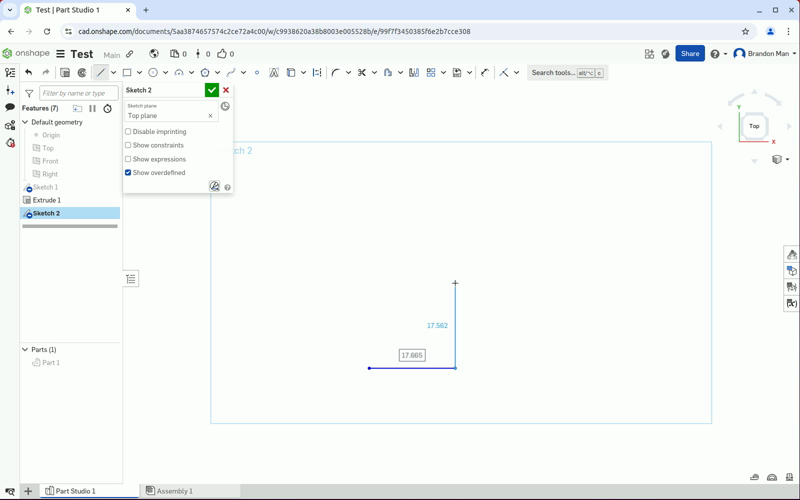
click(455, 282)
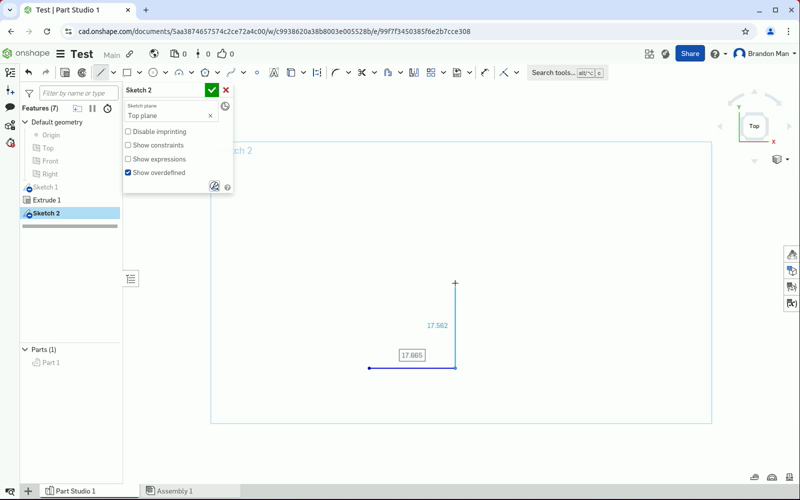
key_up(shift)
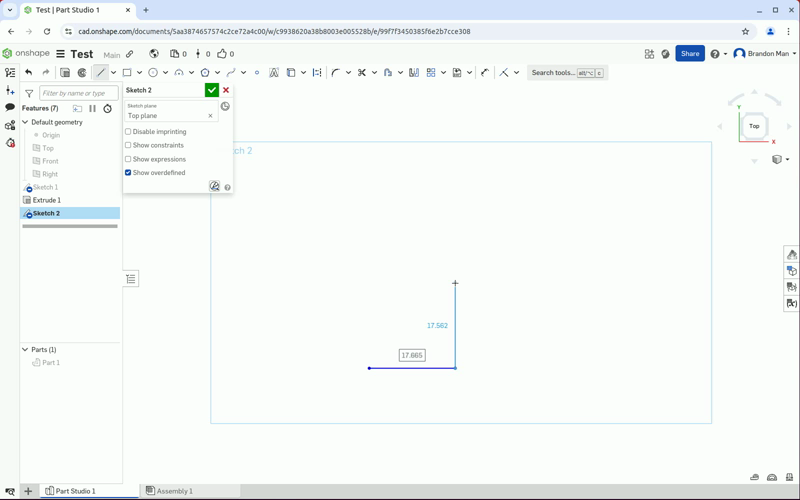
key_down(shift)
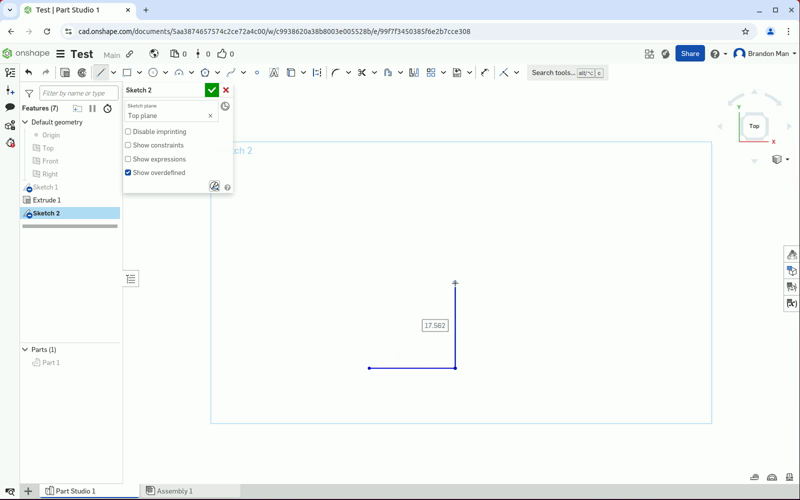
mouse_move(369, 282)
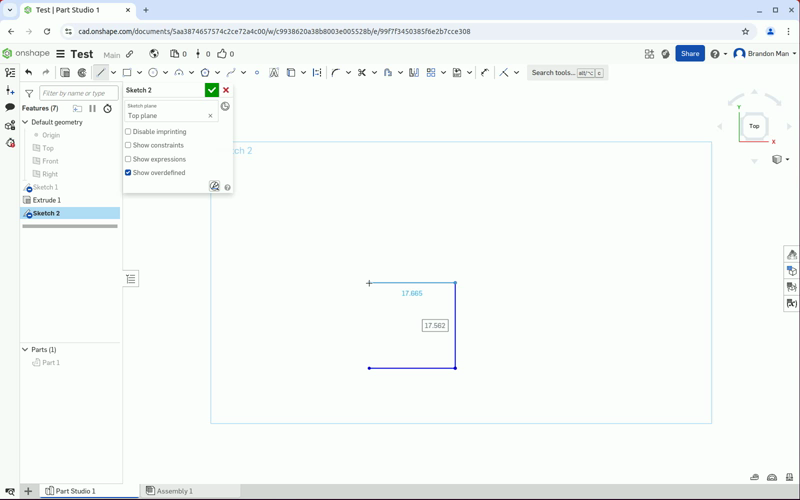
click(369, 282)
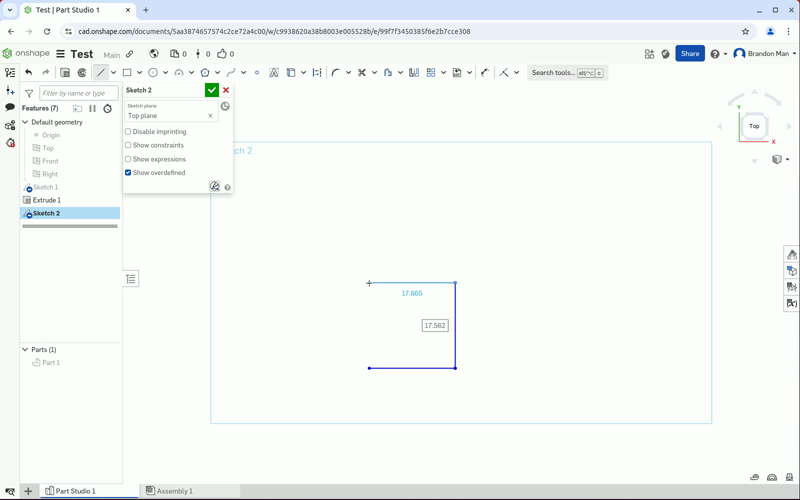
key_up(shift)
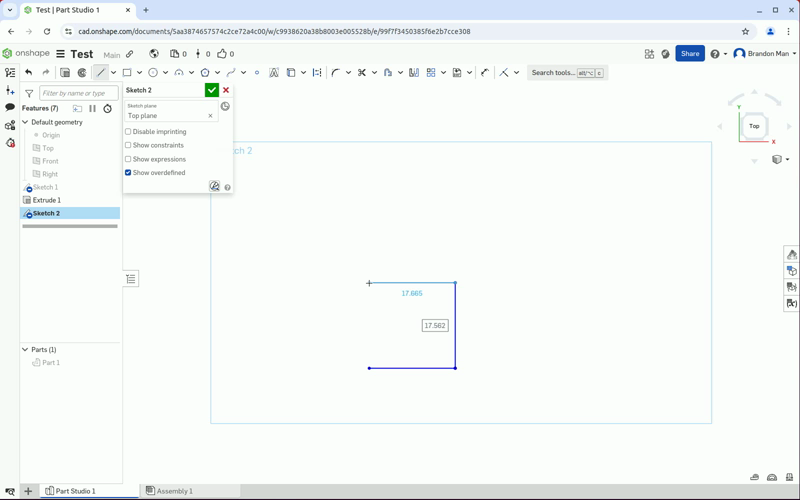
key_down(shift)
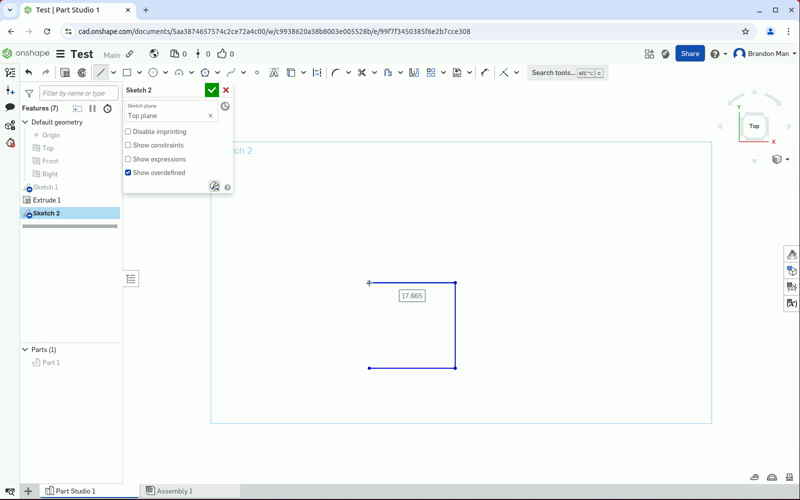
mouse_move(369, 368)
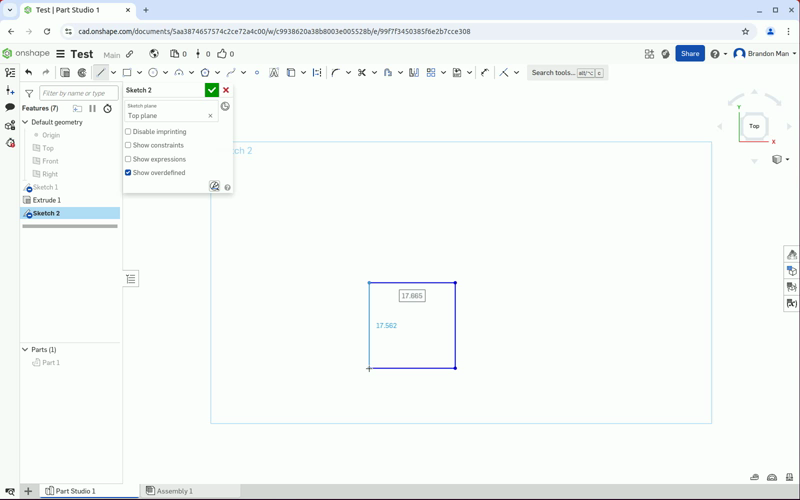
key_up(shift)
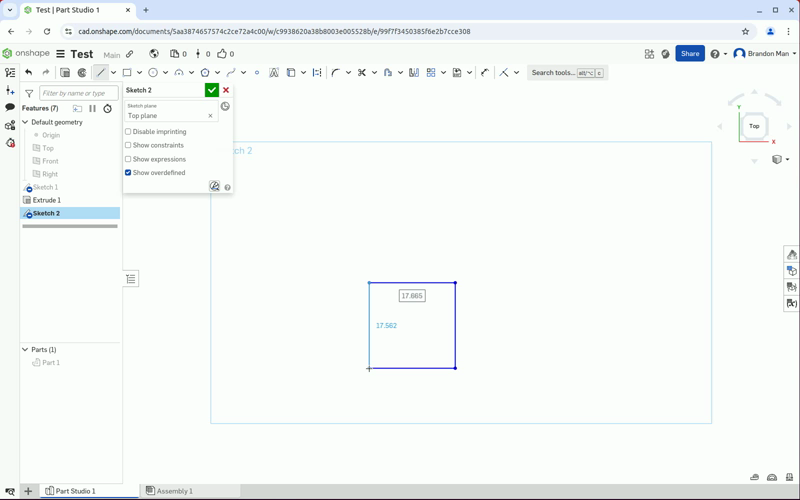
click(369, 368)
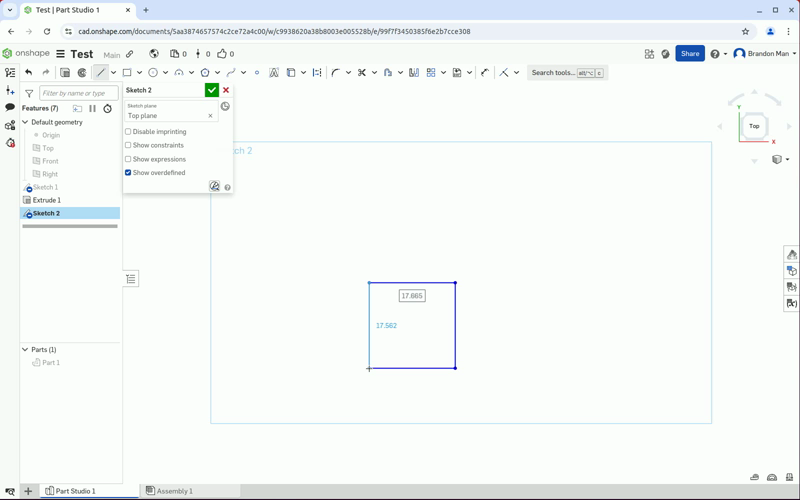
key(esc)
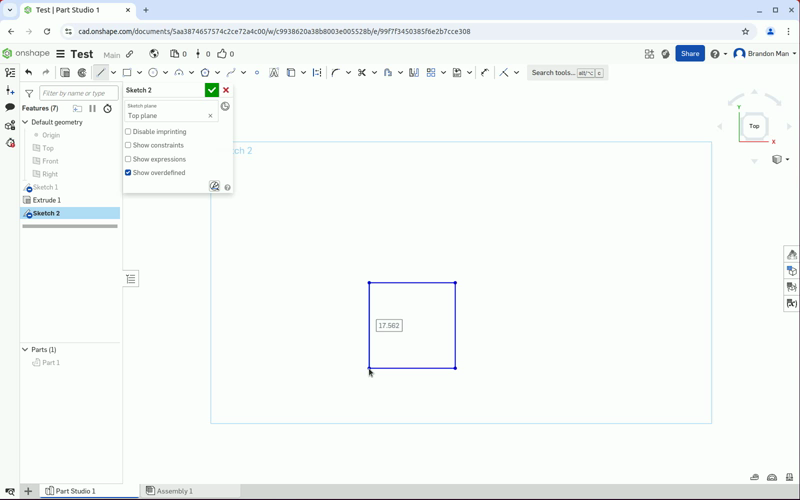
key(l)
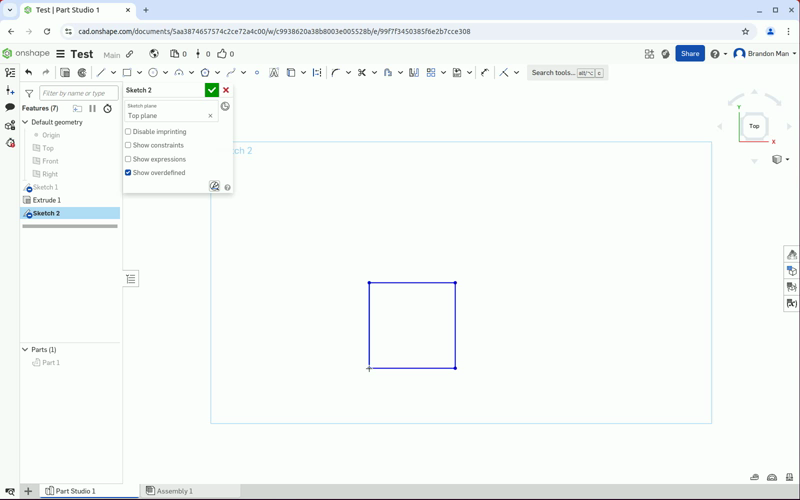
key_down(shift)
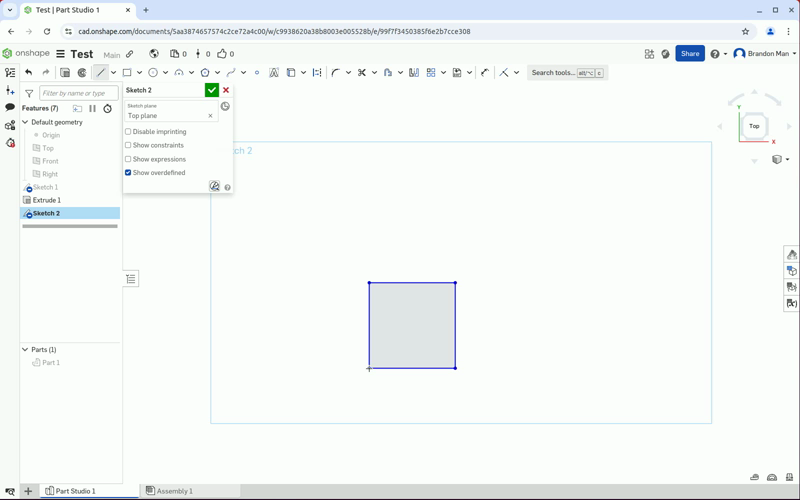
mouse_move(374, 363)
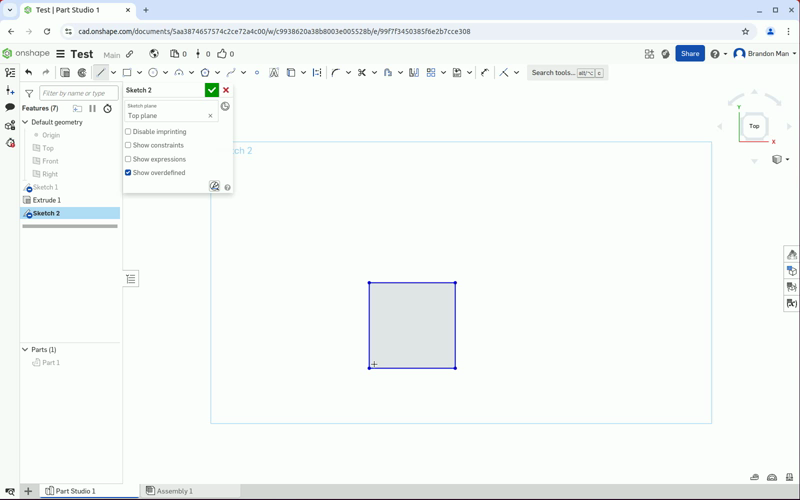
click(374, 363)
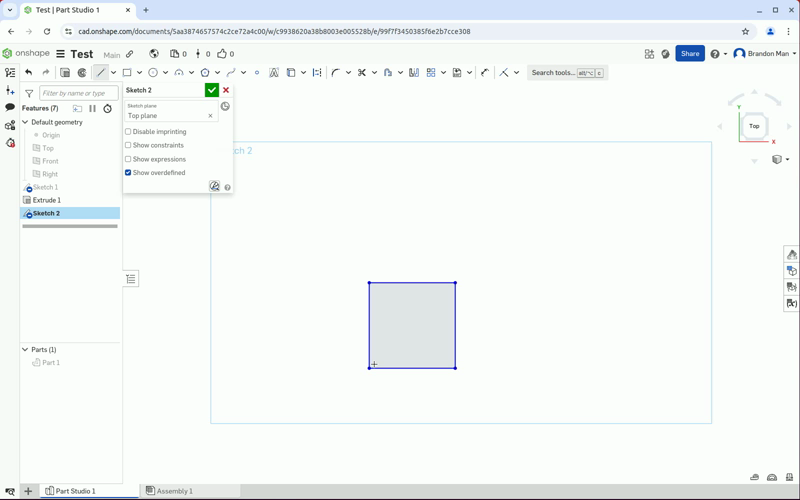
key_up(shift)
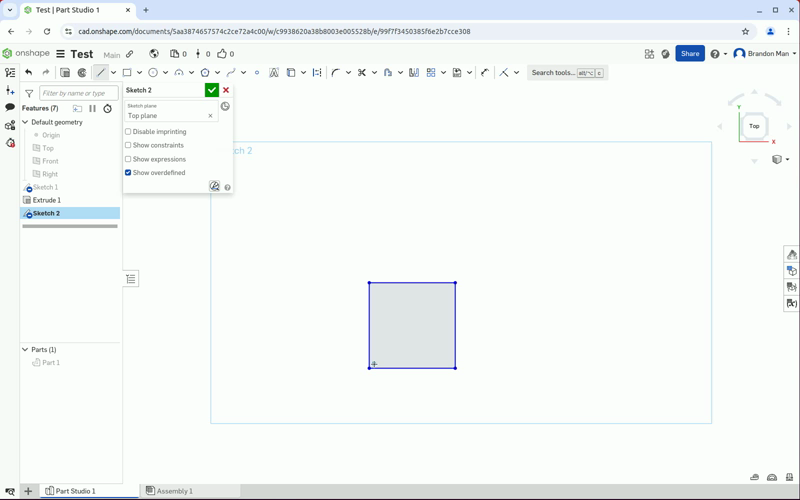
key_down(shift)
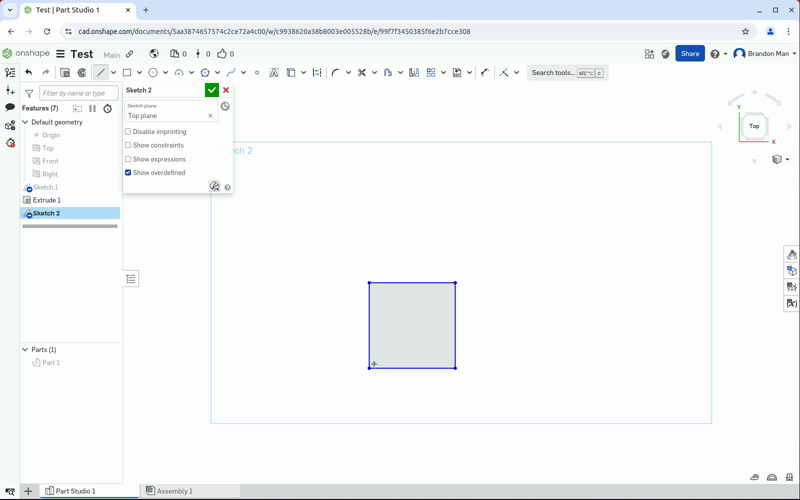
mouse_move(450, 363)
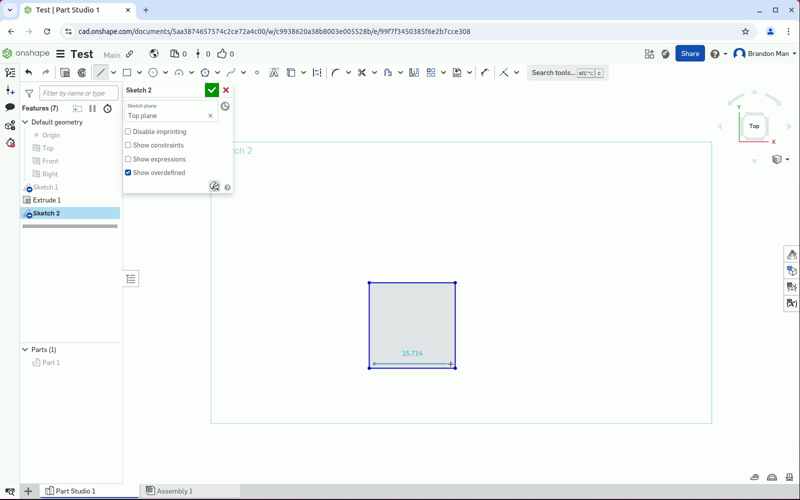
click(450, 363)
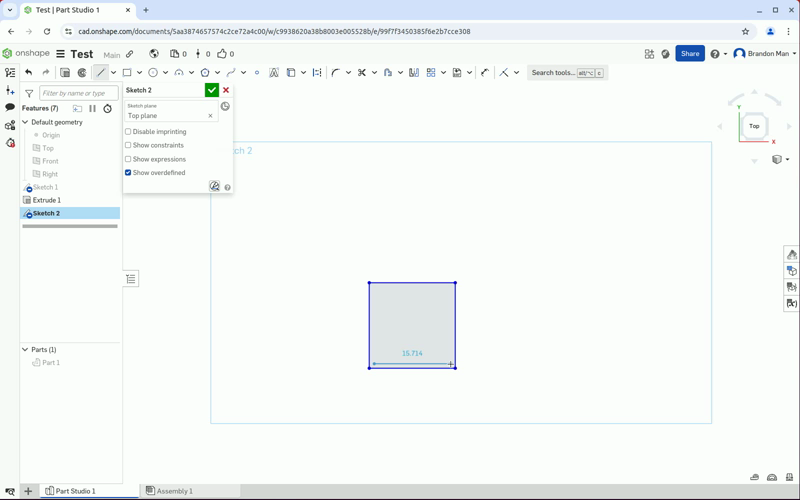
key_up(shift)
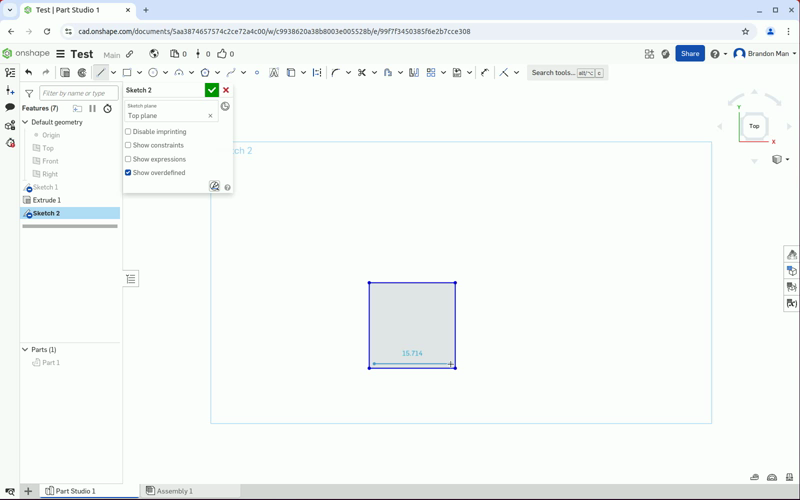
key_down(shift)
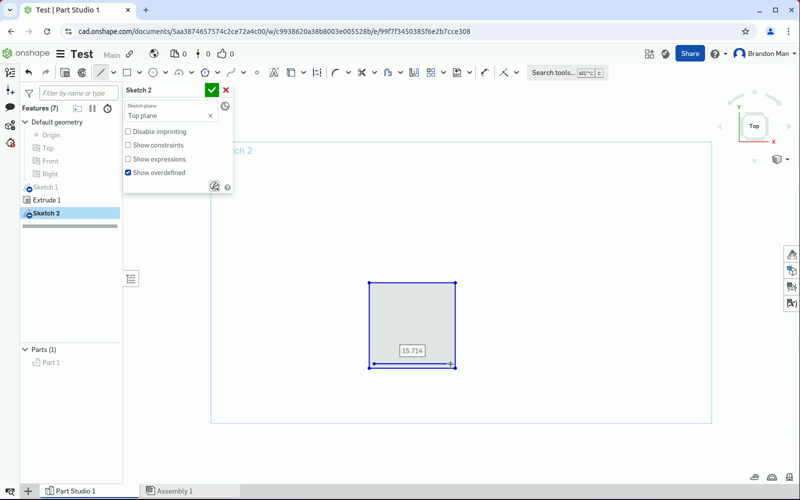
mouse_move(450, 287)
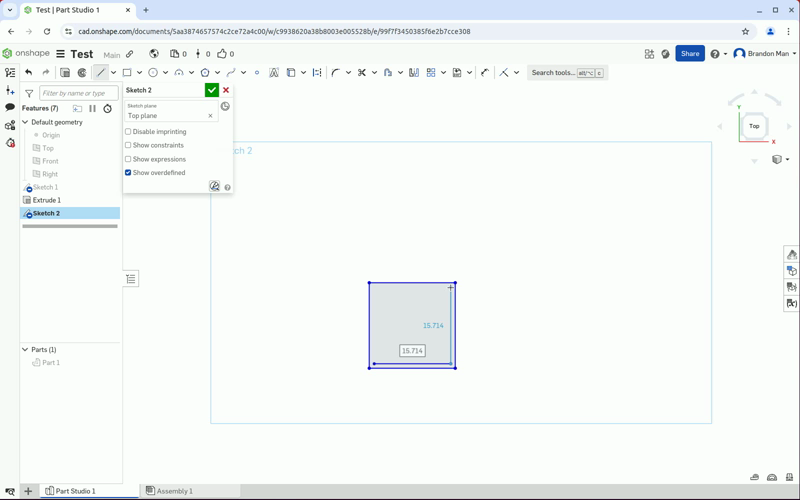
click(450, 287)
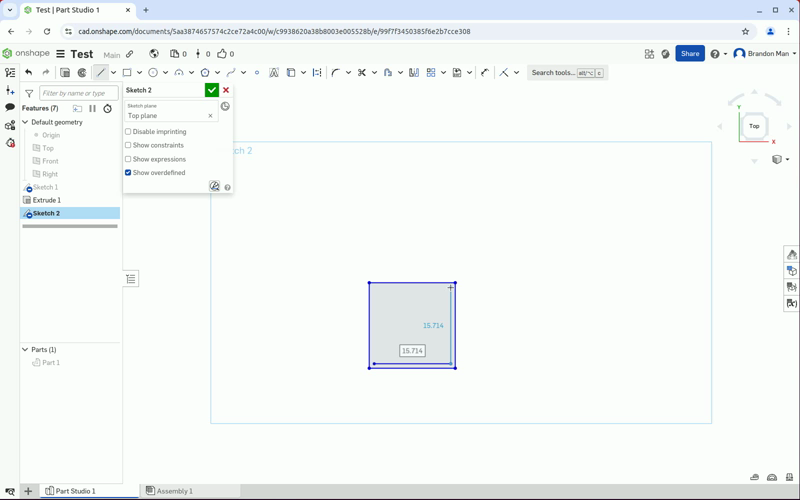
key_up(shift)
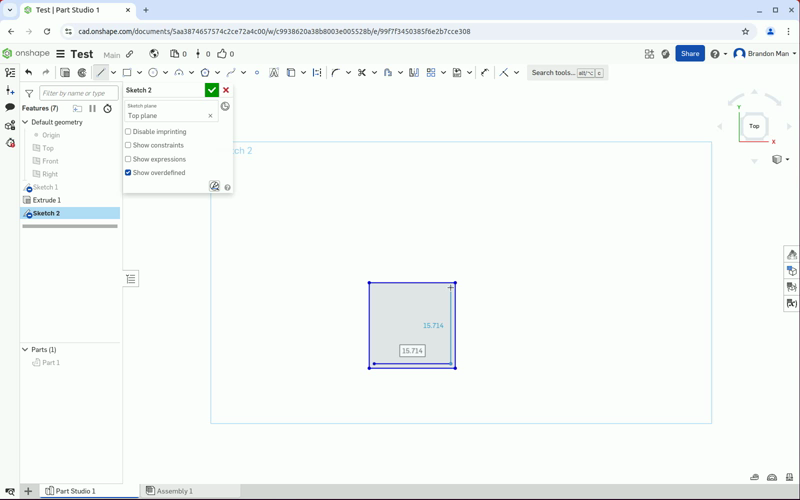
key_down(shift)
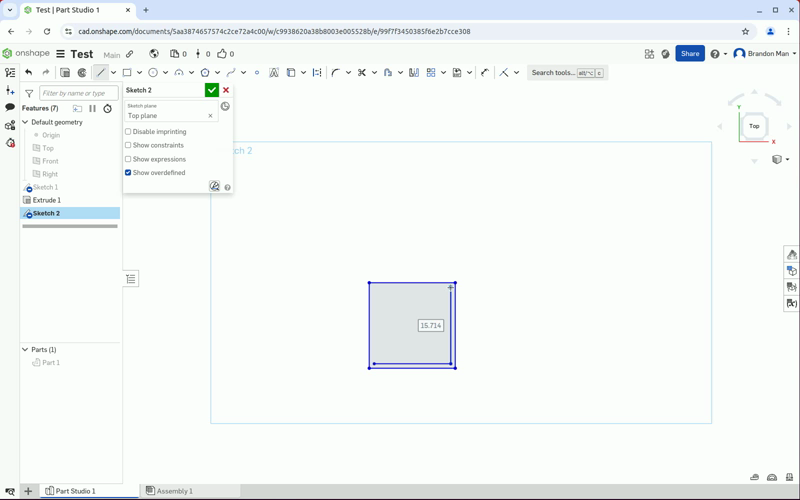
mouse_move(374, 287)
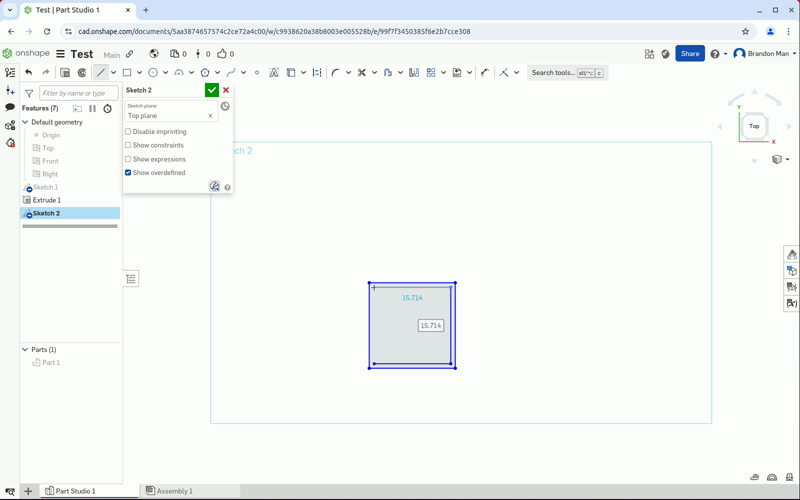
click(374, 287)
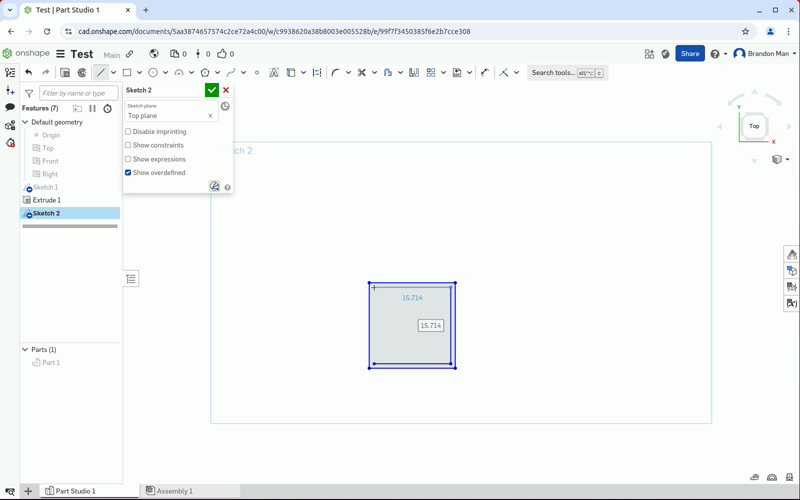
key_up(shift)
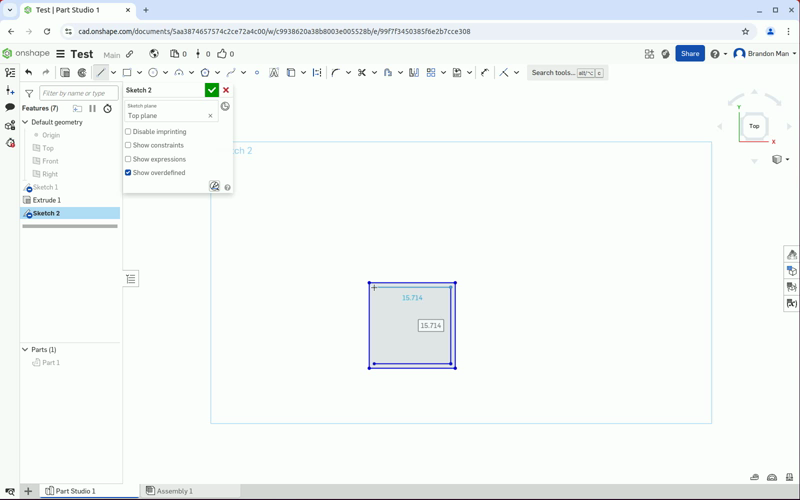
key_down(shift)
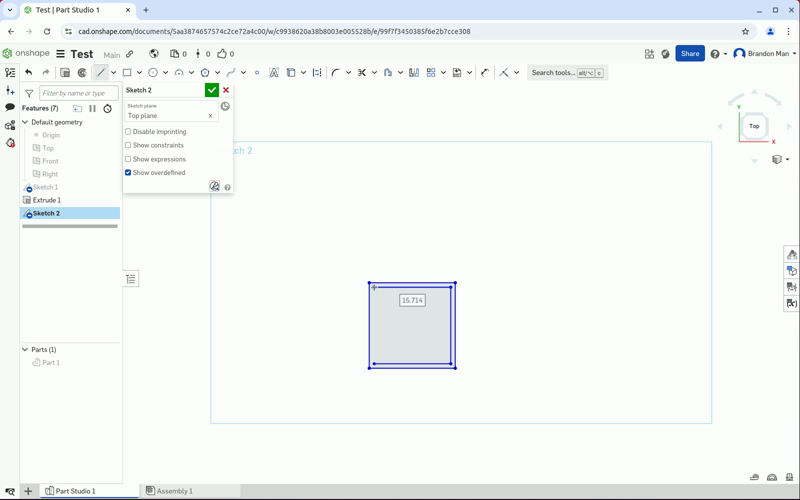
mouse_move(374, 363)
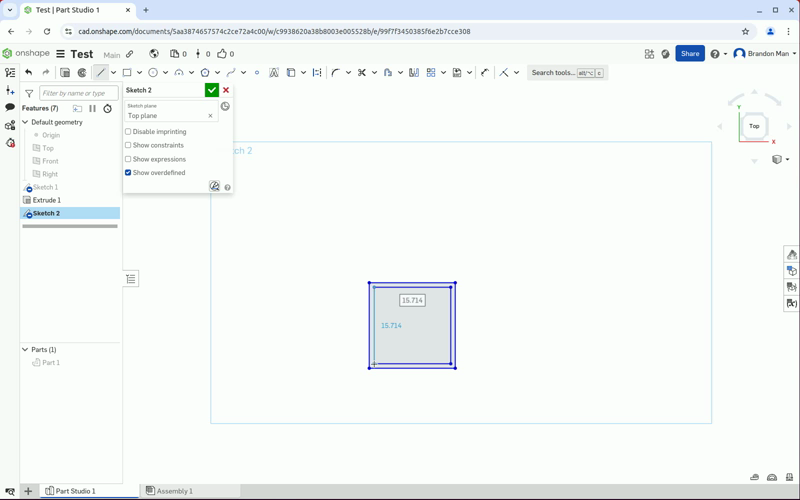
key_up(shift)
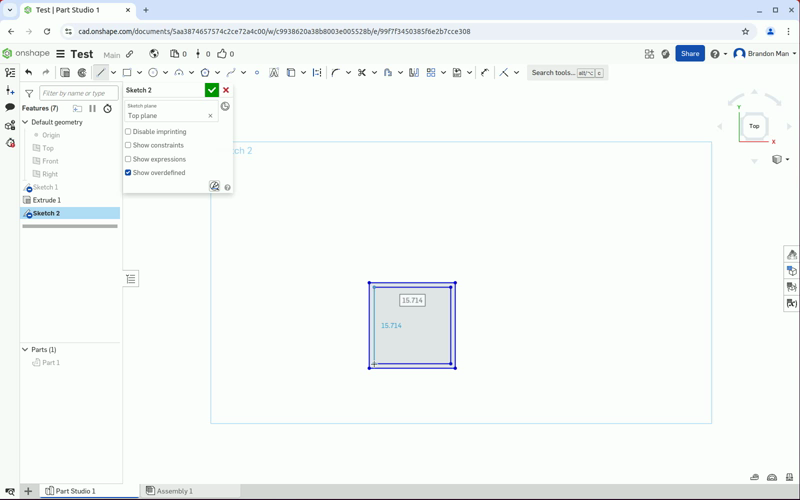
click(374, 363)
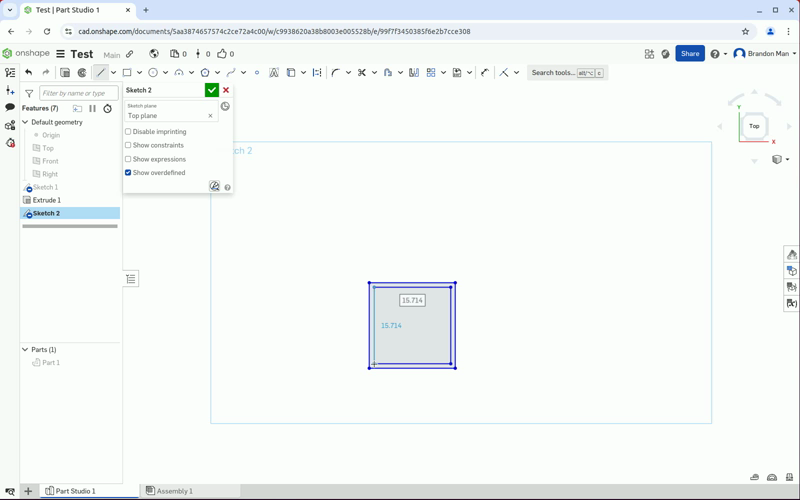
key(esc)
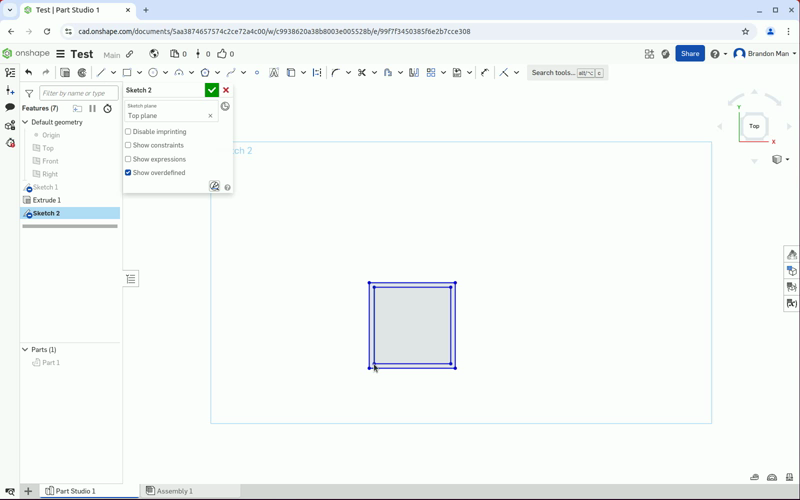
mouse_move(372, 330)
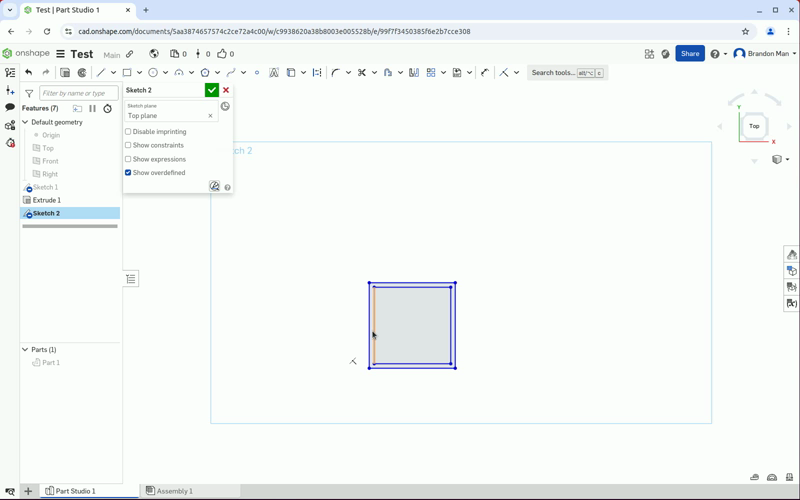
scroll(6)
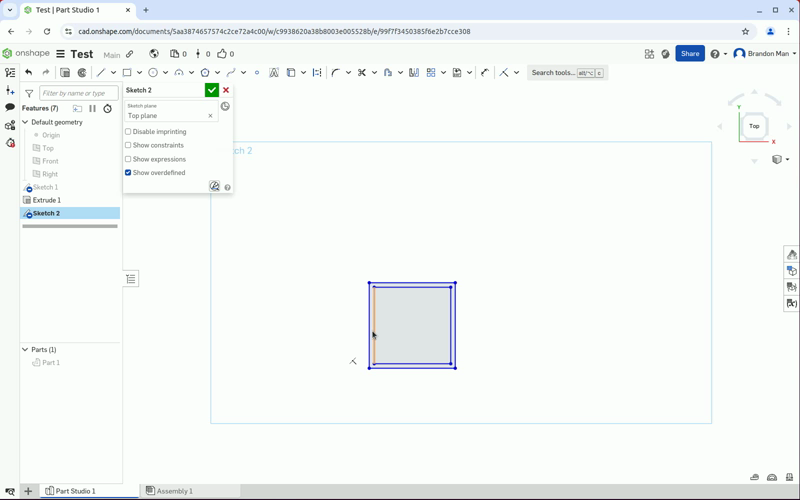
scroll(6)
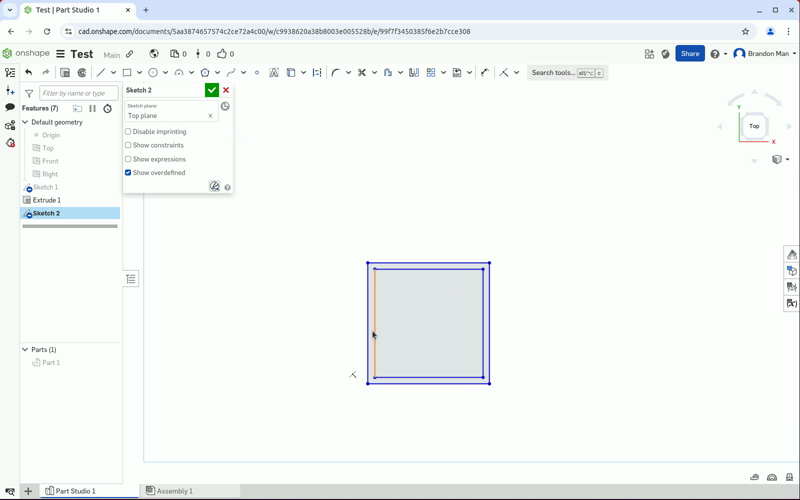
scroll(6)
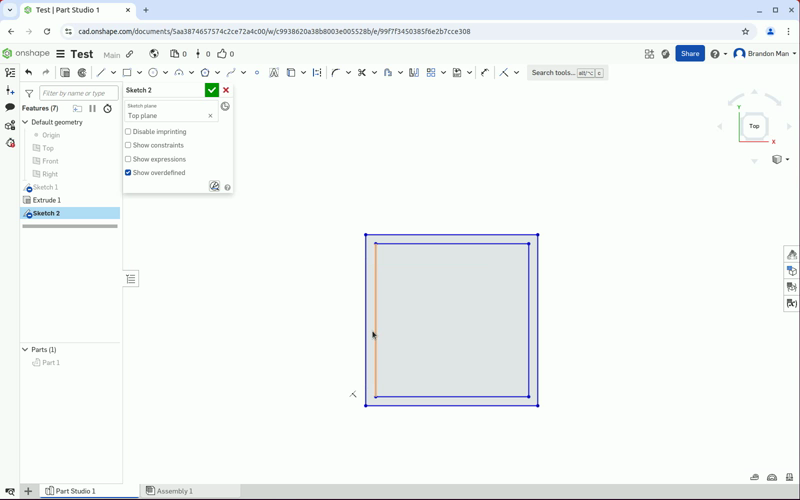
scroll(6)
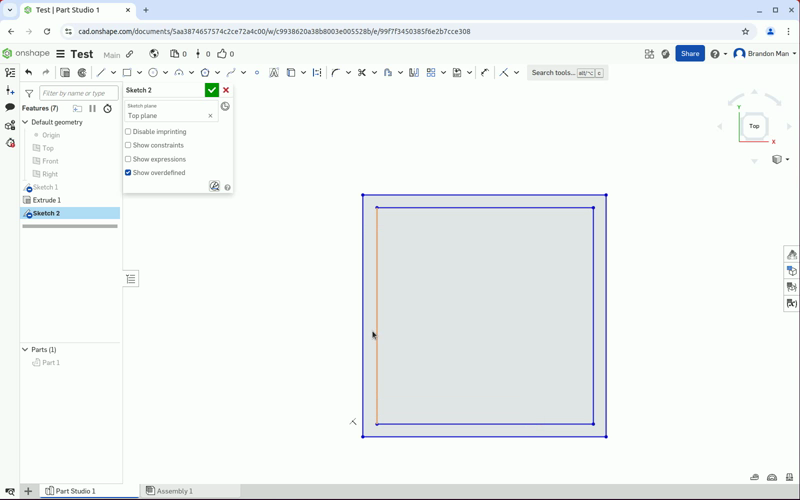
scroll(6)
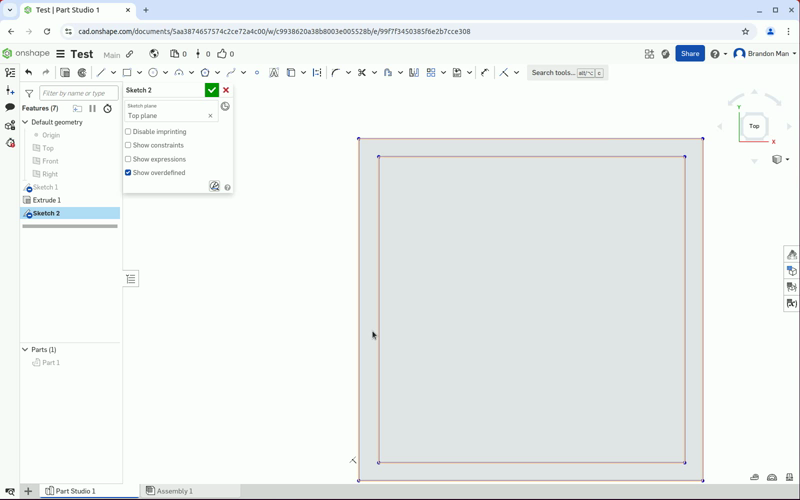
scroll(6)
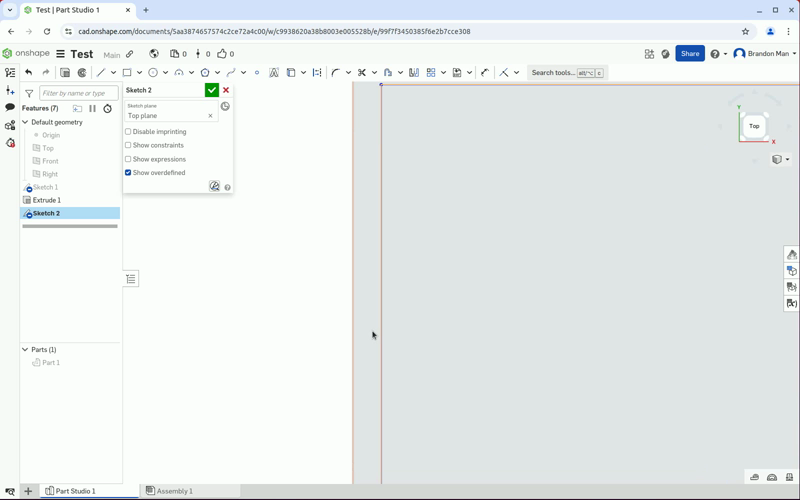
scroll(6)
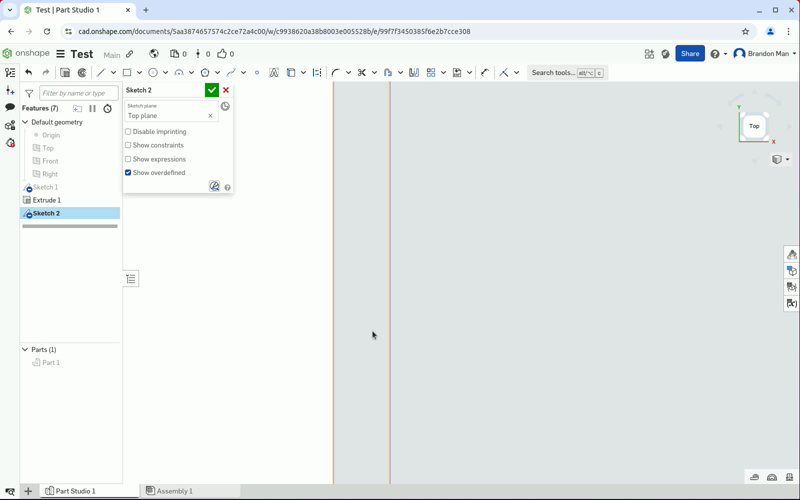
click(372, 330)
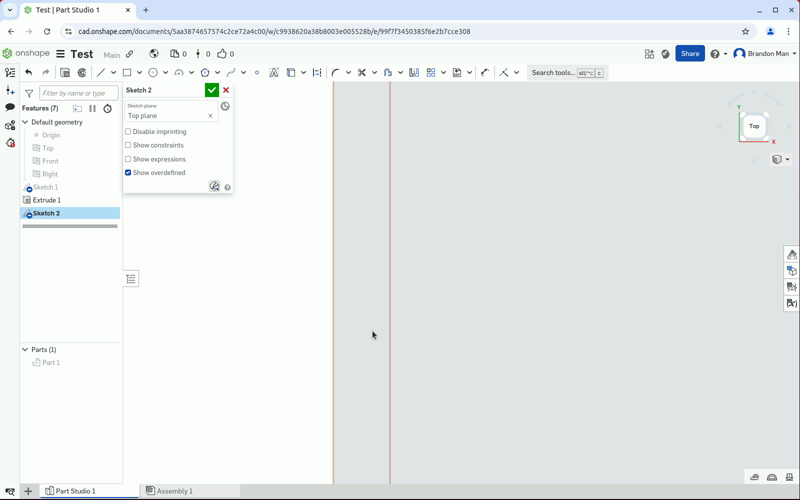
scroll(-6)
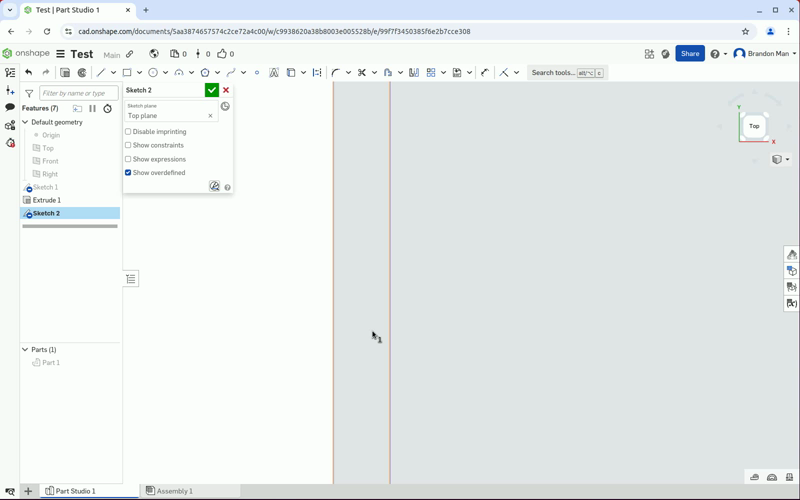
scroll(-6)
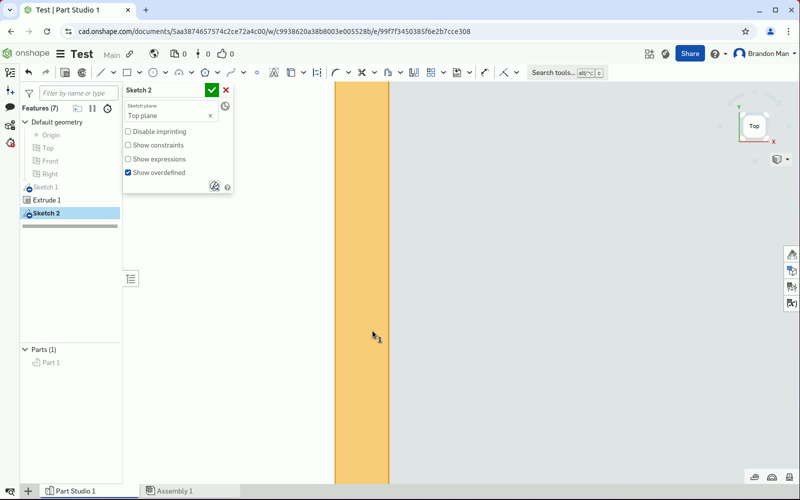
scroll(-6)
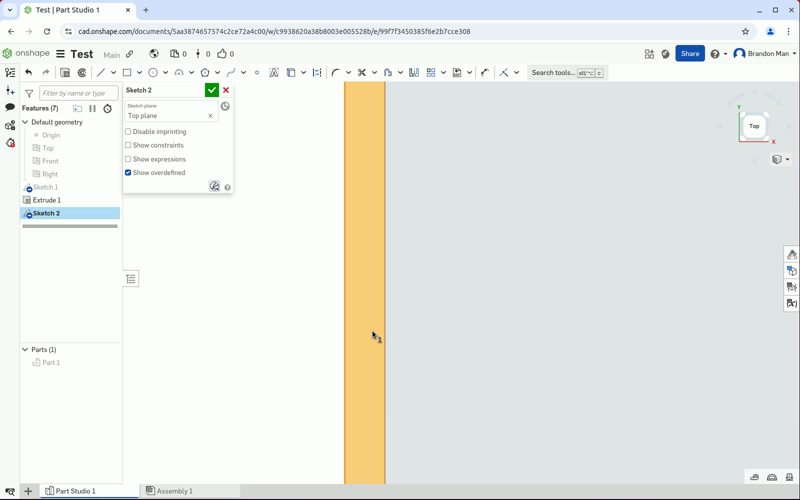
scroll(-6)
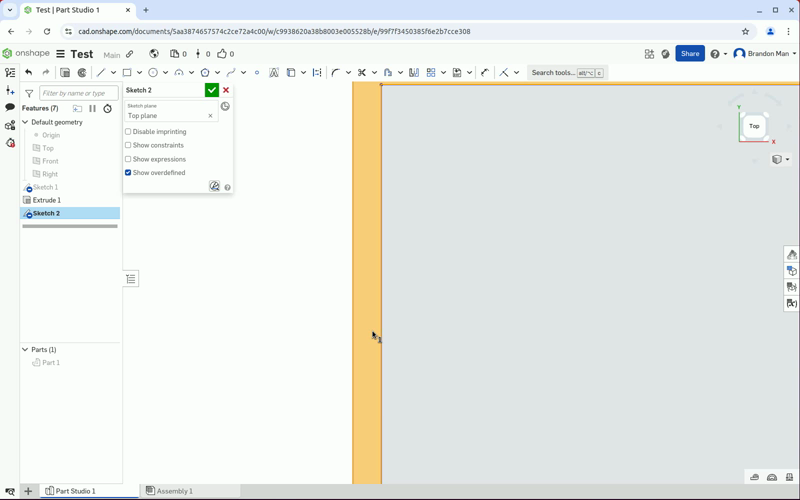
scroll(-6)
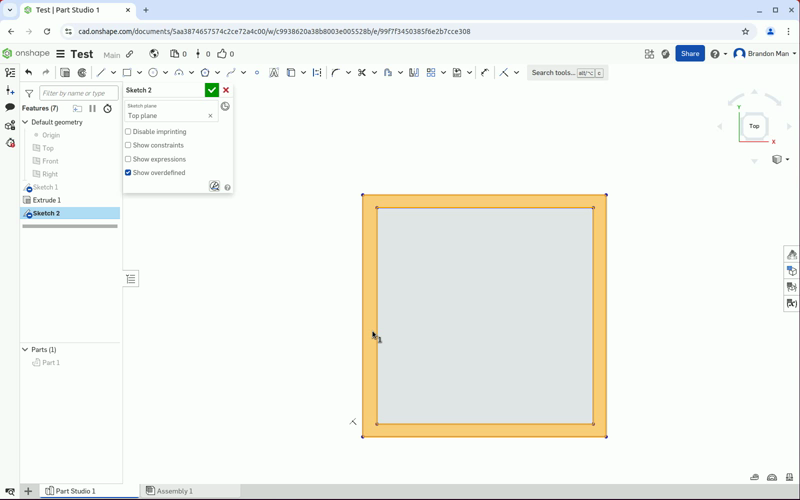
scroll(-6)
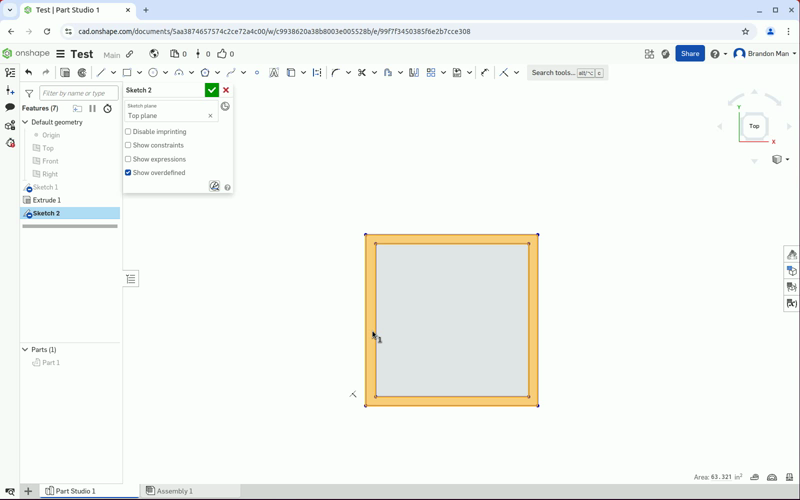
scroll(-6)
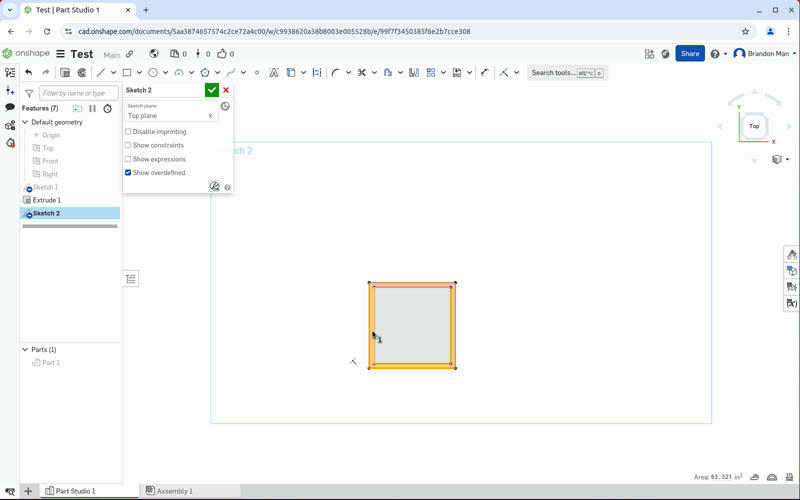
mouse_move(73, 352)
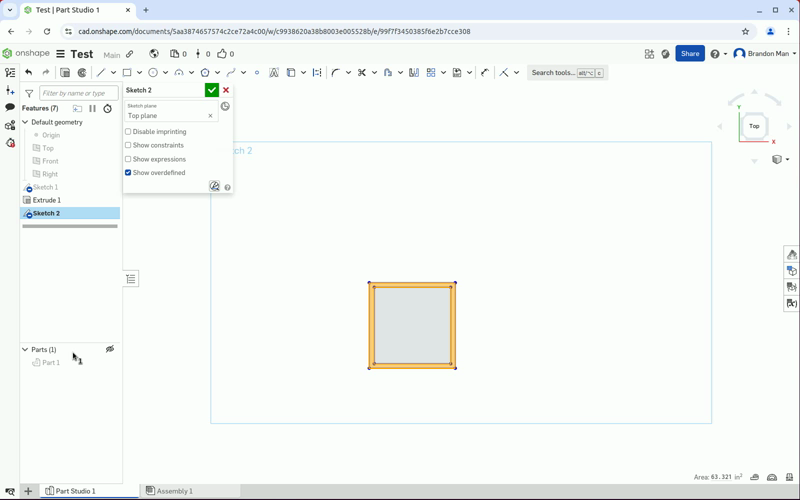
key(shift+y)
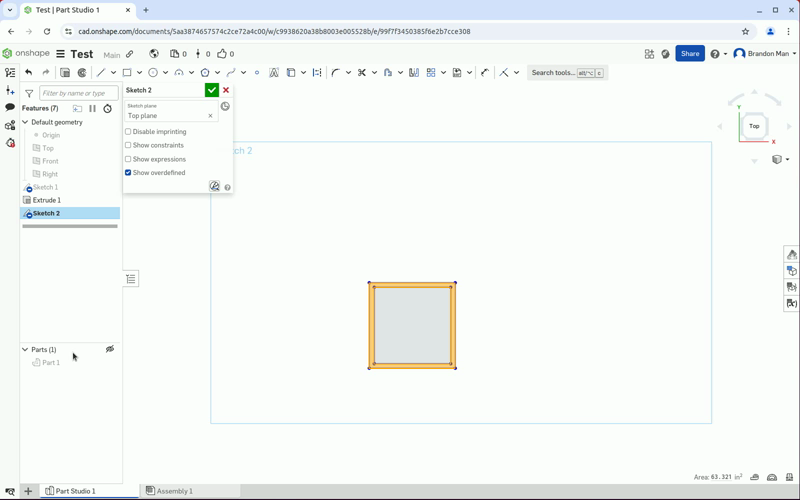
key(shift+e)
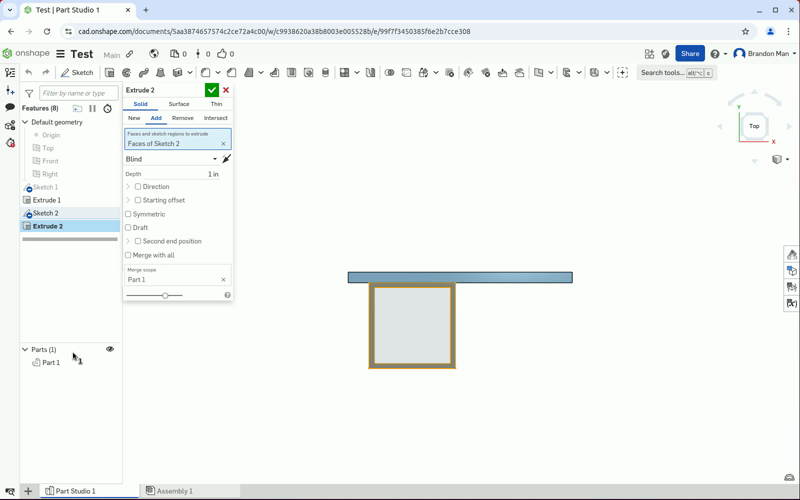
mouse_move(143, 106)
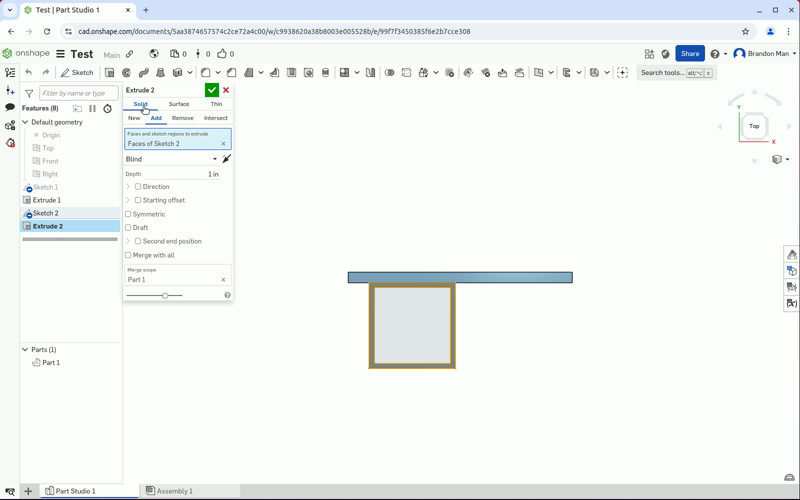
click(143, 106)
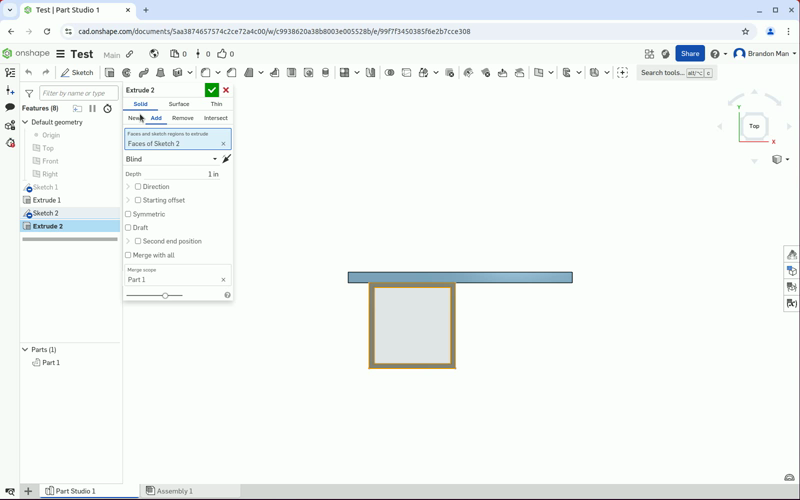
mouse_move(137, 120)
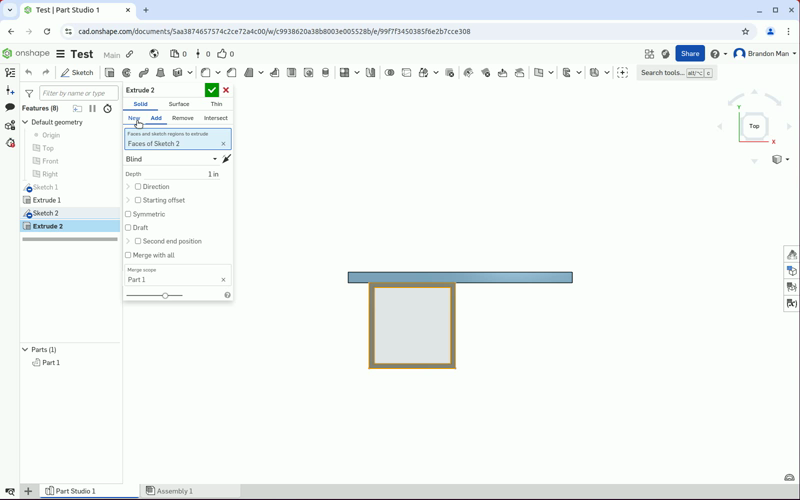
click(137, 120)
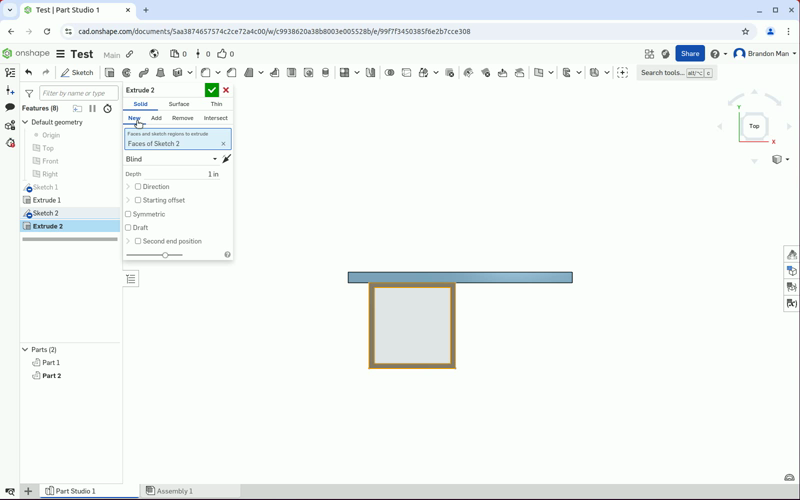
key(tab, 4)
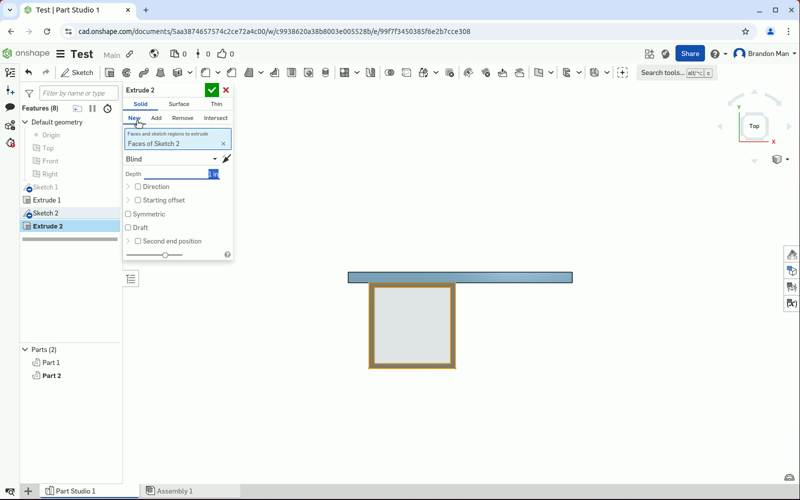
text(26.478)
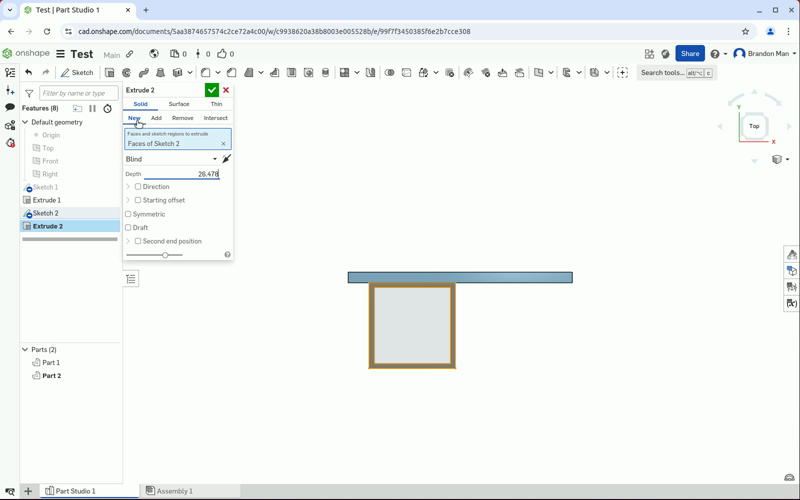
key(tab, 3)
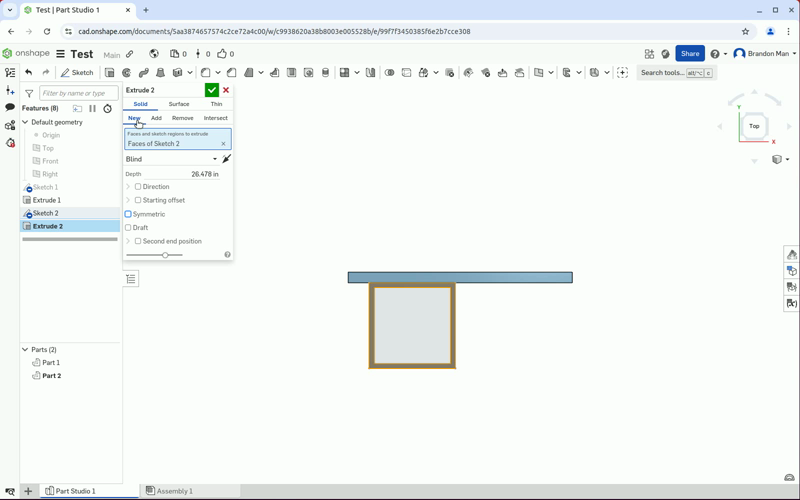
key(space)
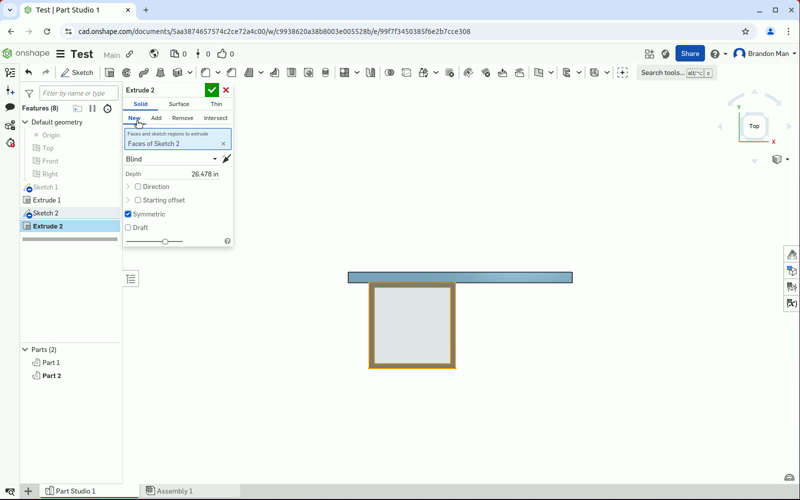
key(enter)
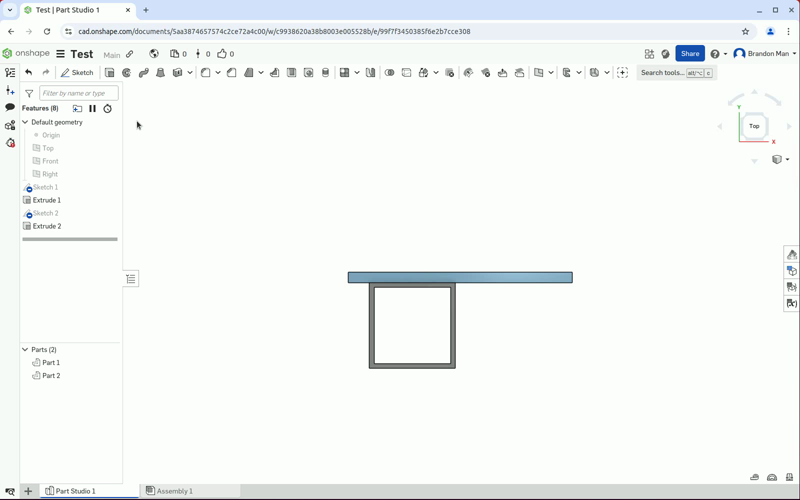
key(shift+h)
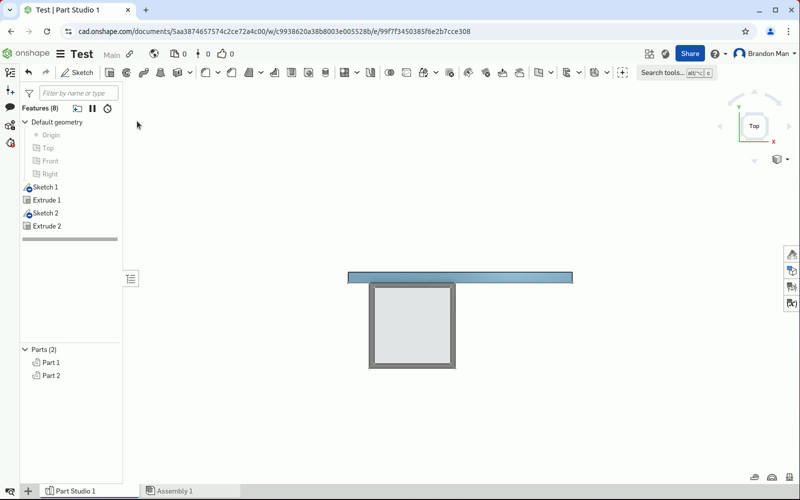
key(shift+h)
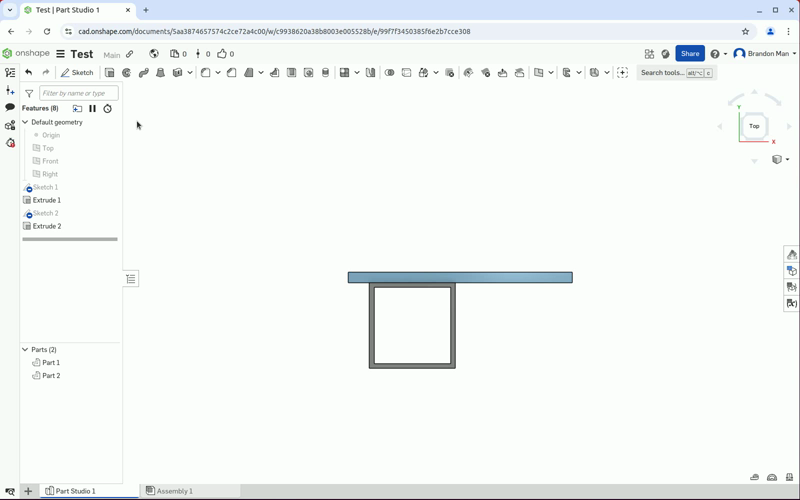
mouse_move(73, 189)
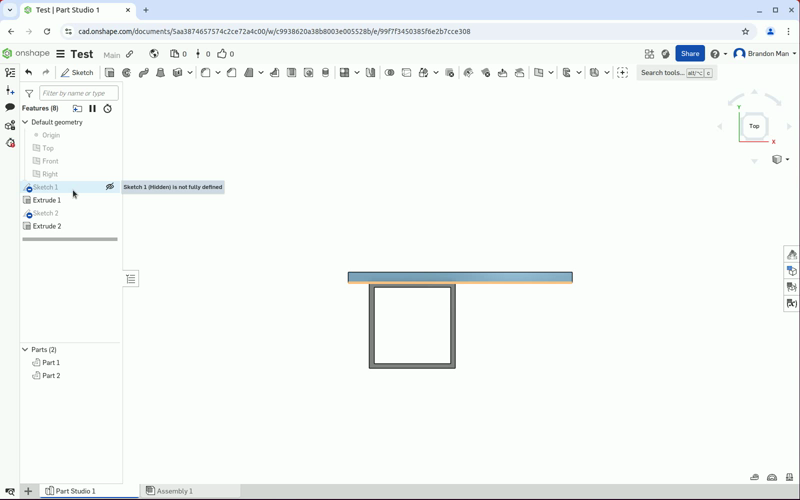
click(73, 189)
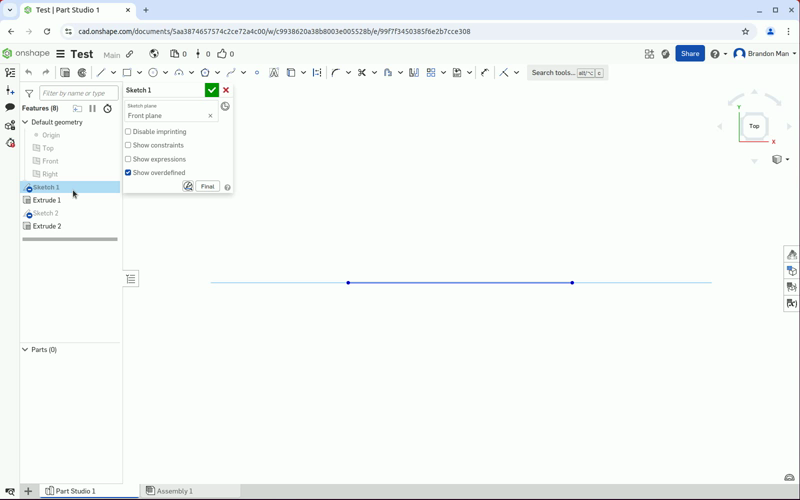
mouse_move(229, 92)
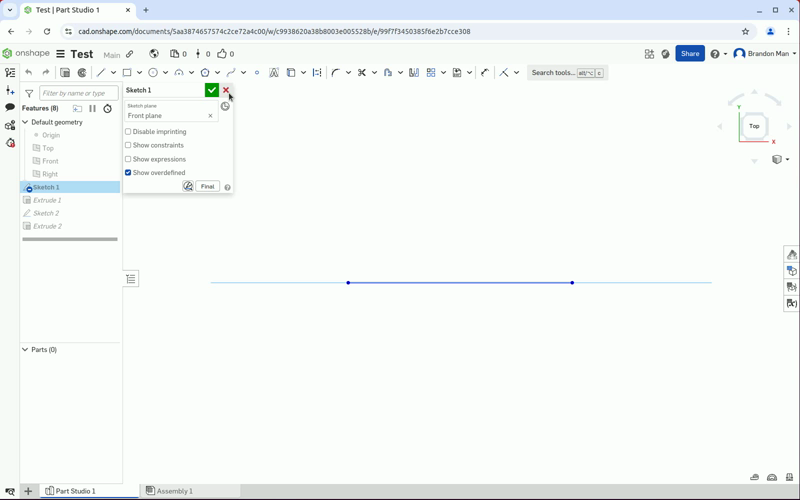
click(229, 92)
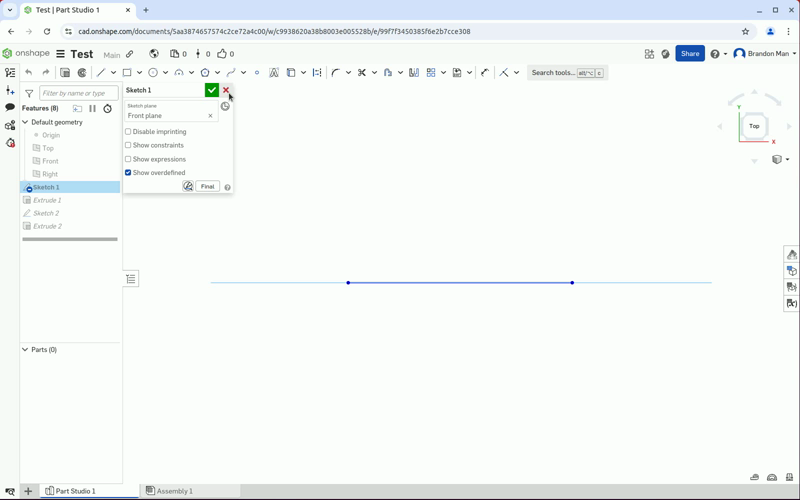
key(shift+s)
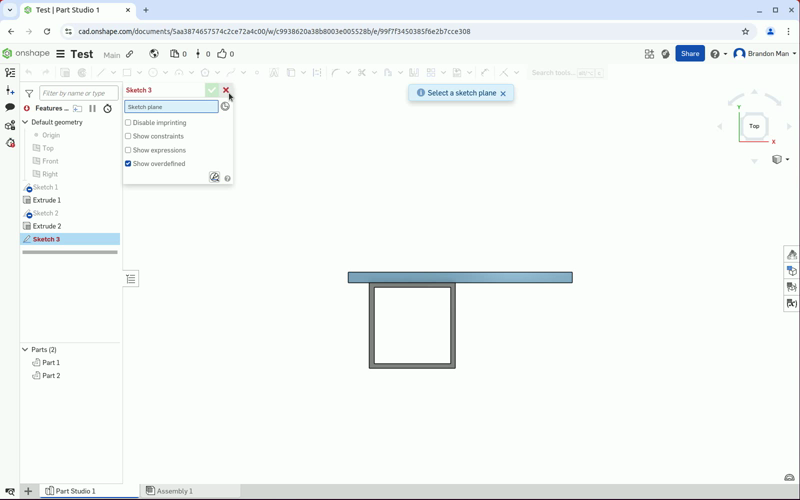
mouse_move(73, 150)
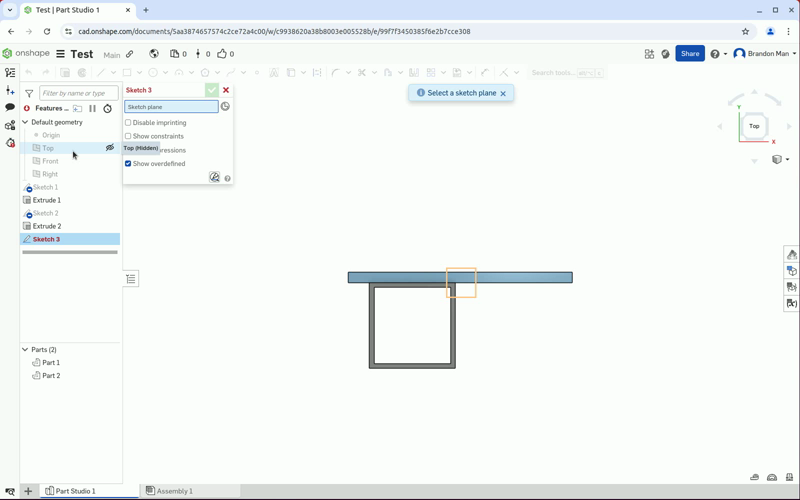
click(73, 150)
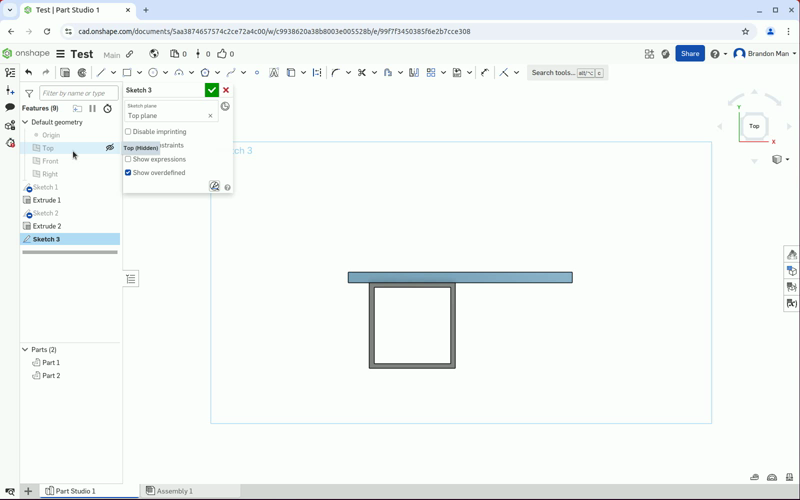
mouse_move(73, 352)
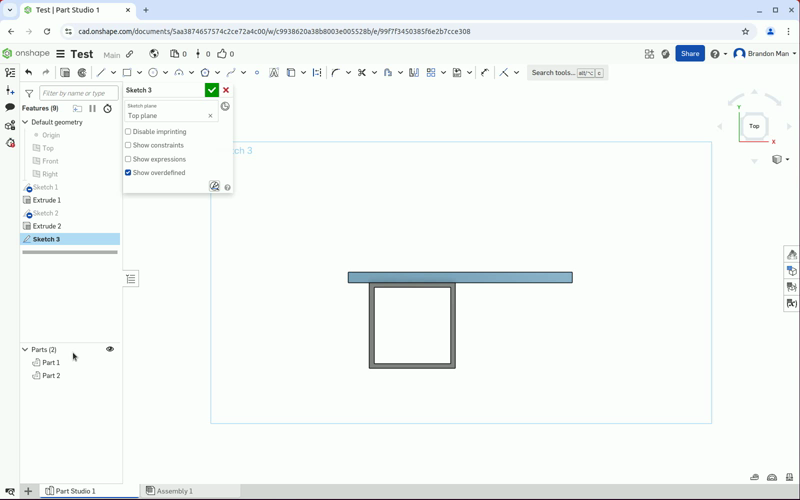
key(y)
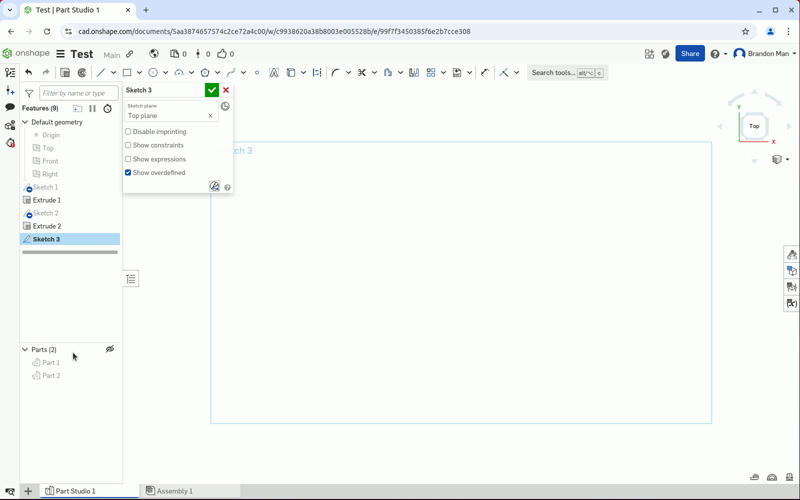
key(l)
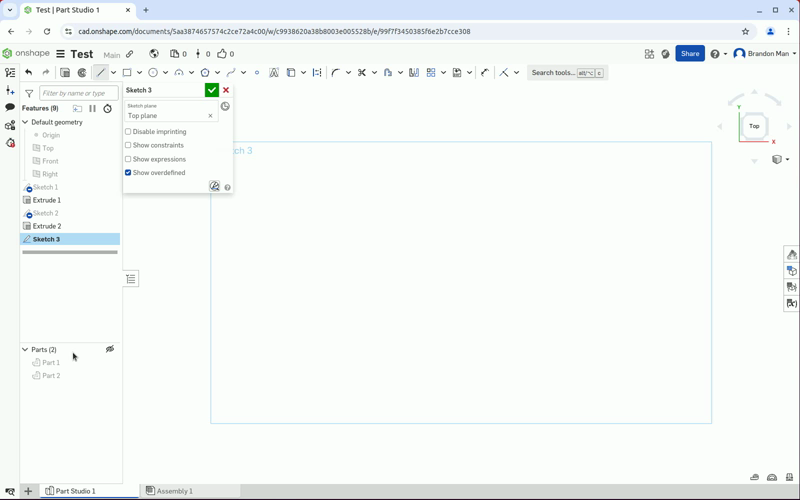
key_down(shift)
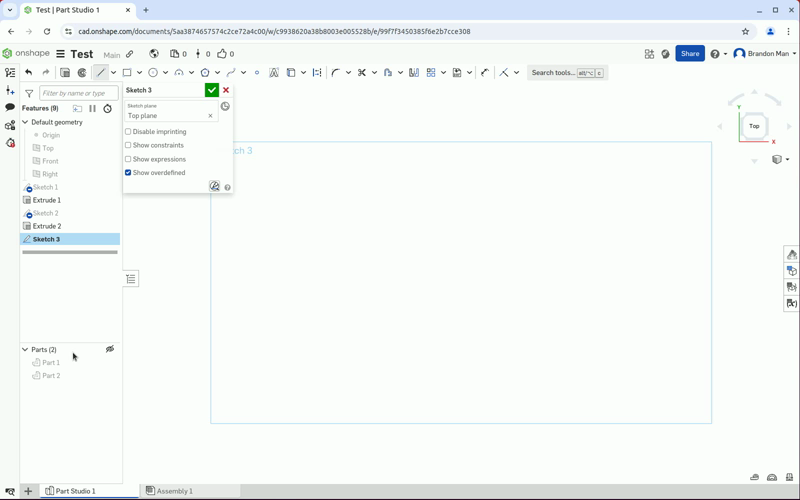
mouse_move(466, 368)
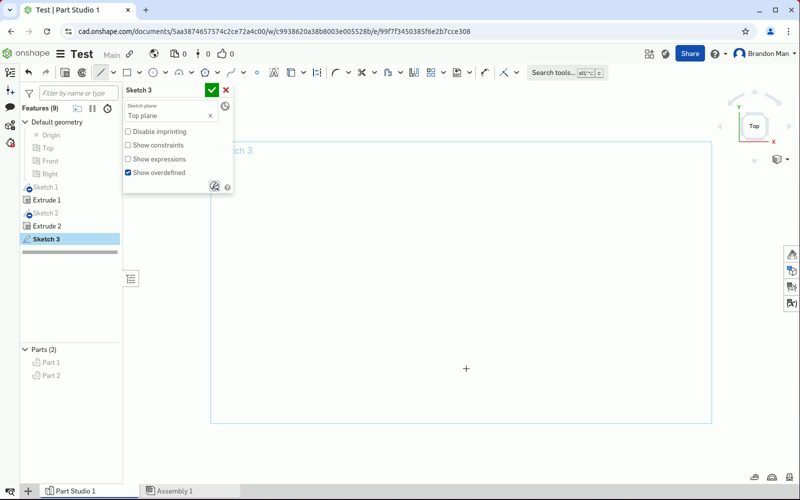
click(466, 368)
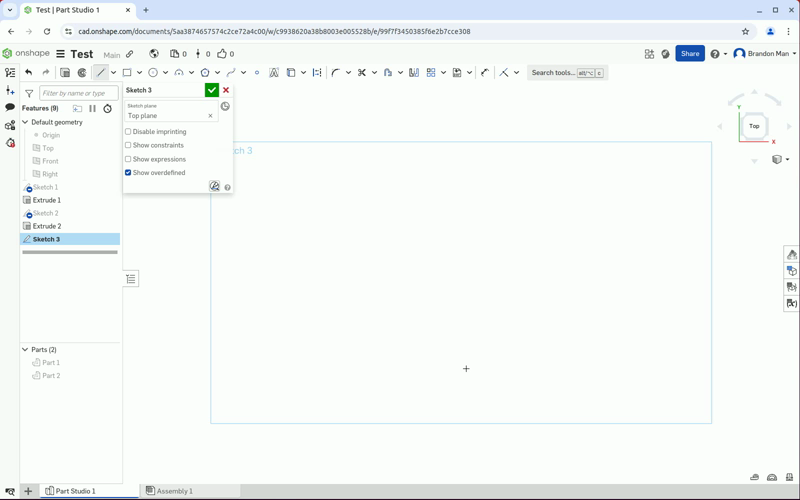
key_up(shift)
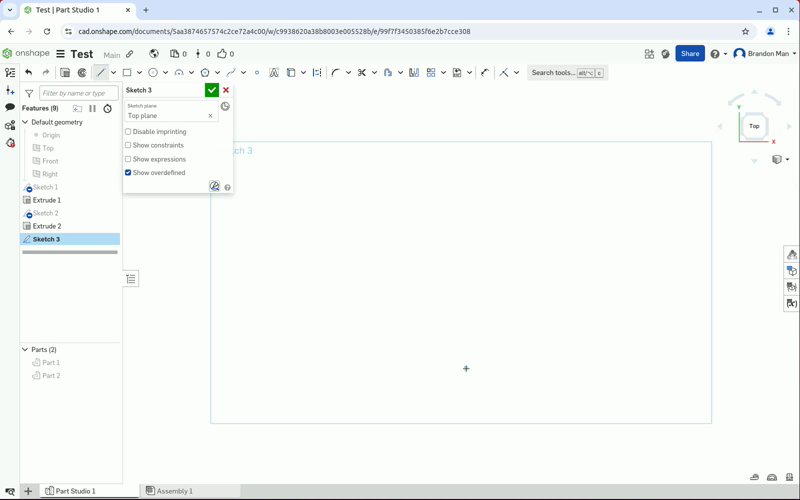
key_down(shift)
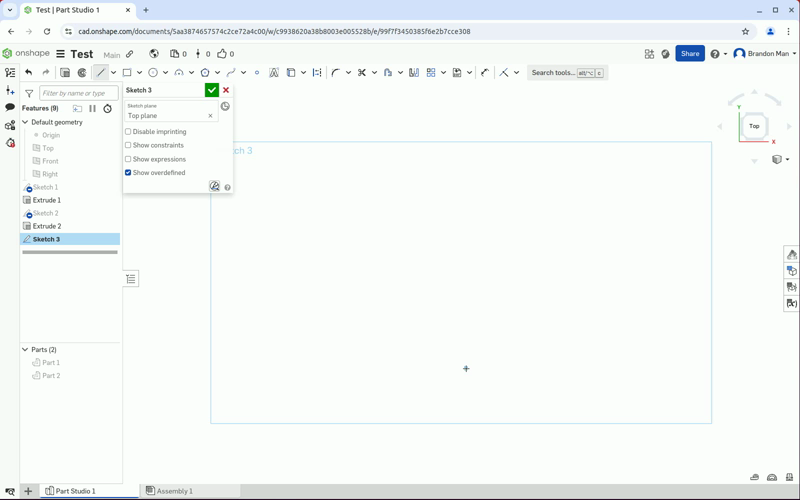
mouse_move(552, 368)
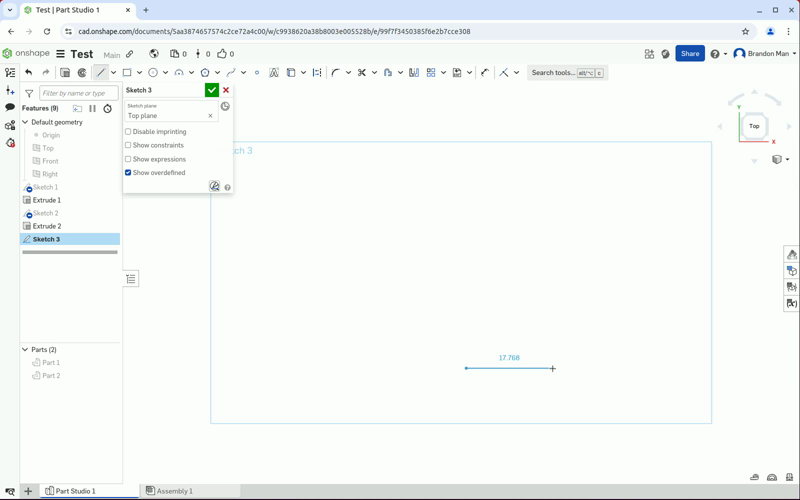
click(552, 368)
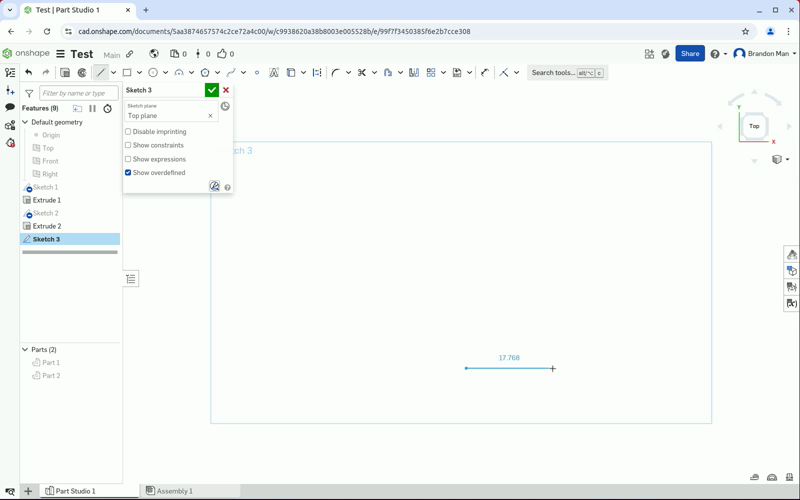
key_up(shift)
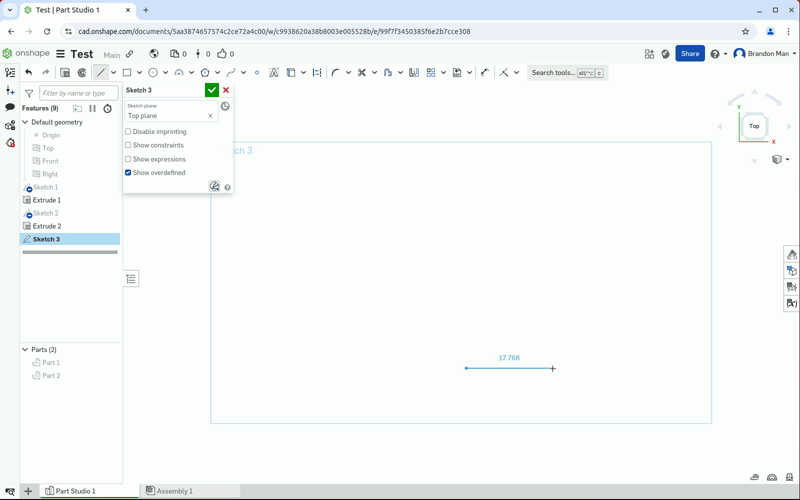
key_down(shift)
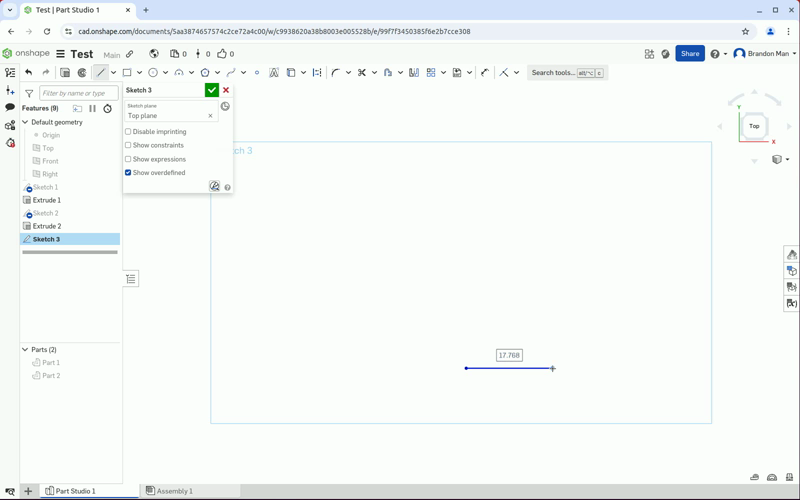
mouse_move(552, 282)
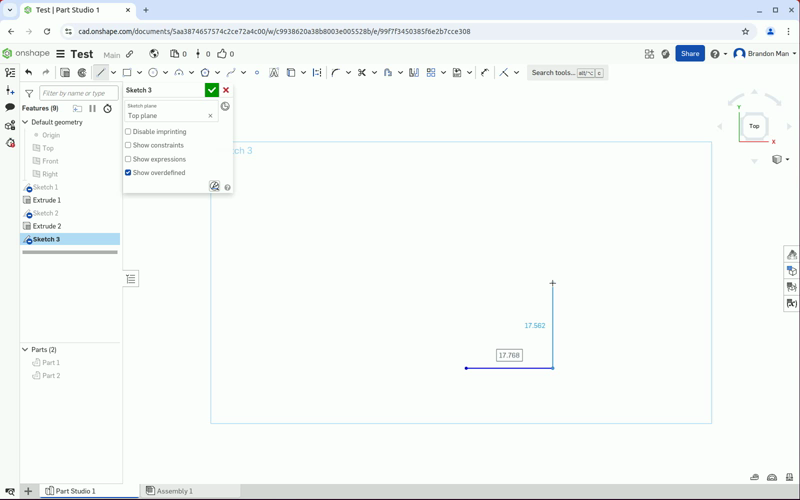
click(552, 282)
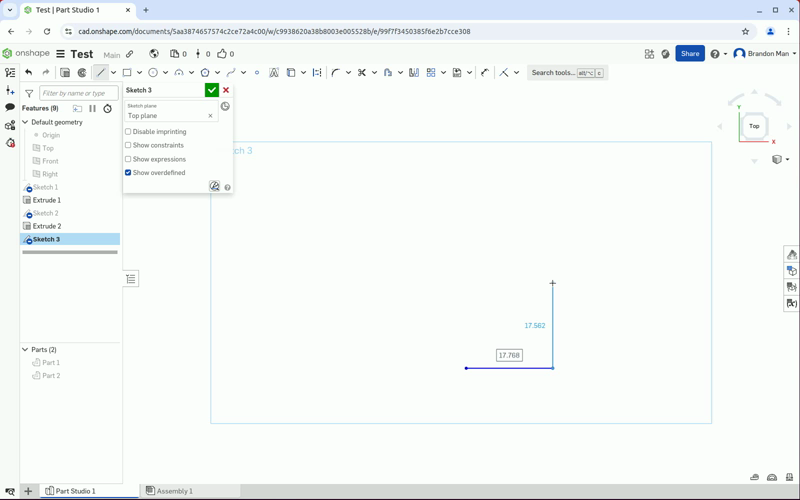
key_up(shift)
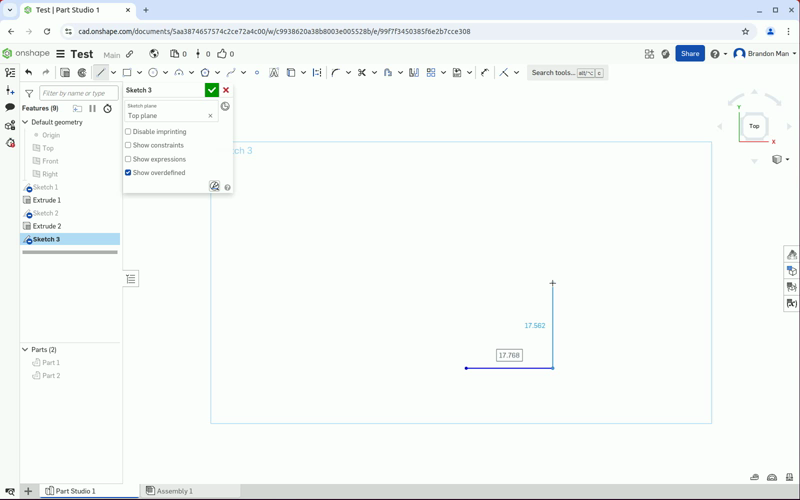
key_down(shift)
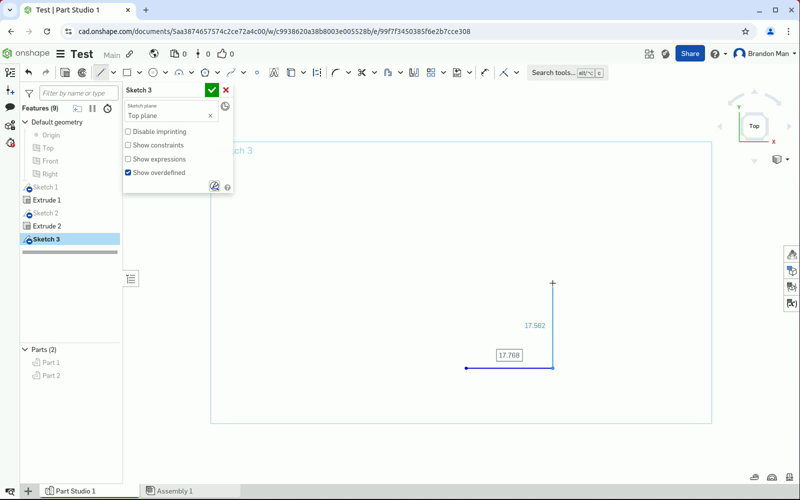
mouse_move(466, 282)
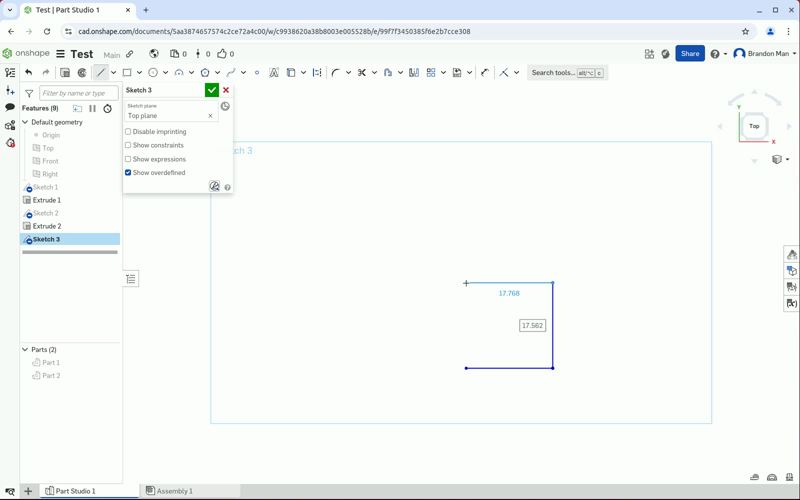
click(466, 282)
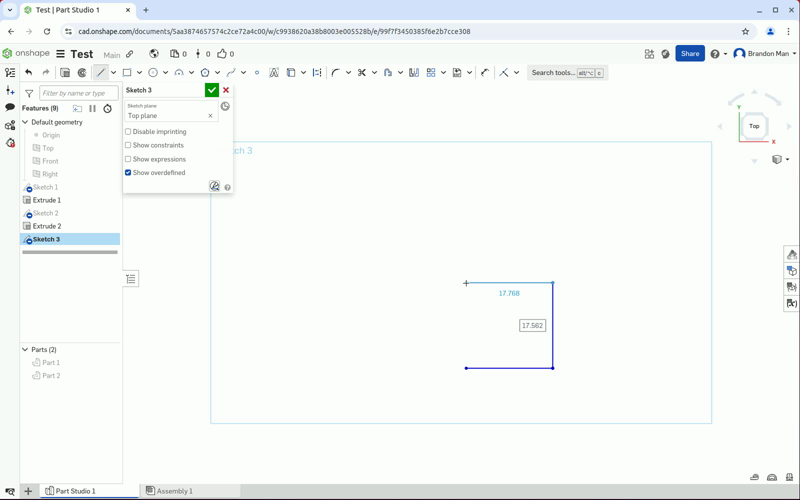
key_up(shift)
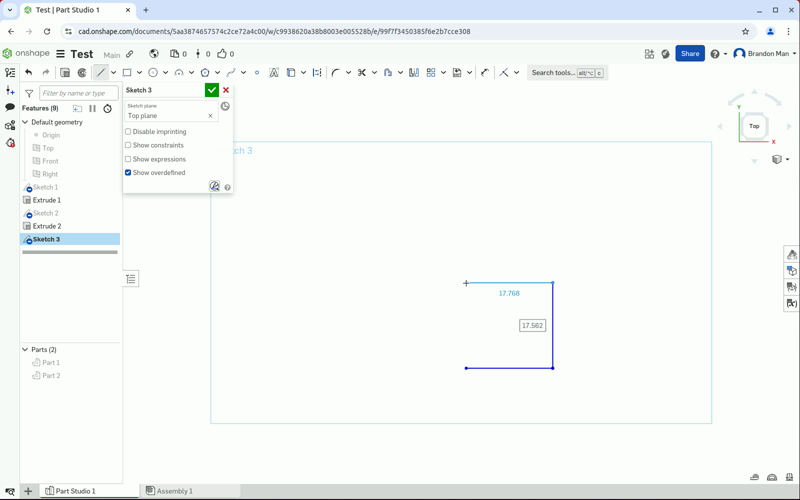
key_down(shift)
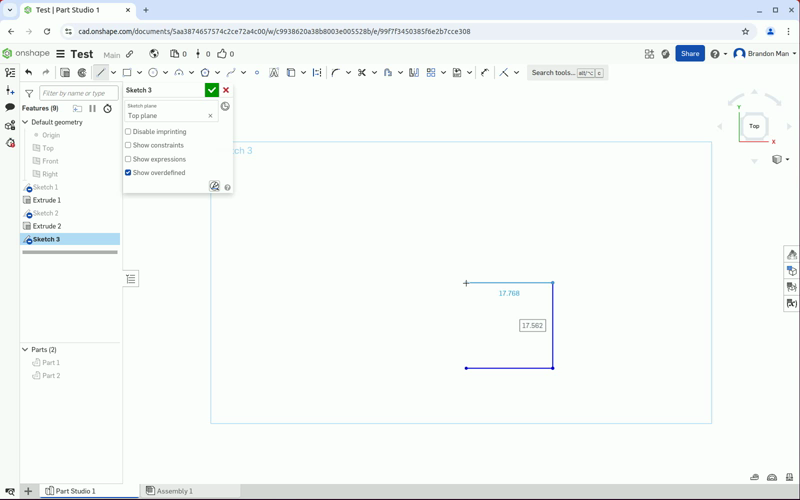
mouse_move(466, 368)
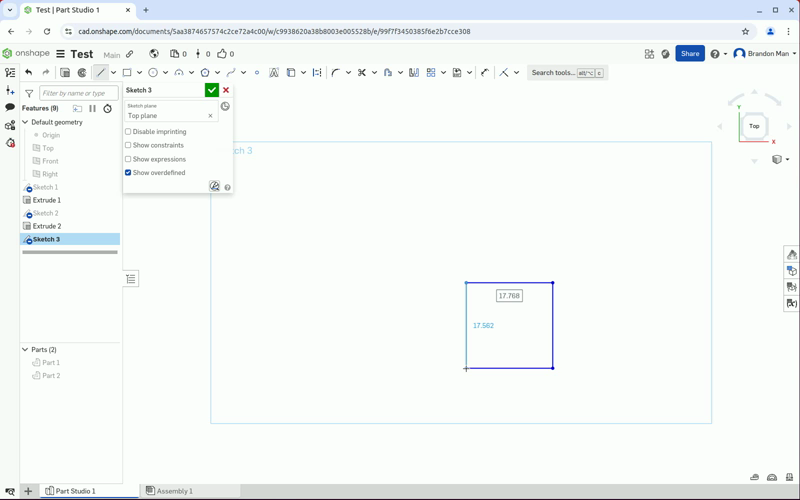
key_up(shift)
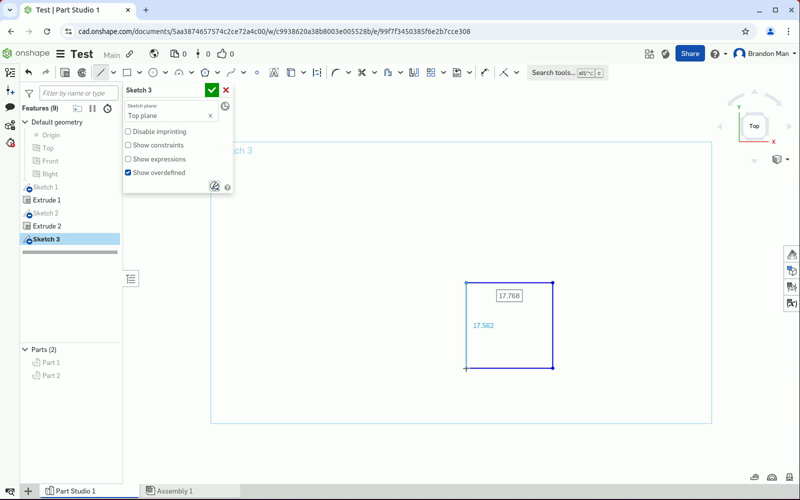
click(466, 368)
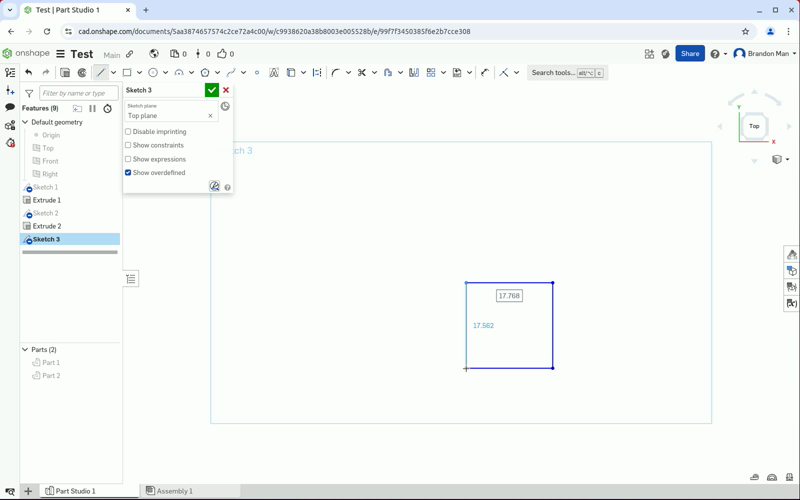
key(esc)
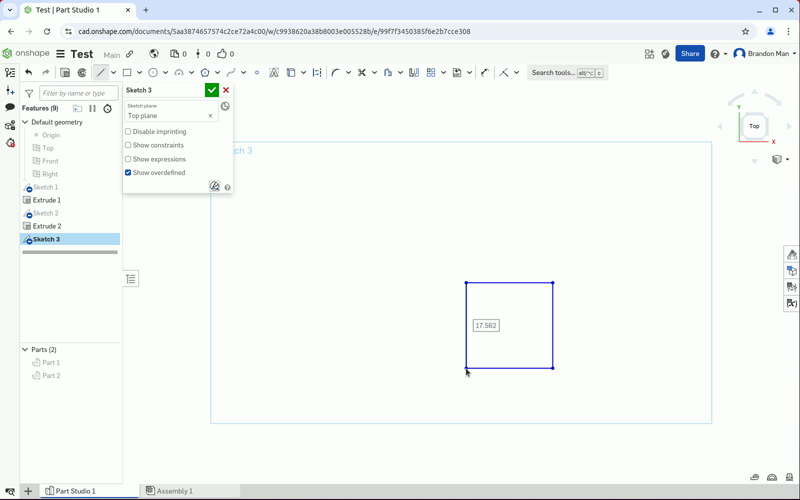
key(l)
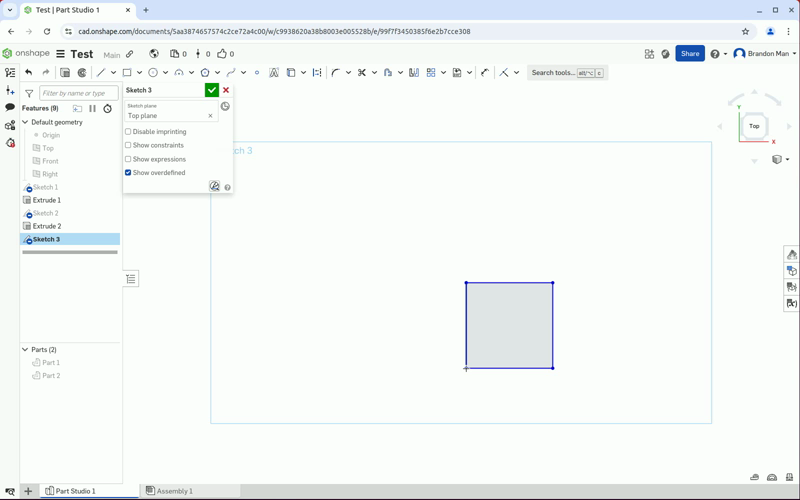
key_down(shift)
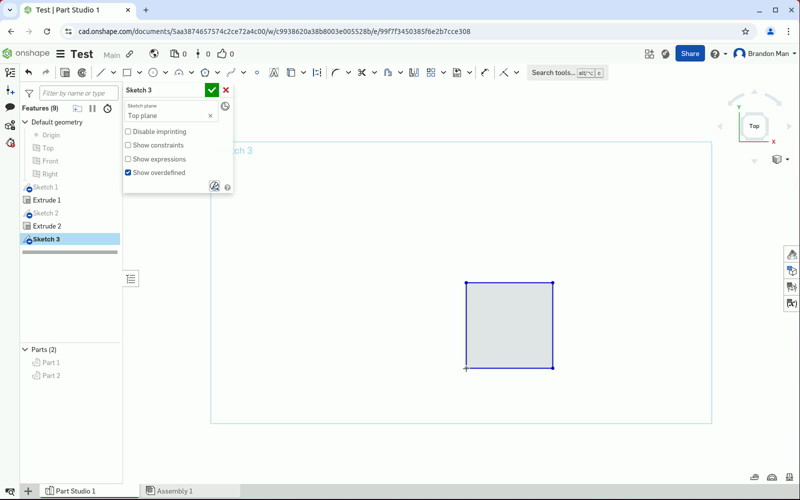
mouse_move(471, 363)
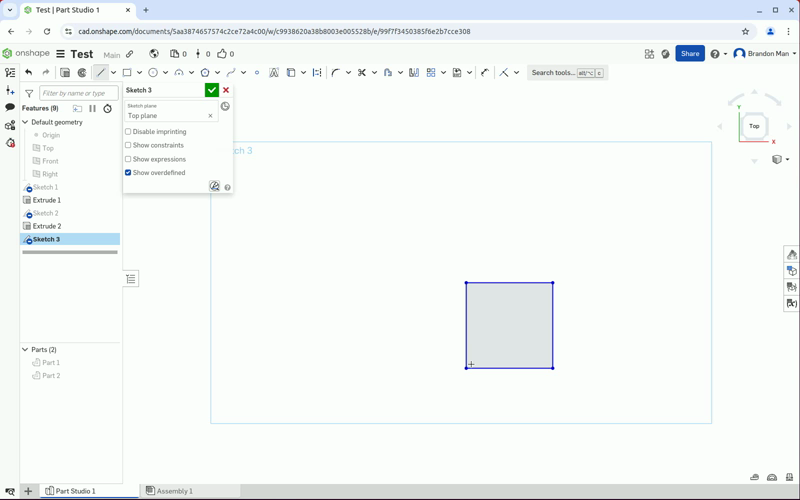
click(471, 363)
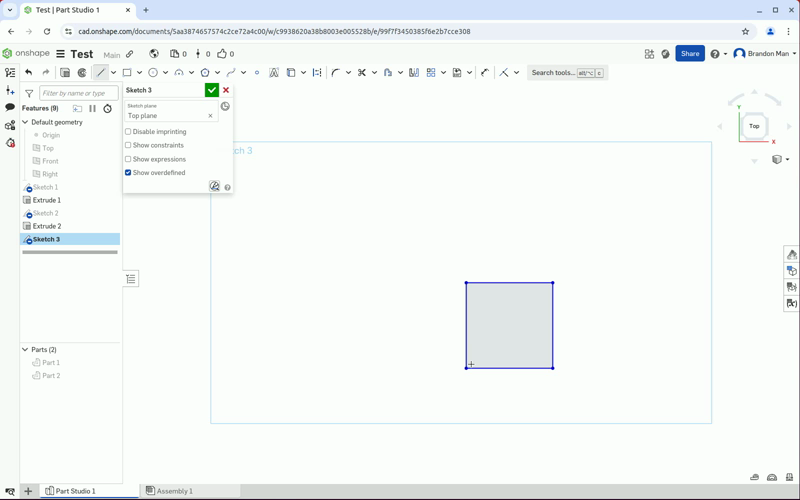
key_up(shift)
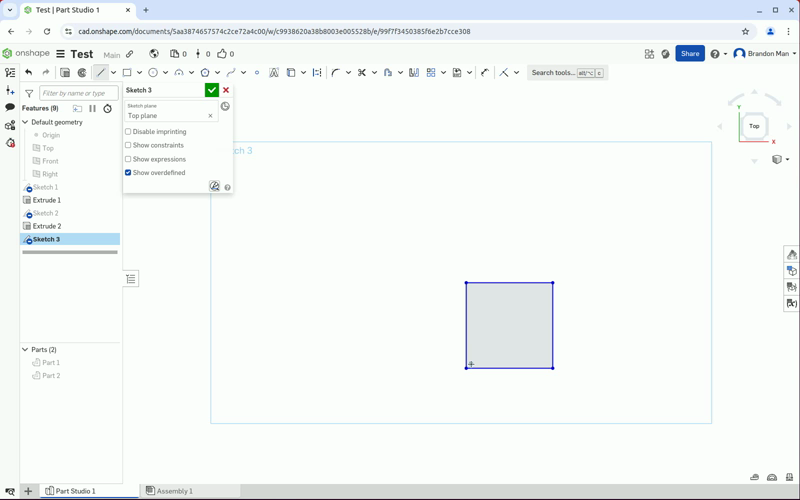
key_down(shift)
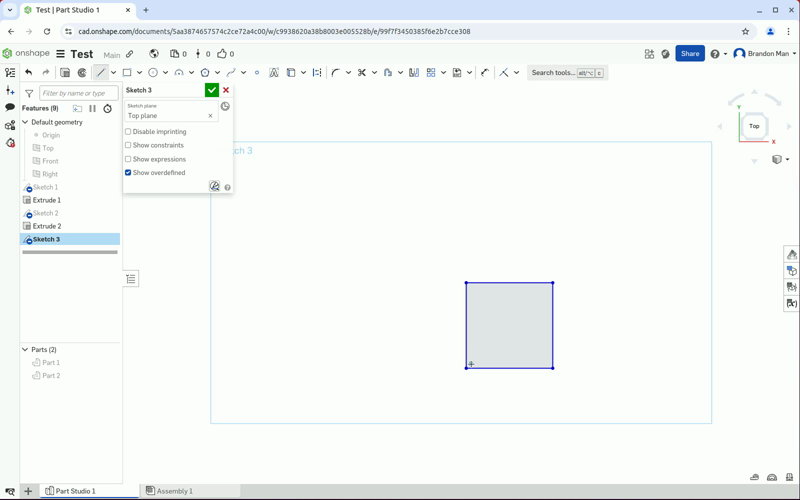
mouse_move(547, 363)
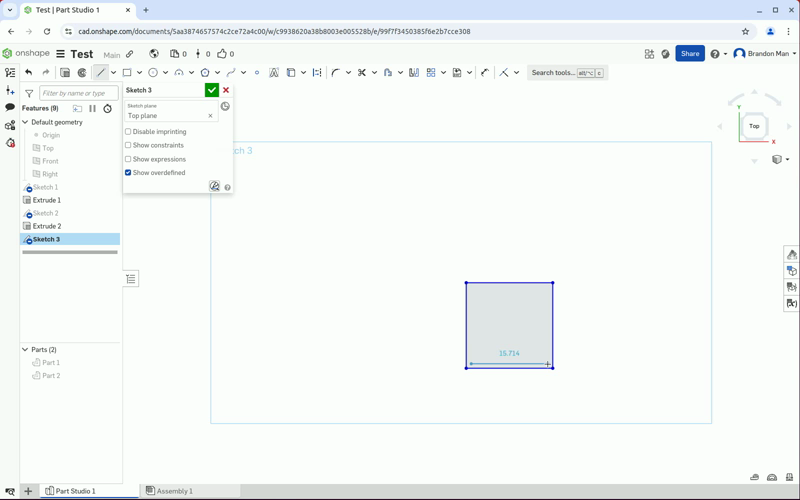
click(547, 363)
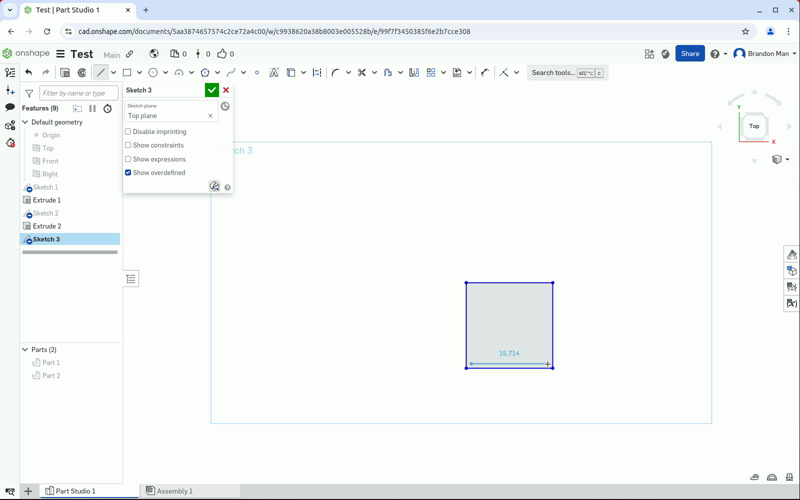
key_up(shift)
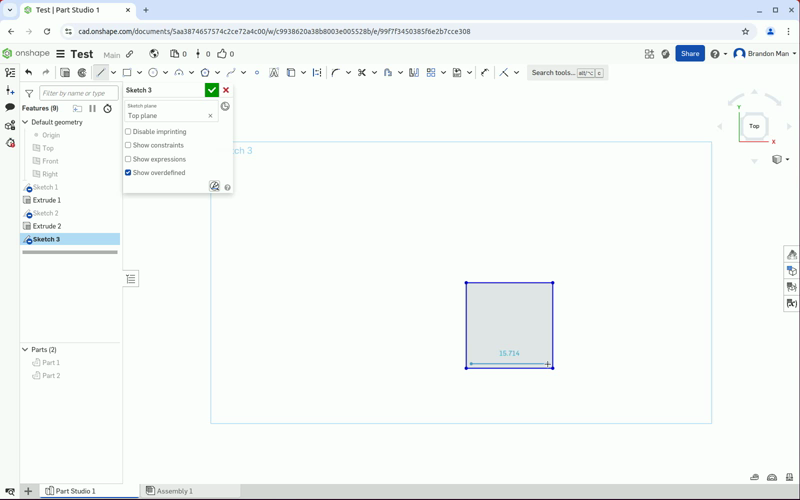
key_down(shift)
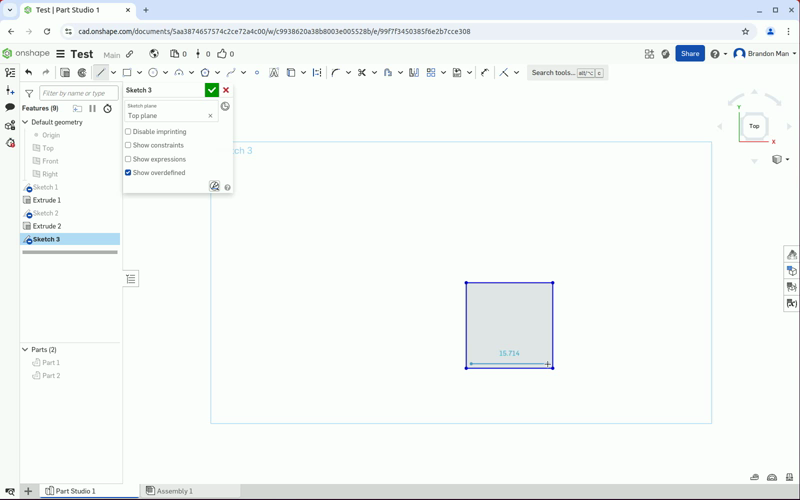
mouse_move(547, 287)
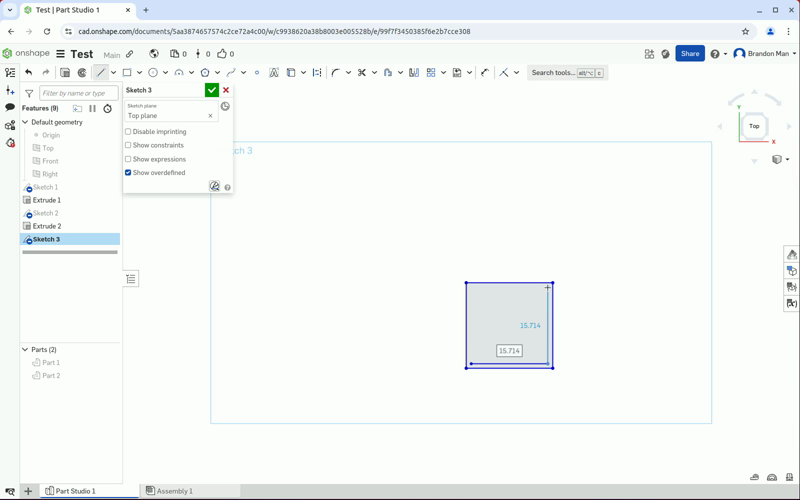
click(547, 287)
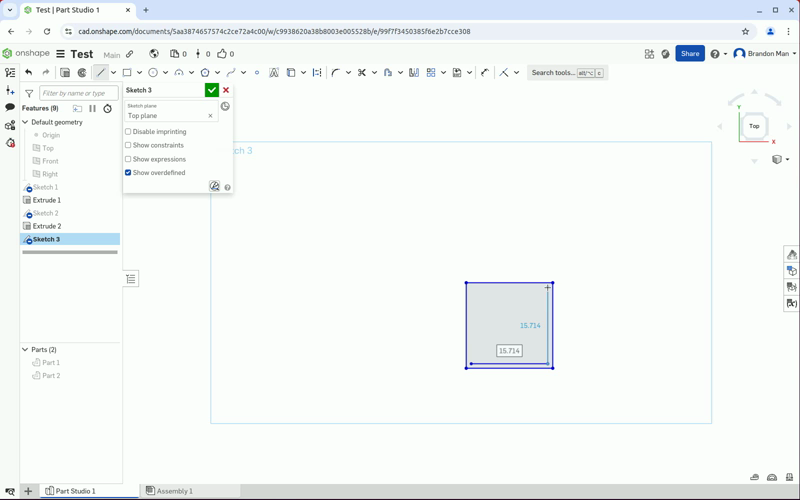
key_up(shift)
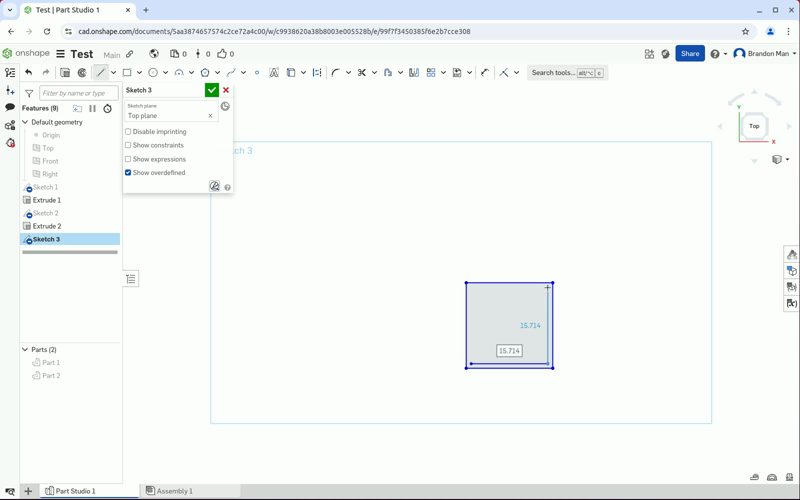
key_down(shift)
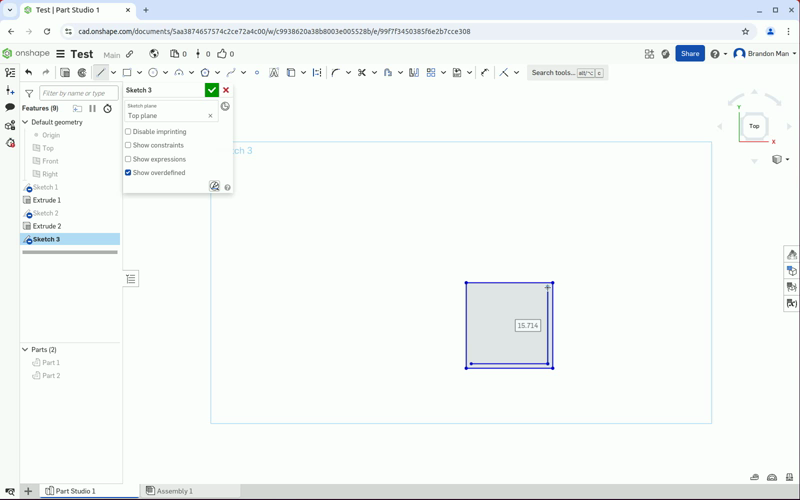
mouse_move(471, 287)
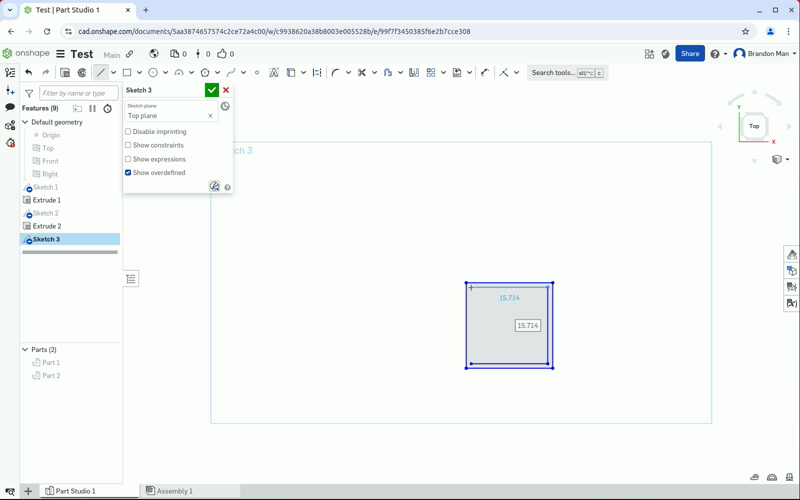
click(471, 287)
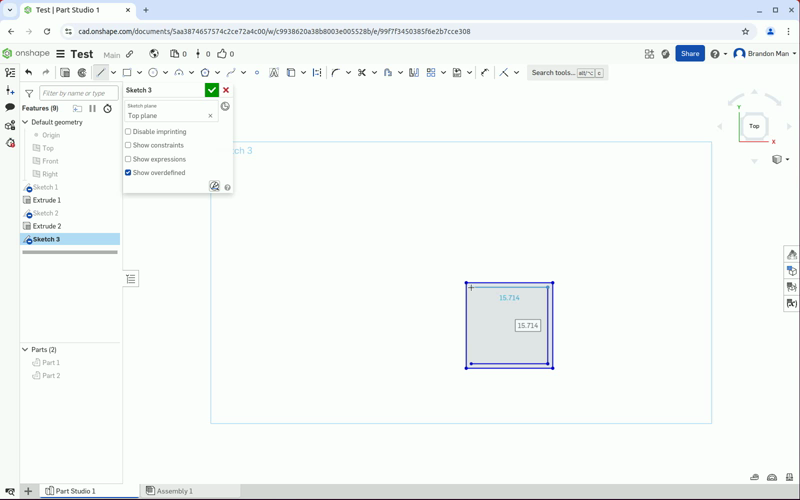
key_up(shift)
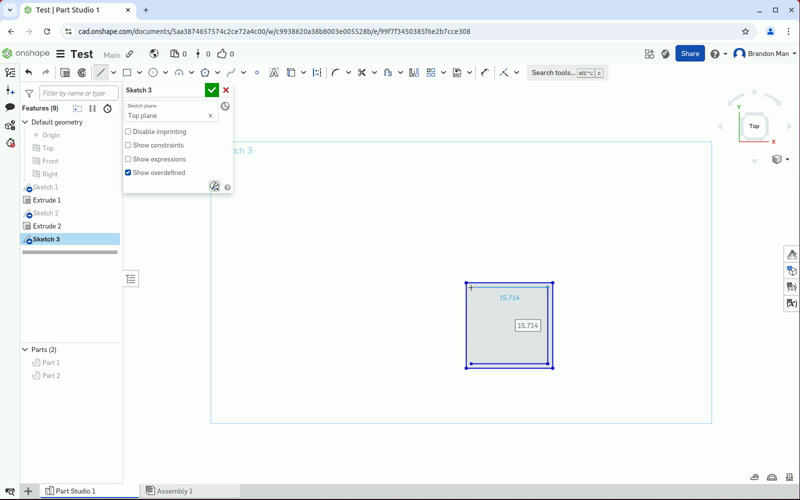
key_down(shift)
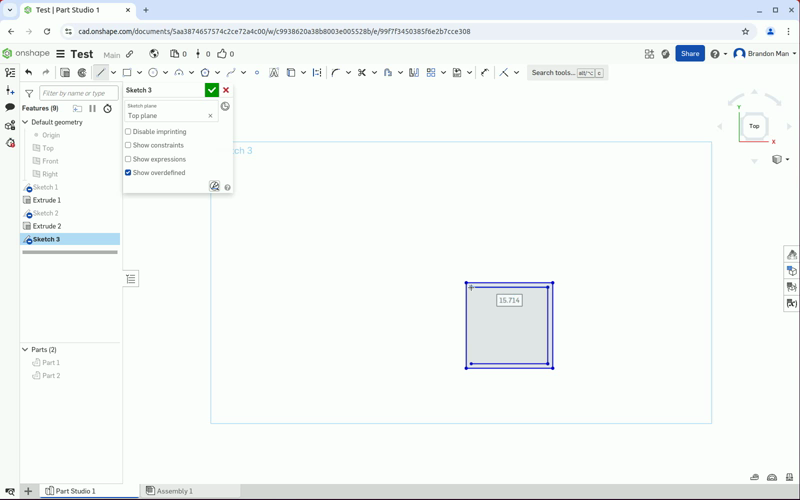
mouse_move(471, 363)
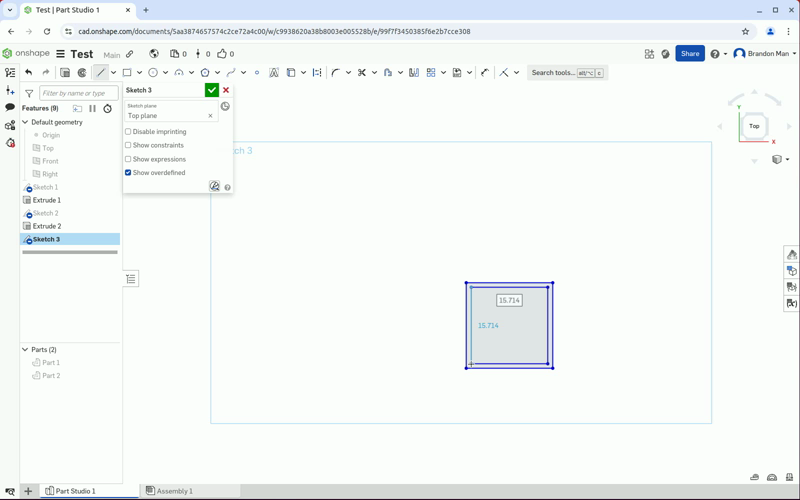
key_up(shift)
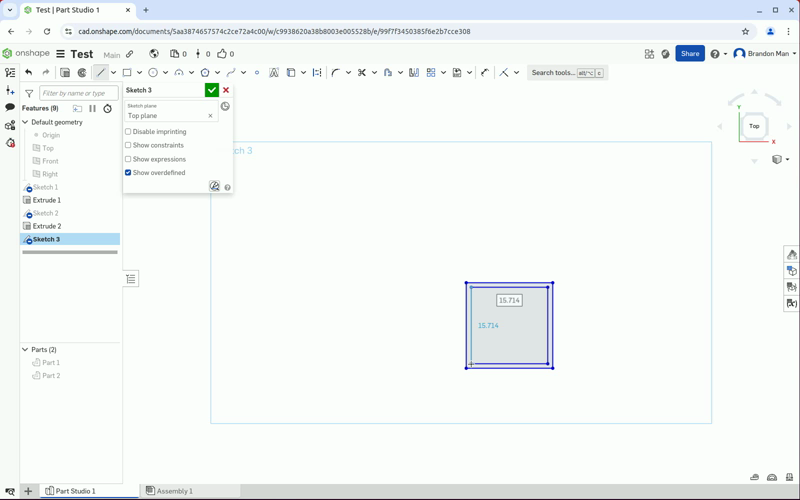
click(471, 363)
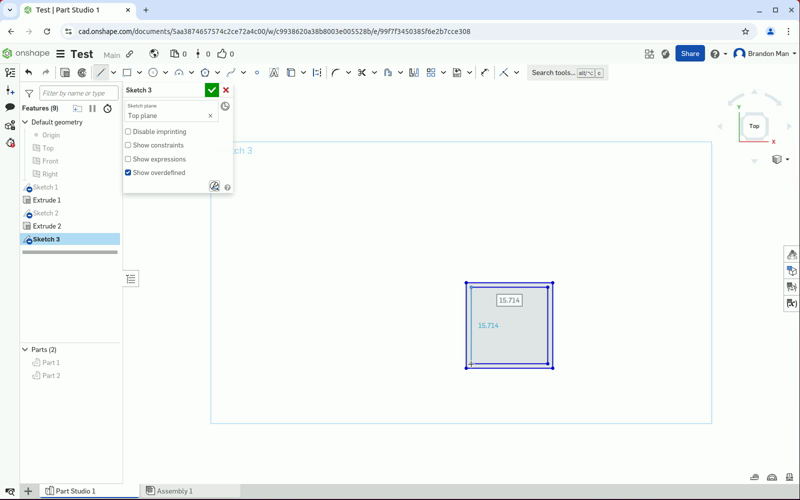
key(esc)
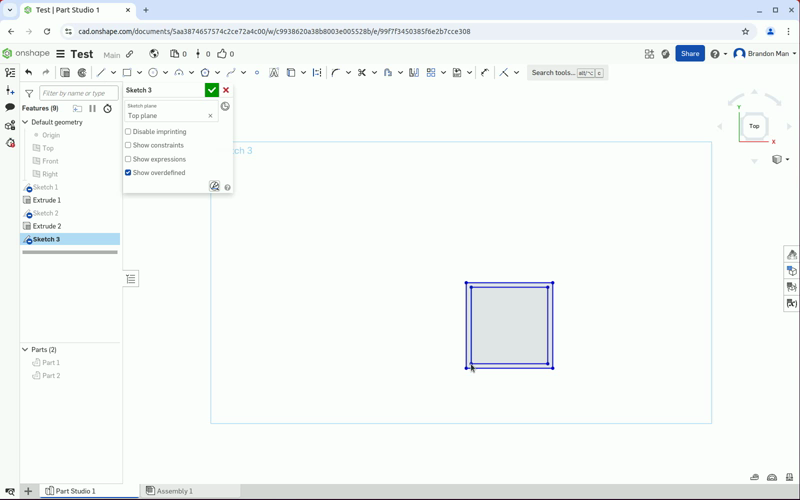
mouse_move(549, 297)
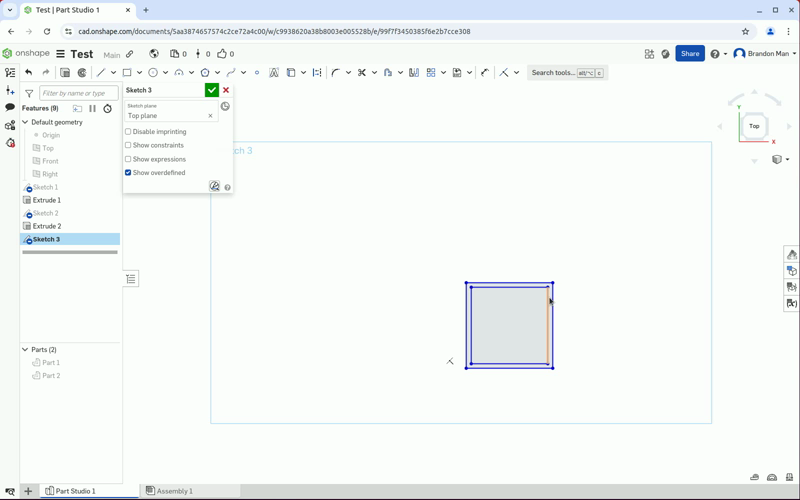
scroll(6)
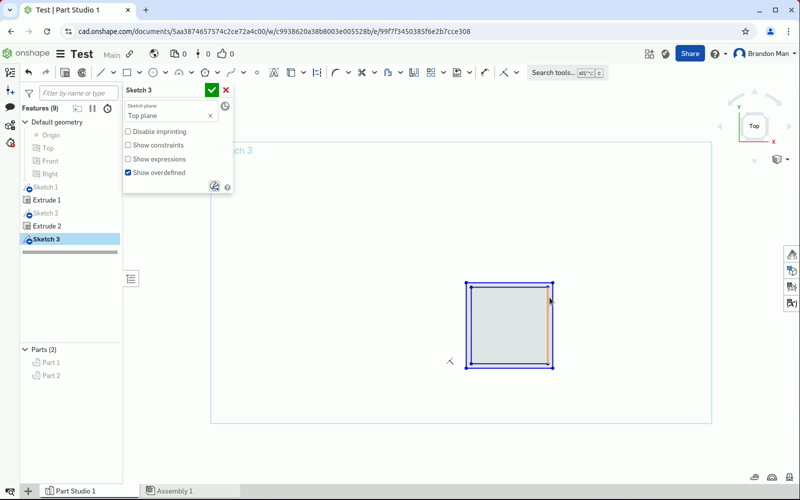
scroll(6)
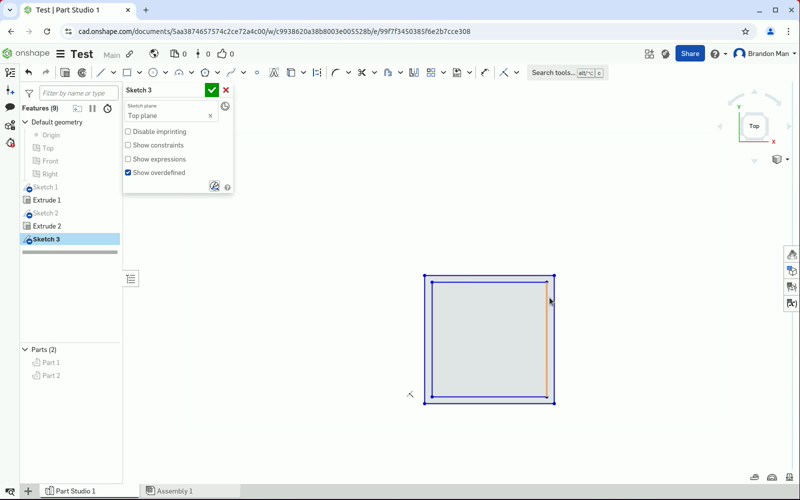
scroll(6)
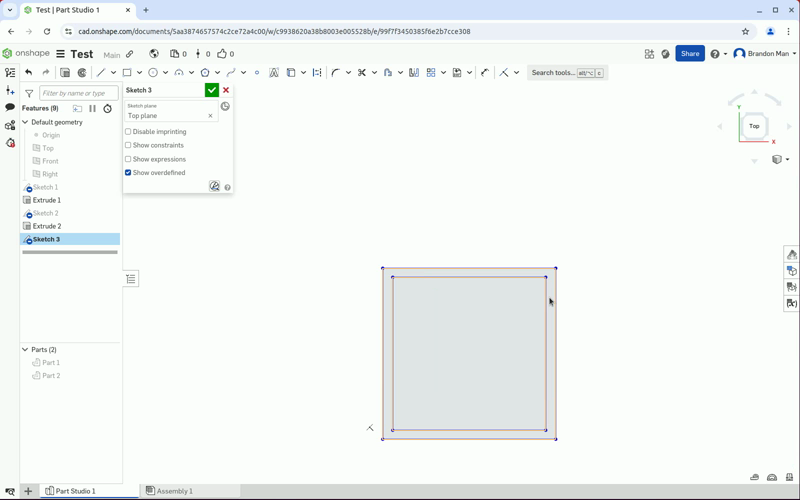
scroll(6)
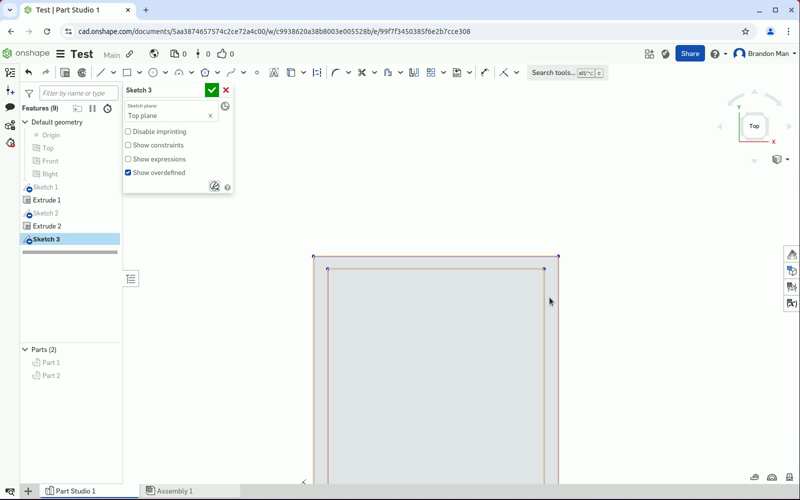
scroll(6)
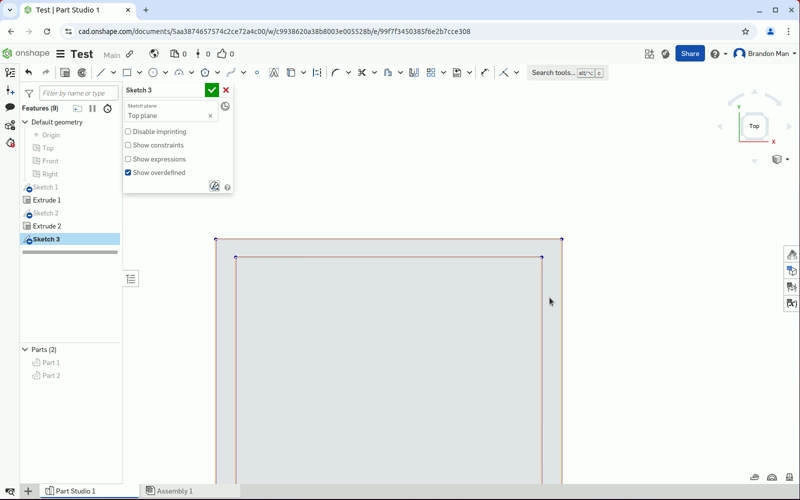
scroll(6)
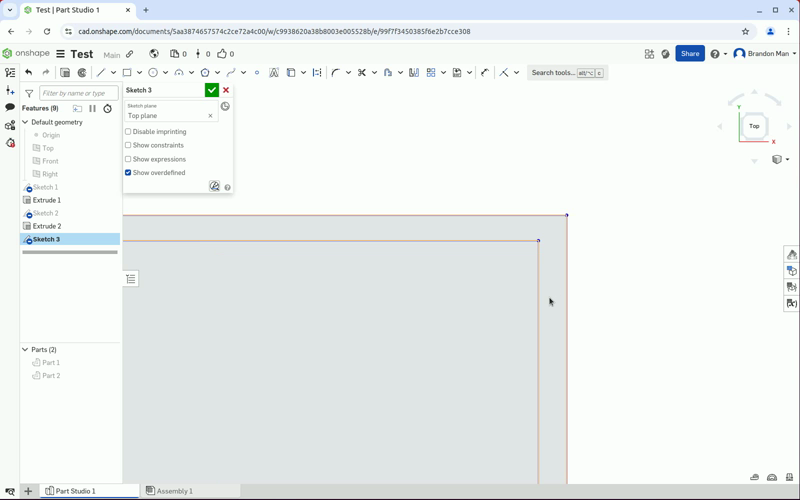
scroll(6)
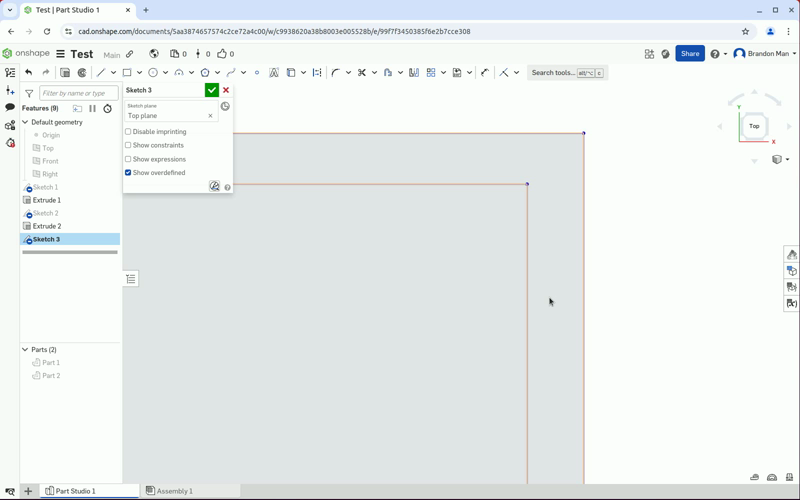
click(549, 297)
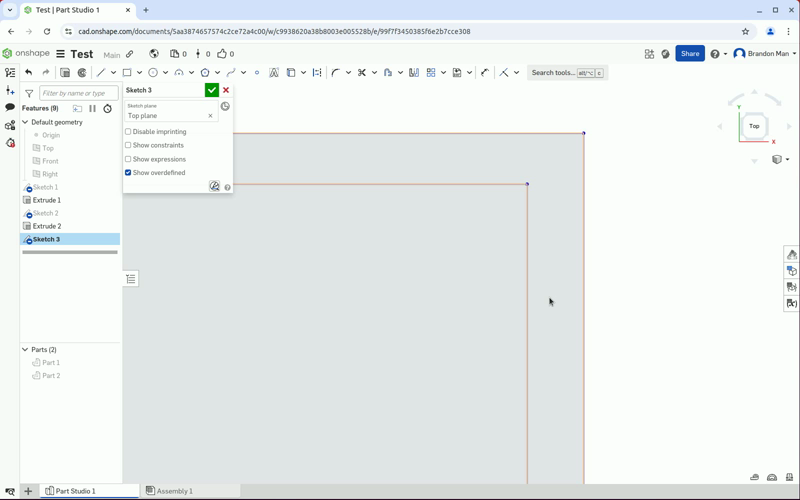
scroll(-6)
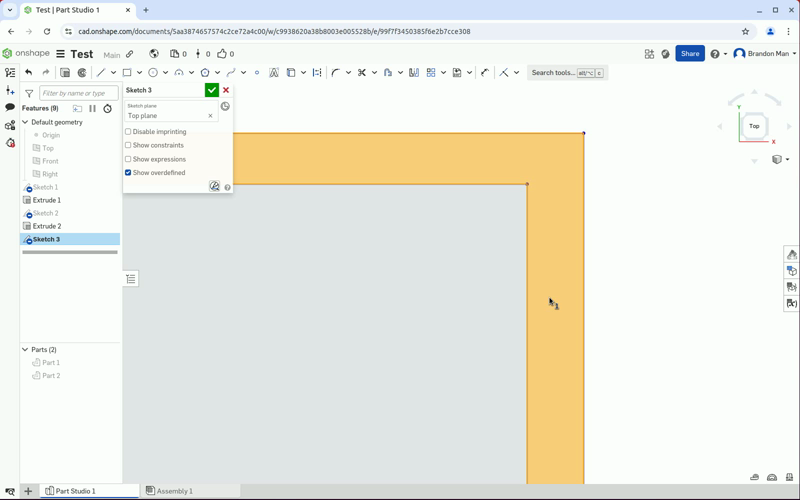
scroll(-6)
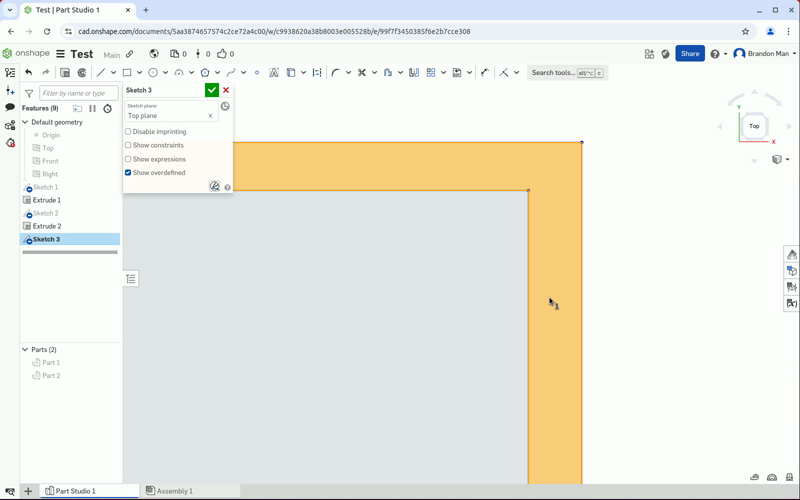
scroll(-6)
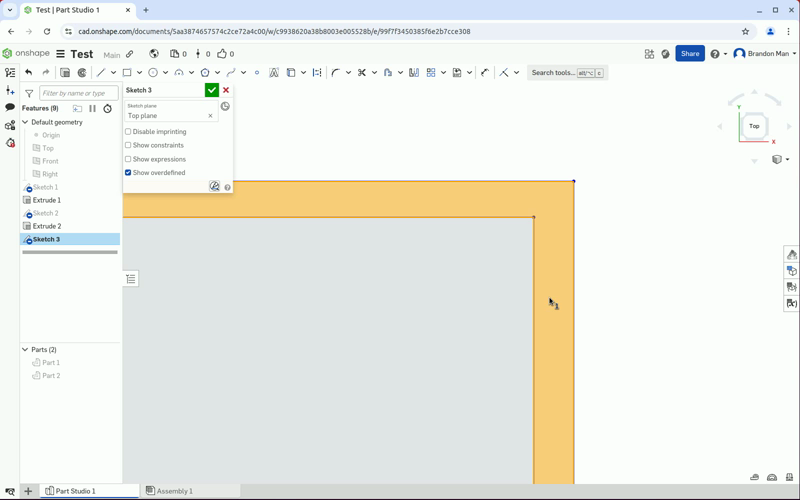
scroll(-6)
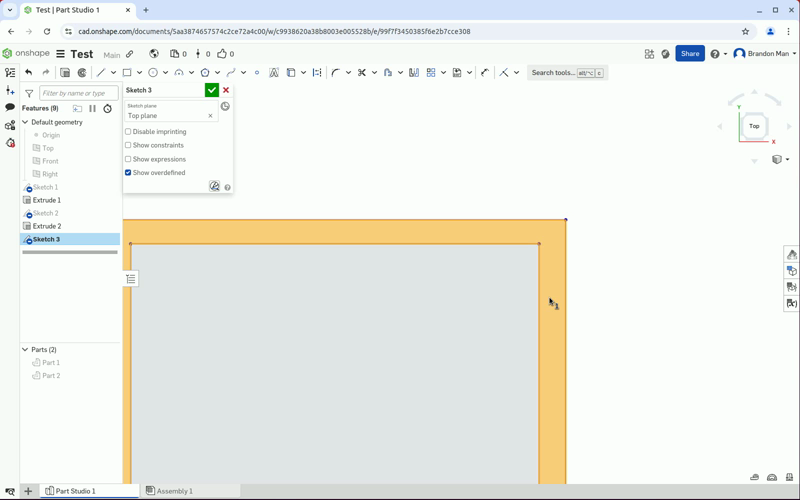
scroll(-6)
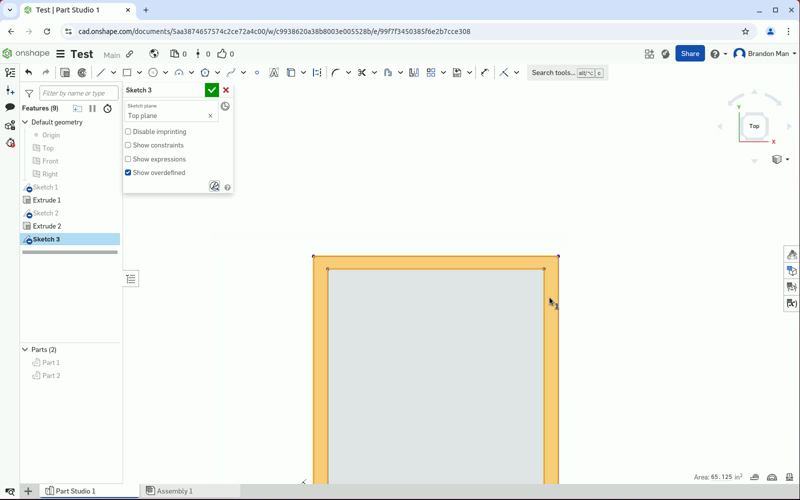
scroll(-6)
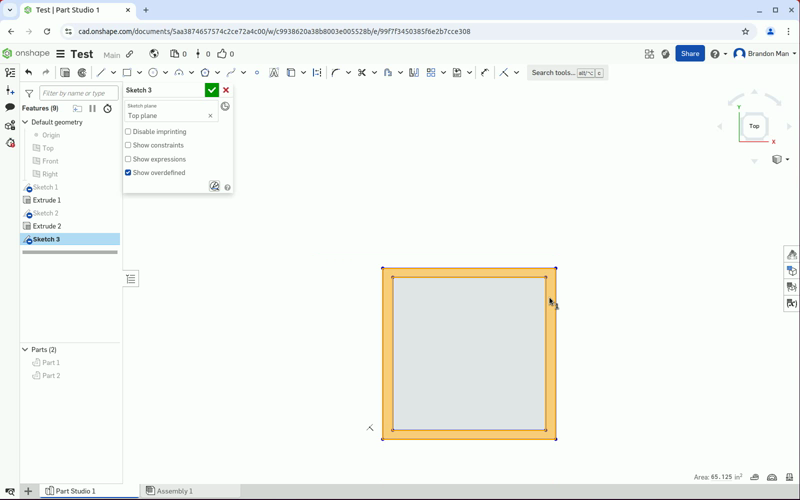
scroll(-6)
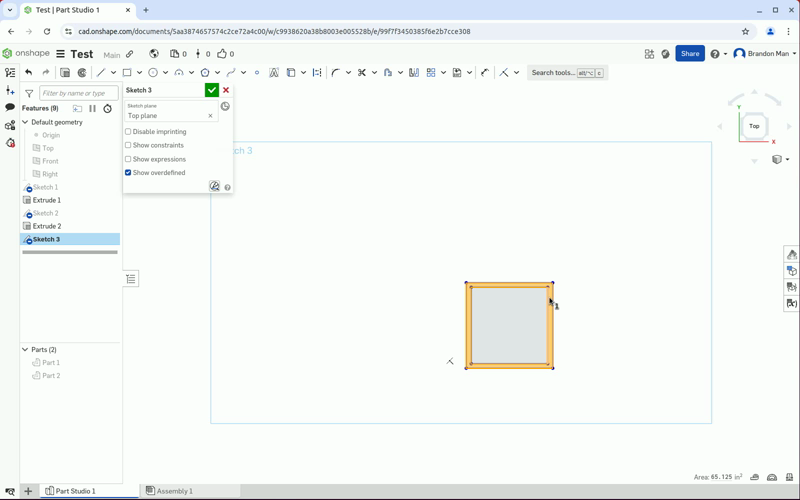
mouse_move(73, 352)
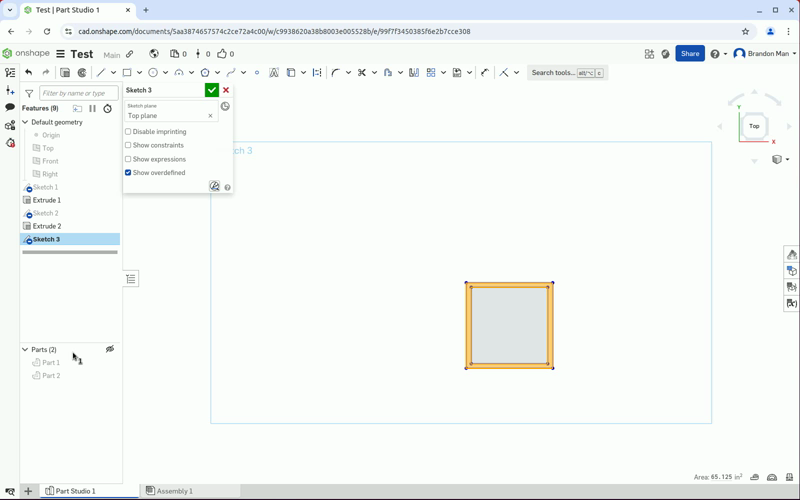
key(shift+y)
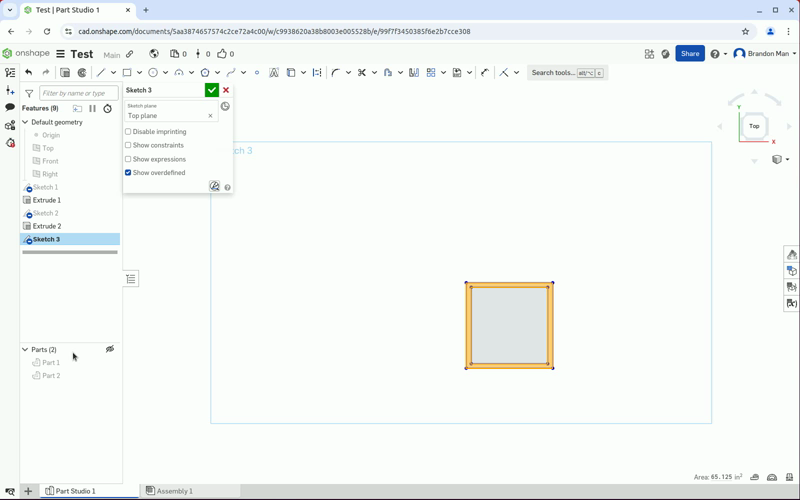
key(shift+e)
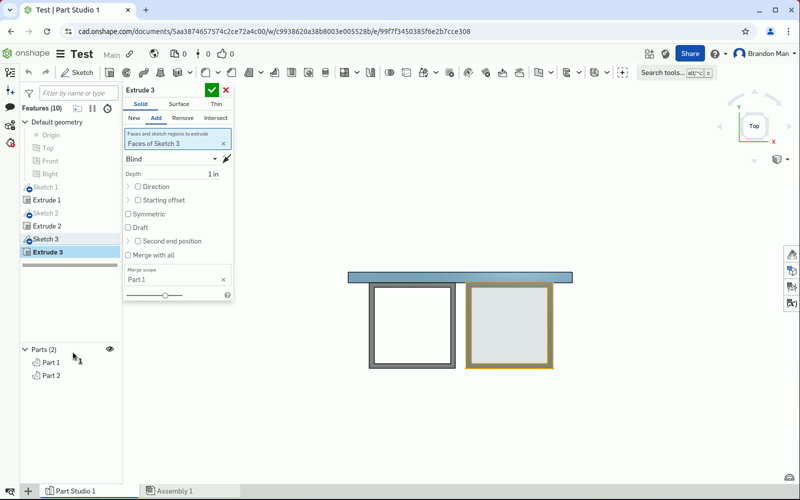
mouse_move(143, 106)
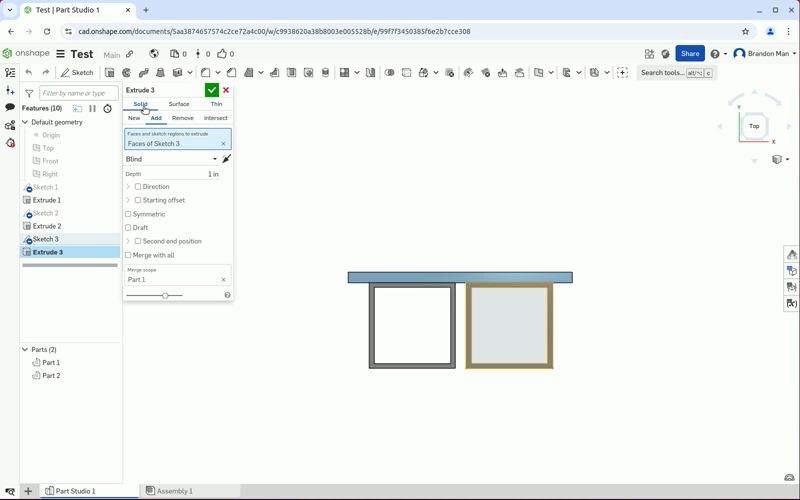
click(143, 106)
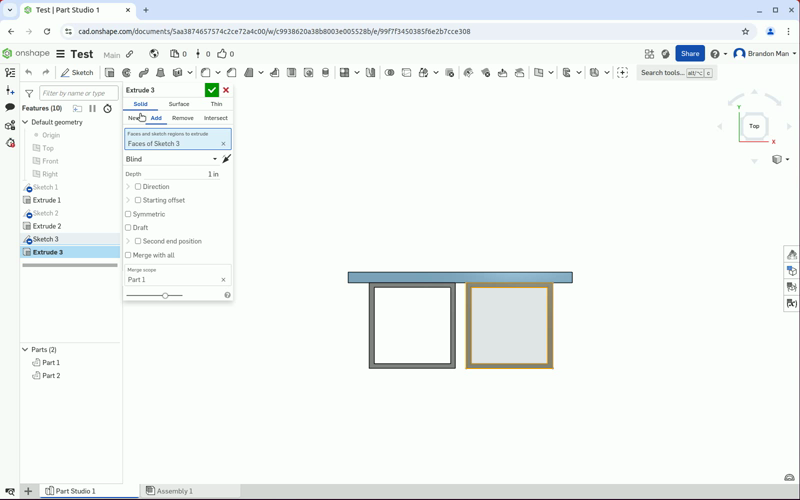
mouse_move(137, 120)
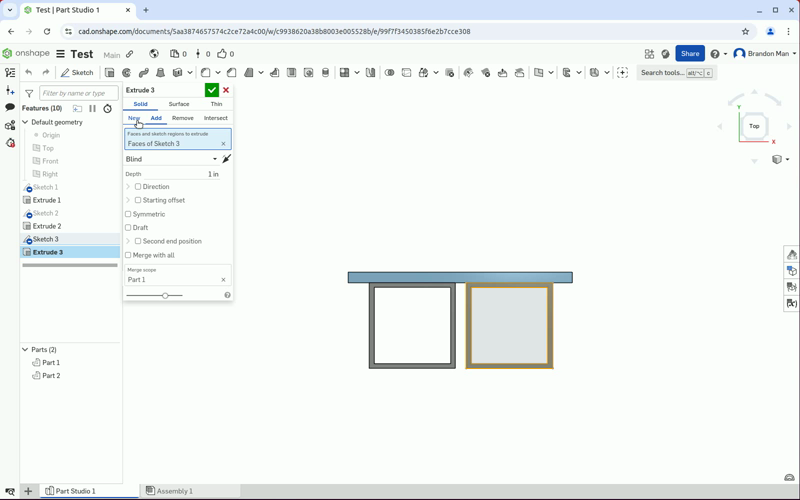
click(137, 120)
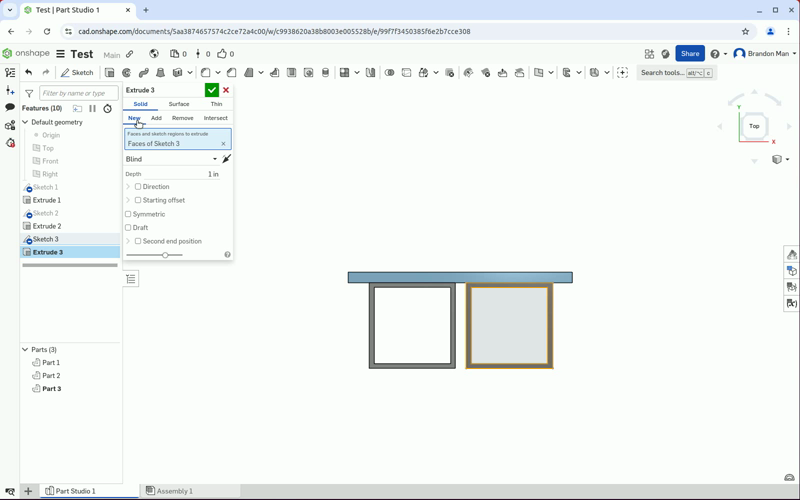
key(tab, 4)
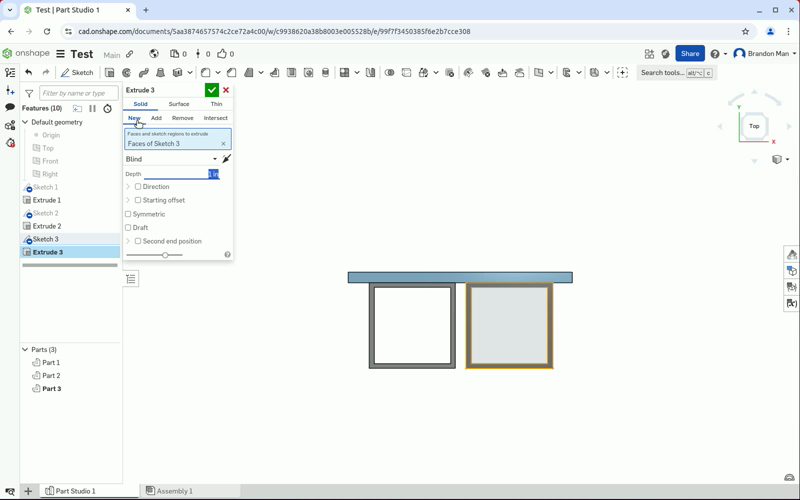
text(26.478)
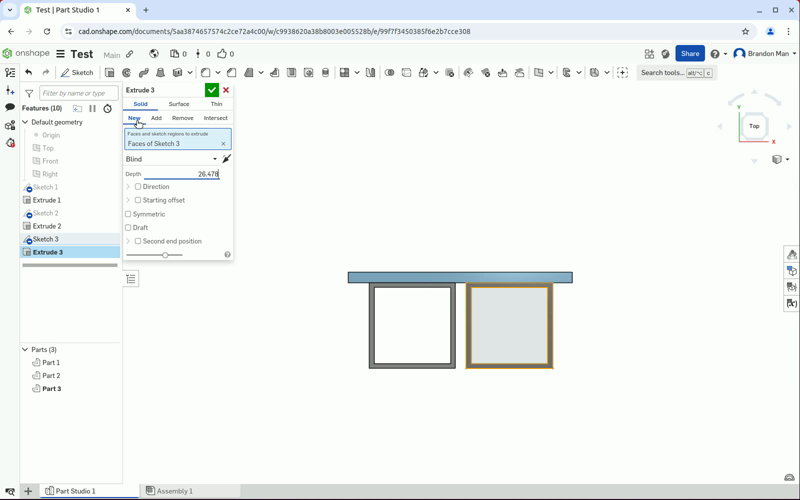
key(tab, 3)
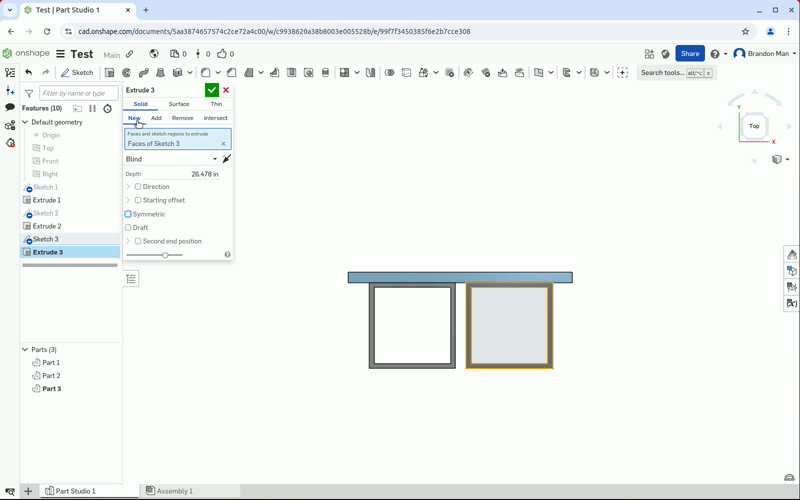
key(space)
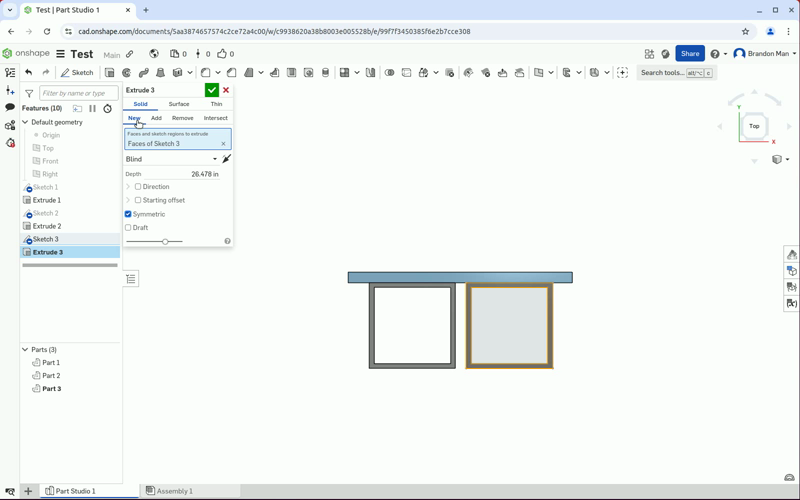
key(enter)
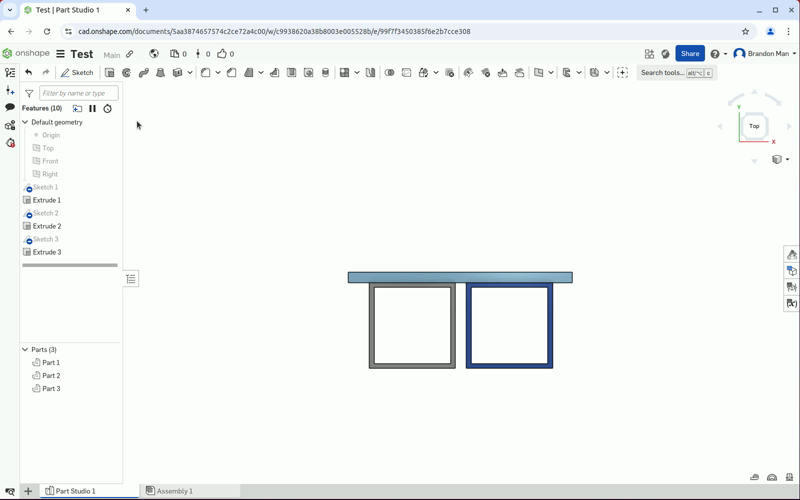
key(shift+h)
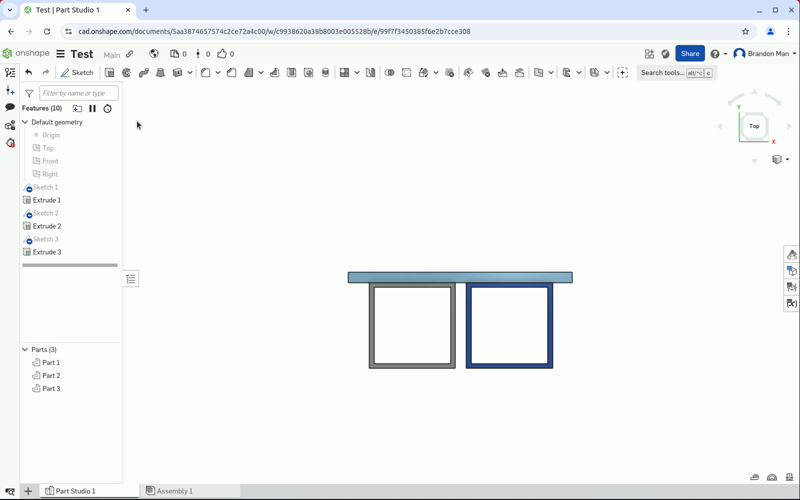
key(shift+h)
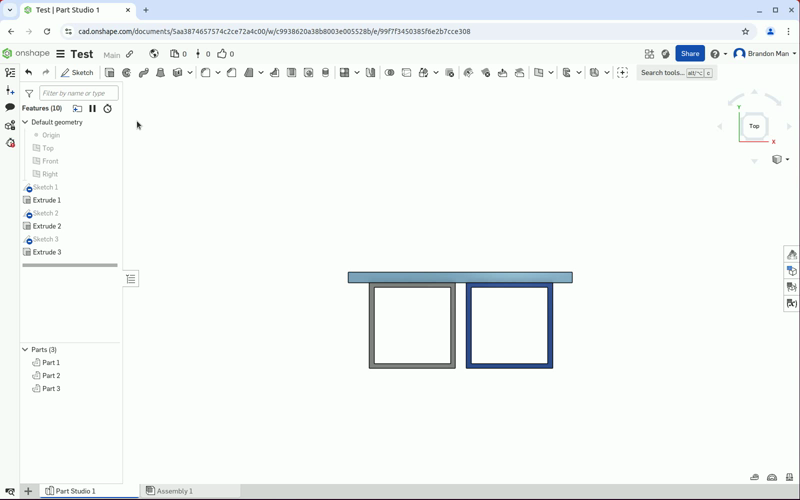
mouse_move(73, 189)
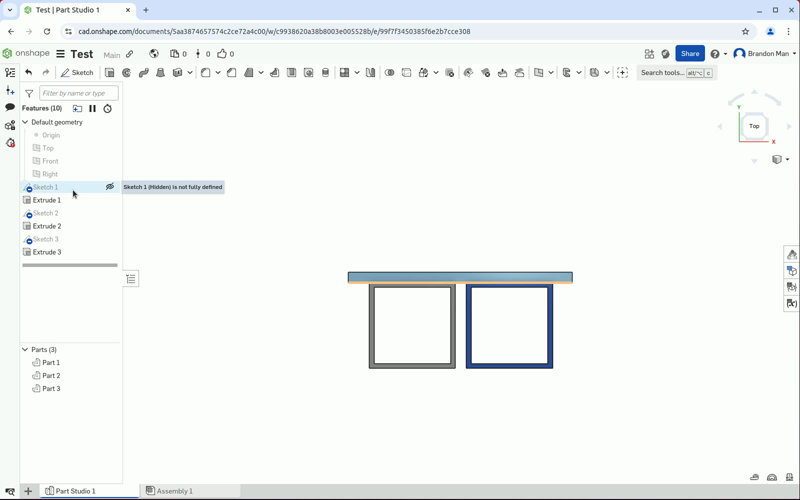
click(73, 189)
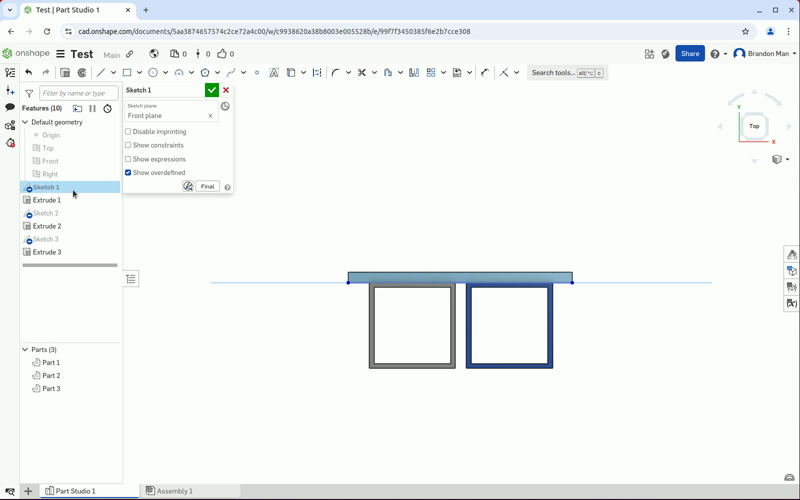
mouse_move(229, 92)
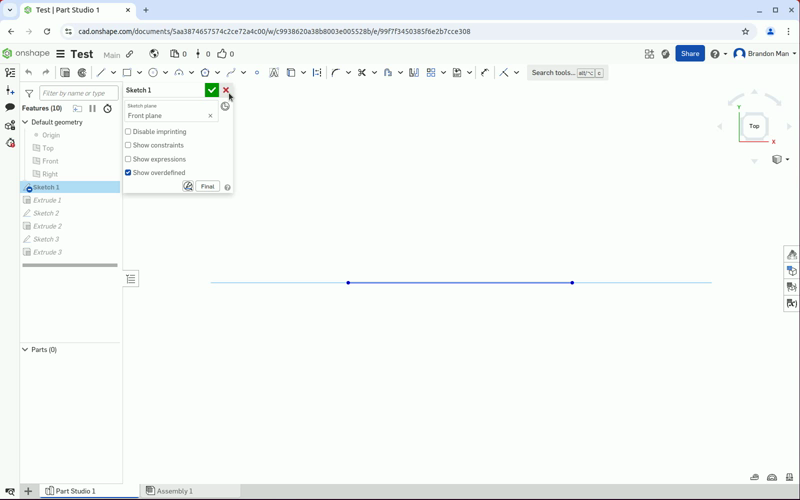
click(229, 92)
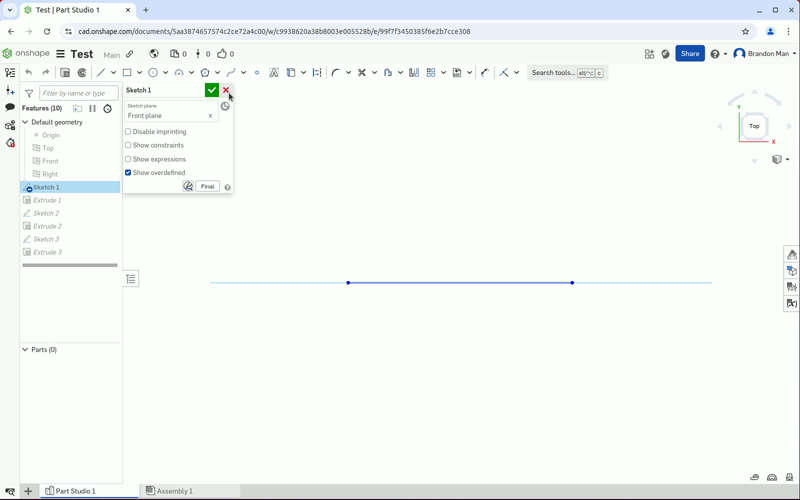
key(shift+s)
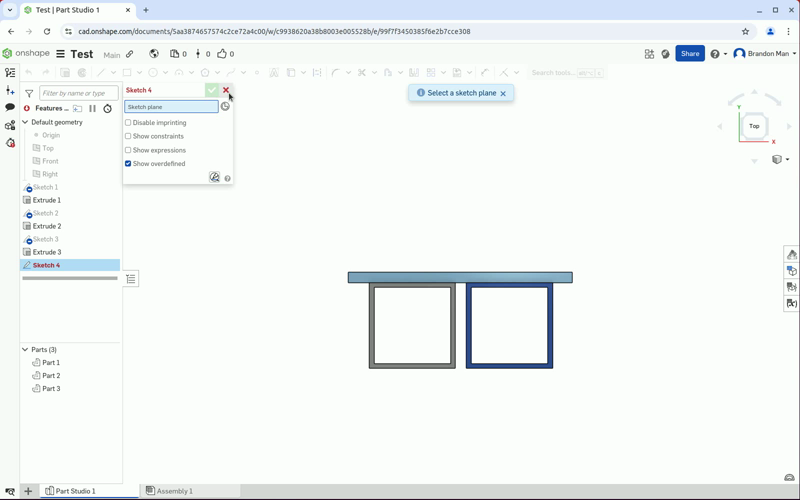
mouse_move(73, 150)
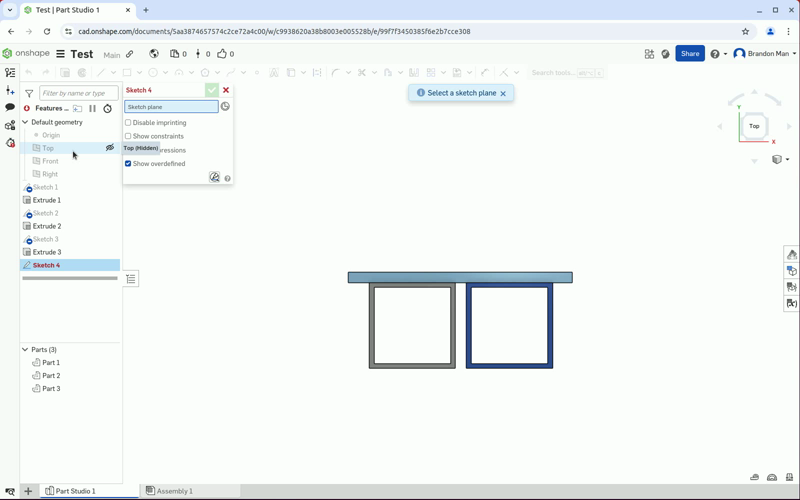
click(73, 150)
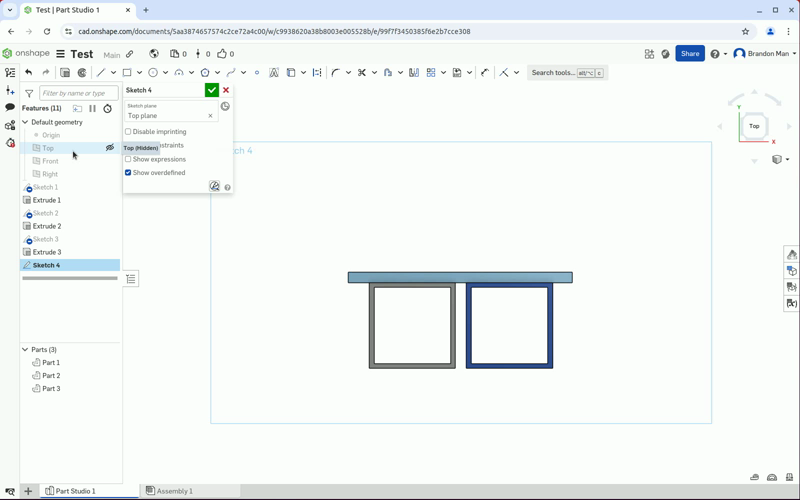
mouse_move(73, 352)
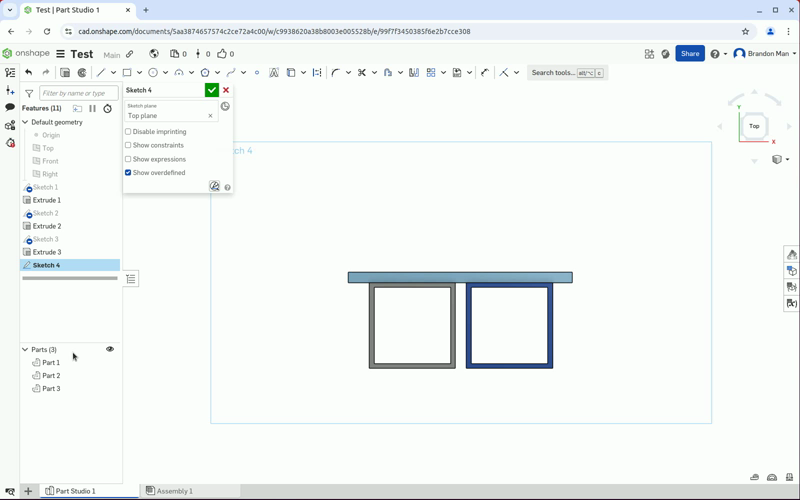
key(y)
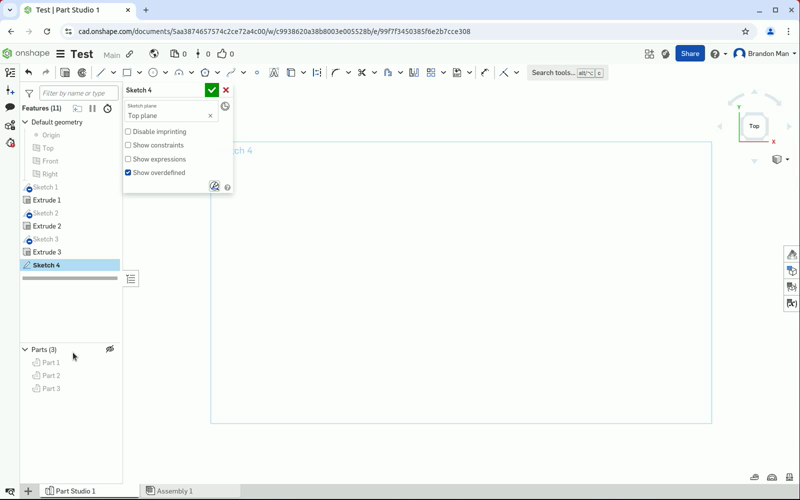
key(l)
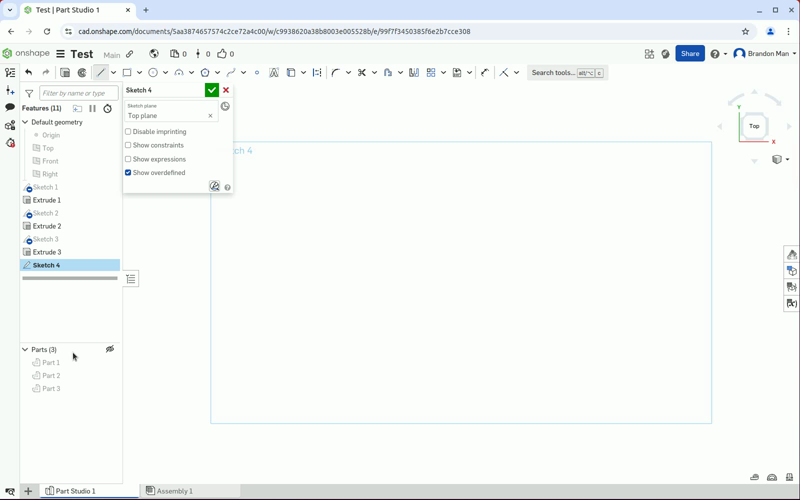
key_down(shift)
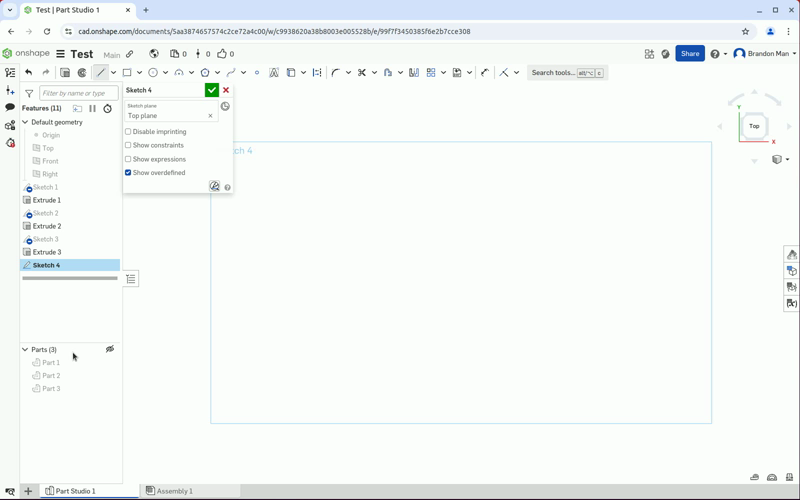
mouse_move(374, 363)
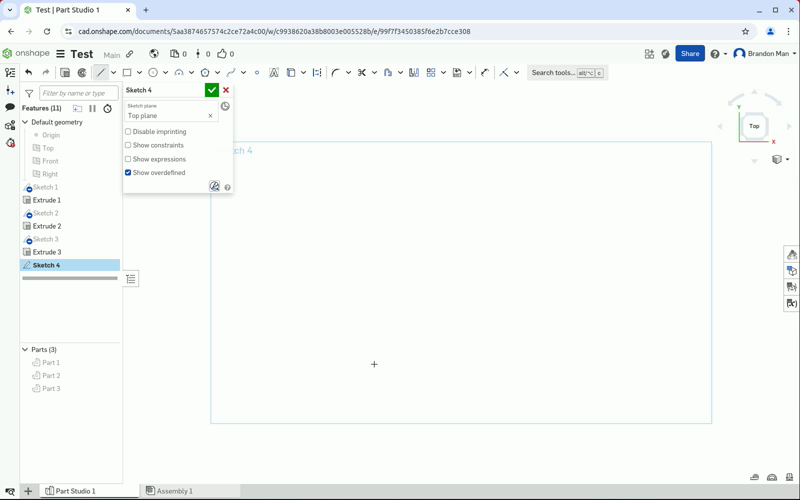
click(374, 363)
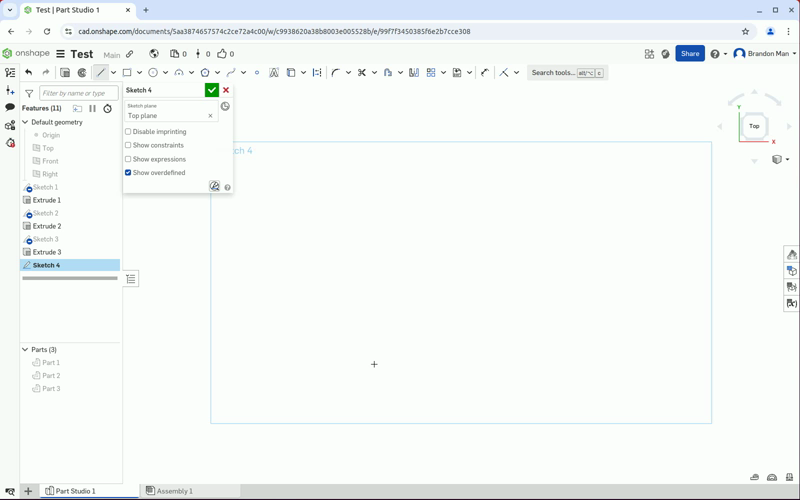
key_up(shift)
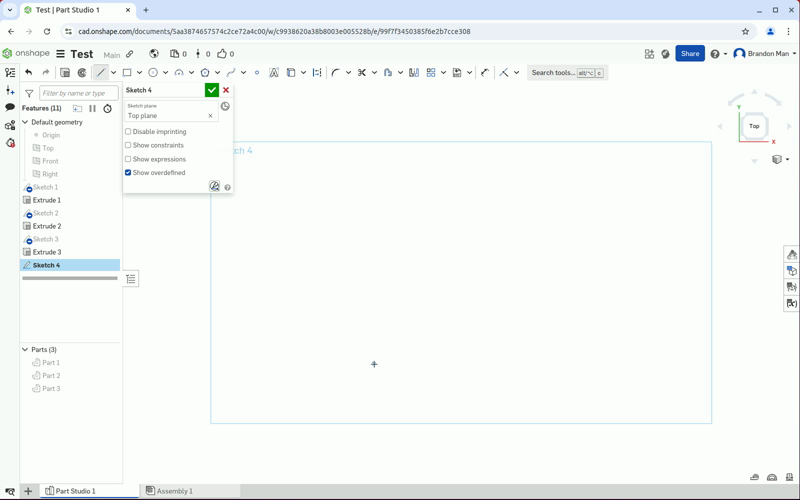
key_down(shift)
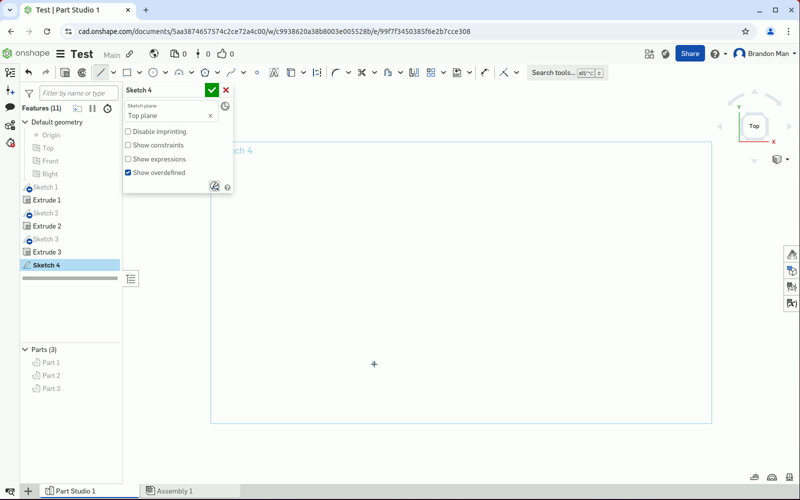
mouse_move(450, 363)
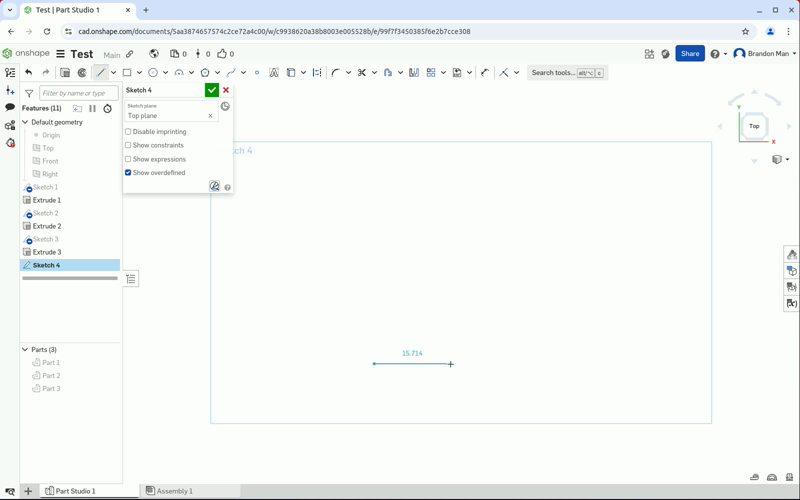
click(450, 363)
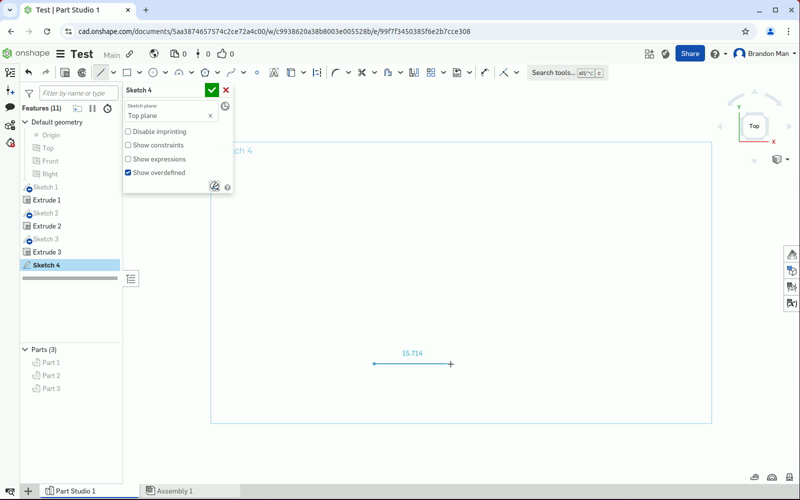
key_up(shift)
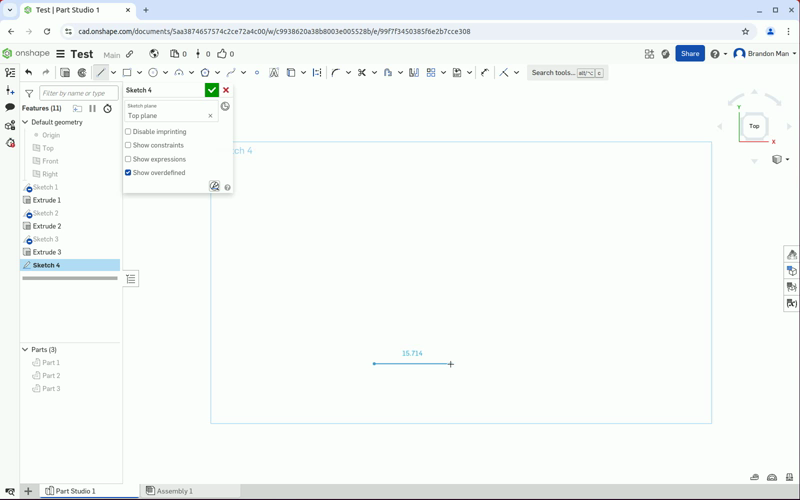
key_down(shift)
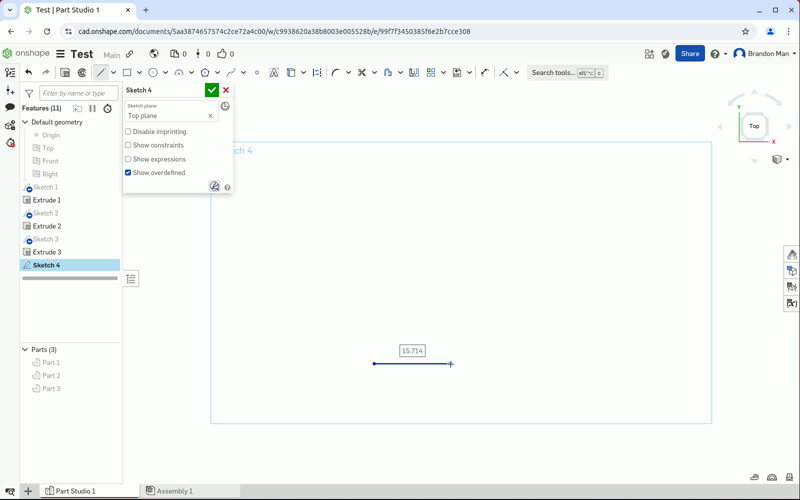
mouse_move(450, 287)
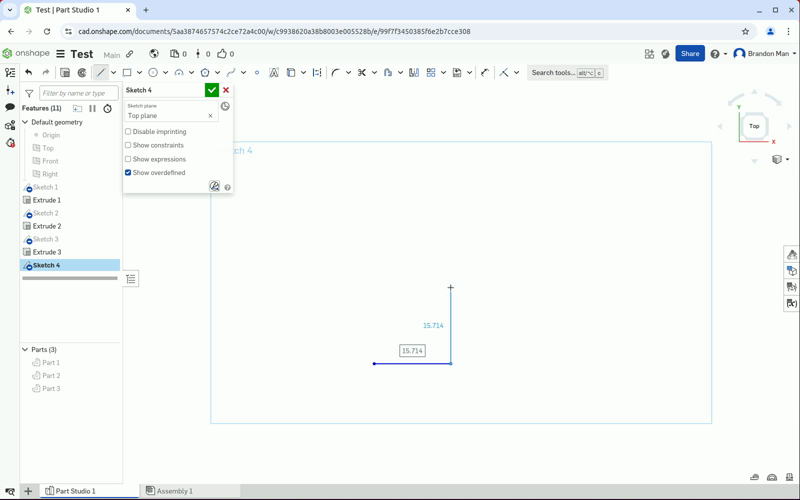
click(450, 287)
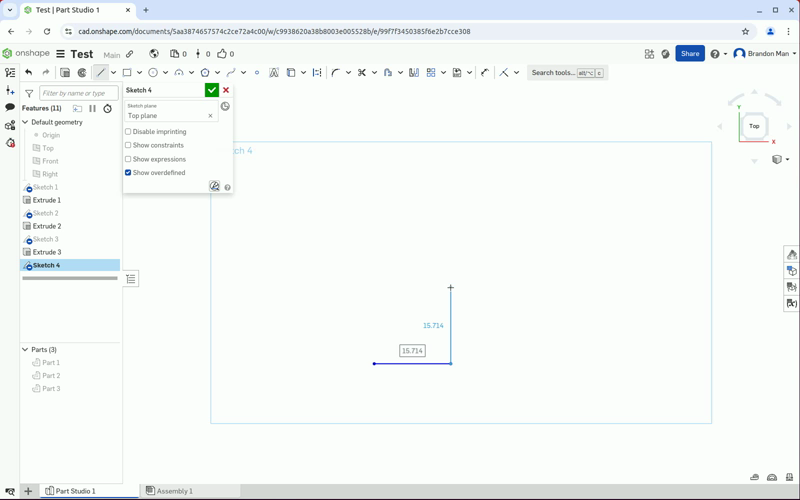
key_up(shift)
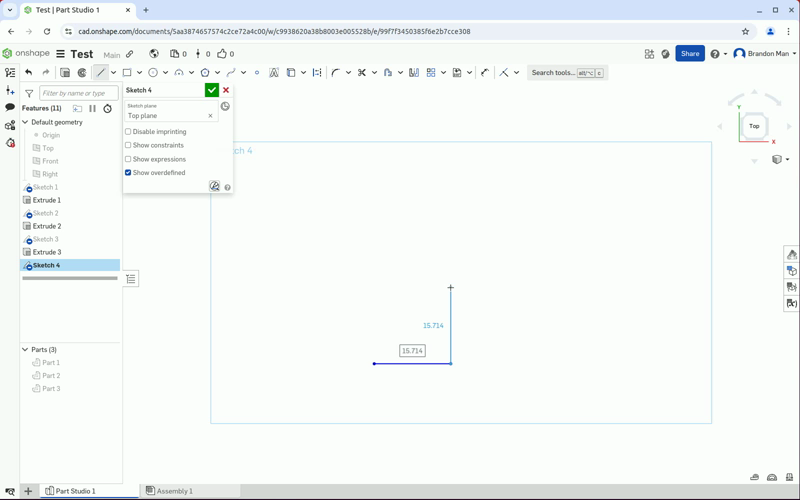
key_down(shift)
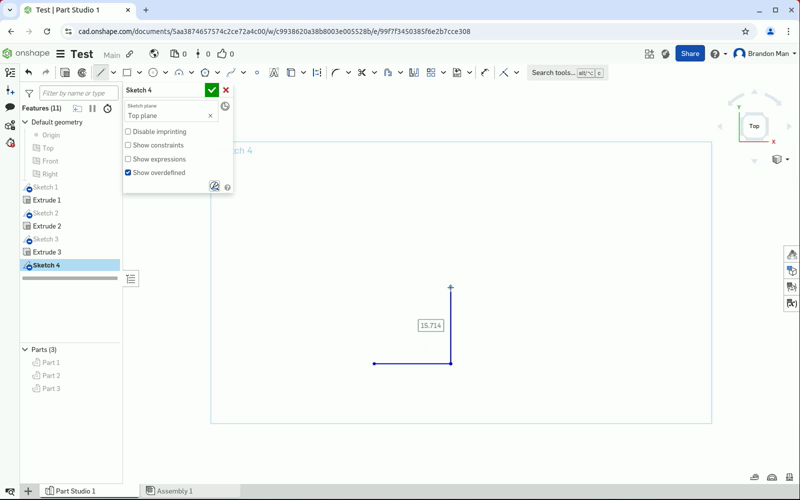
mouse_move(374, 287)
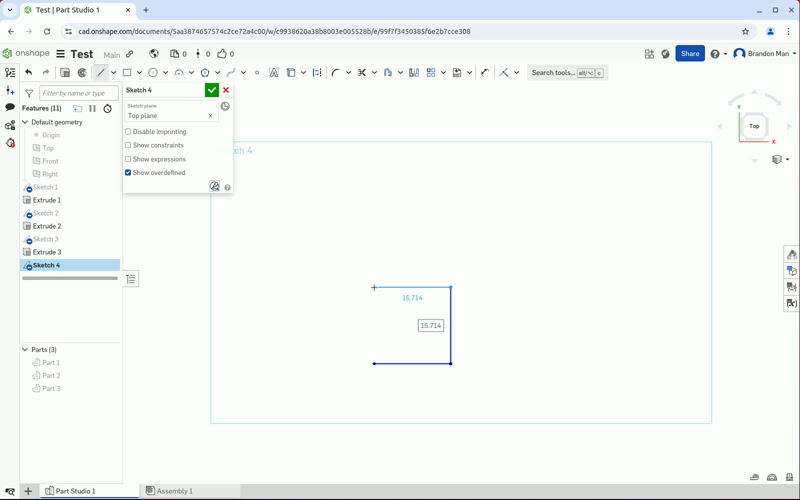
click(374, 287)
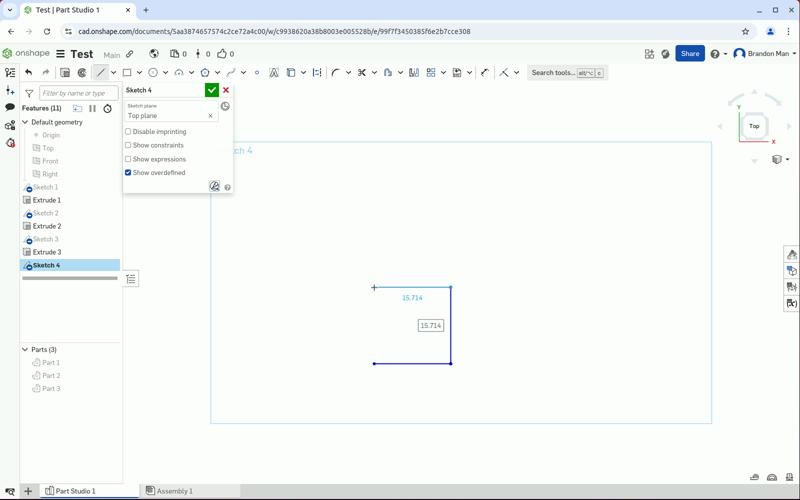
key_up(shift)
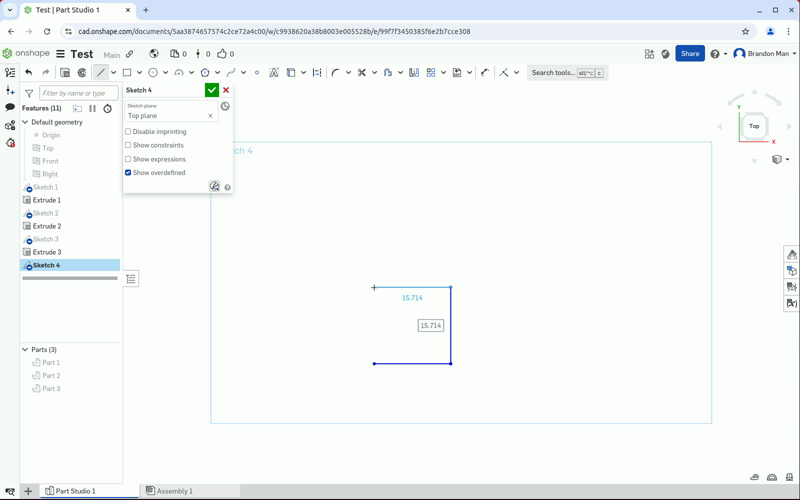
key_down(shift)
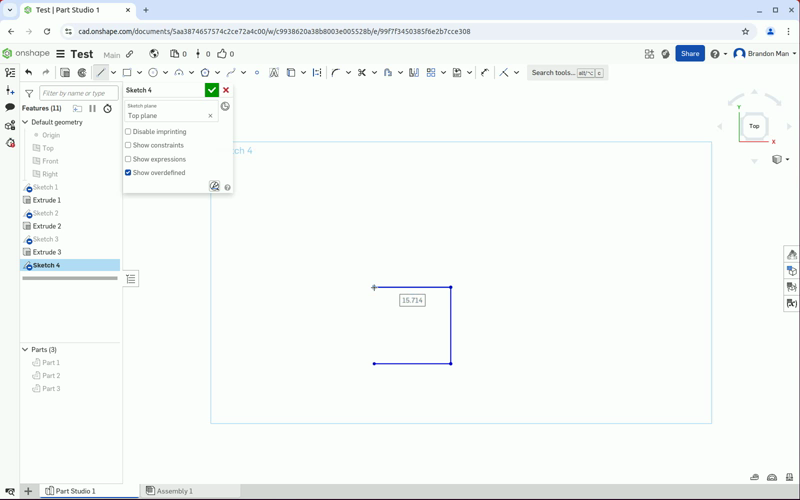
mouse_move(374, 363)
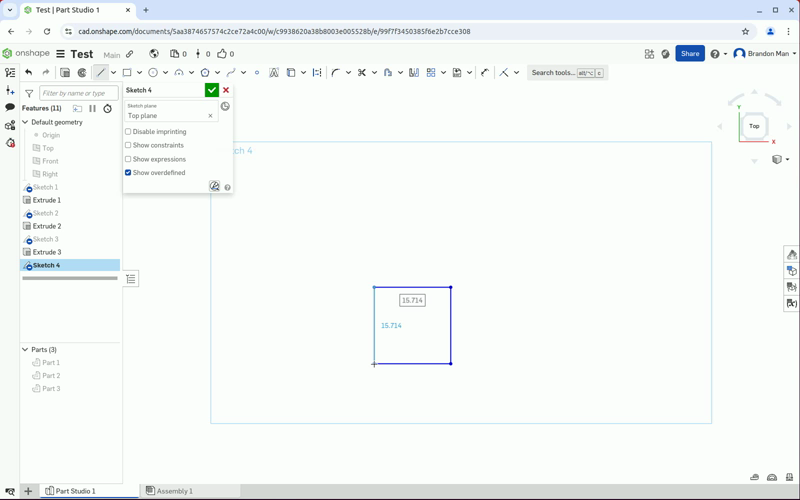
key_up(shift)
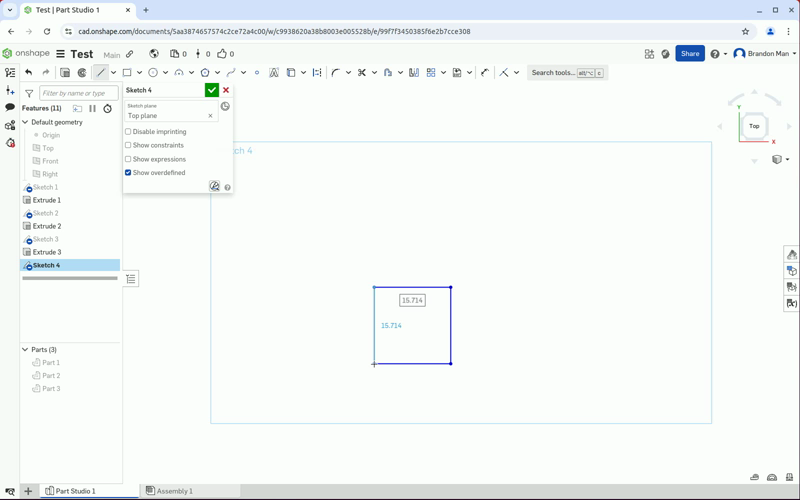
click(374, 363)
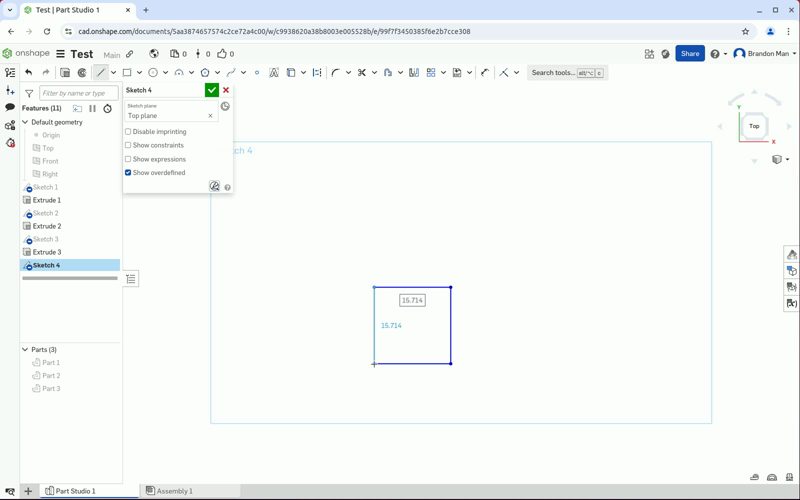
key(esc)
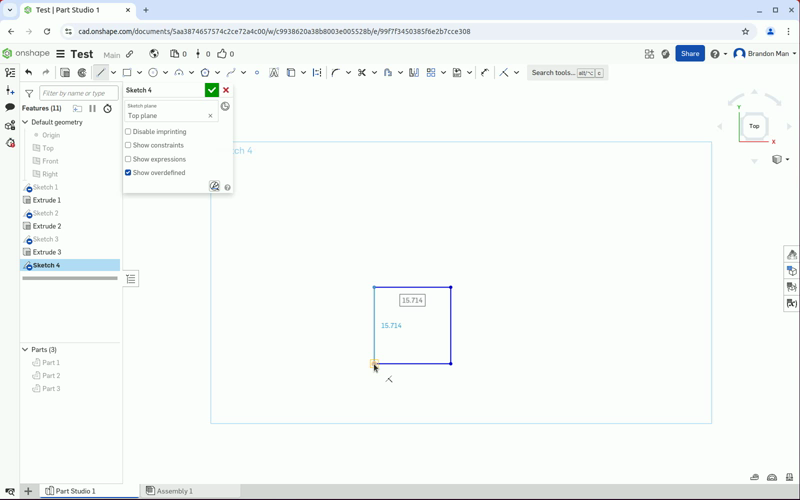
mouse_move(409, 341)
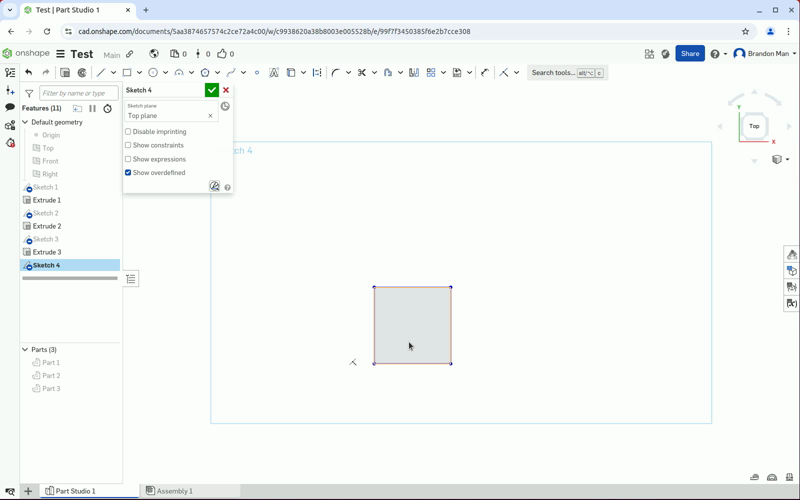
click(409, 341)
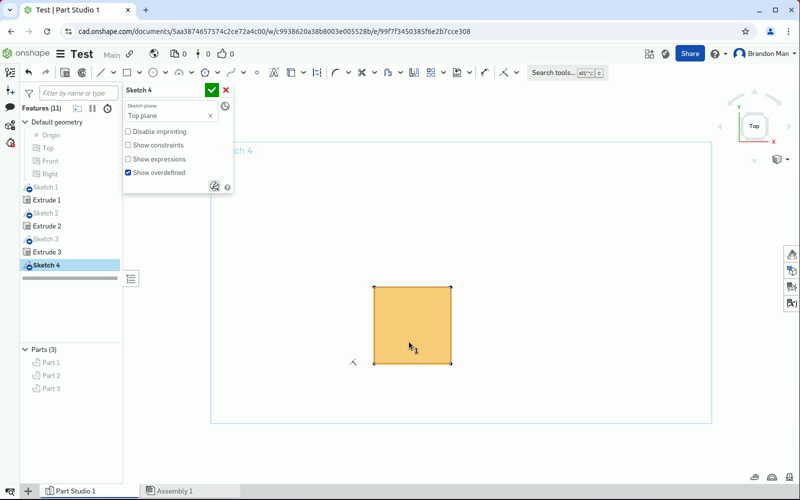
mouse_move(73, 352)
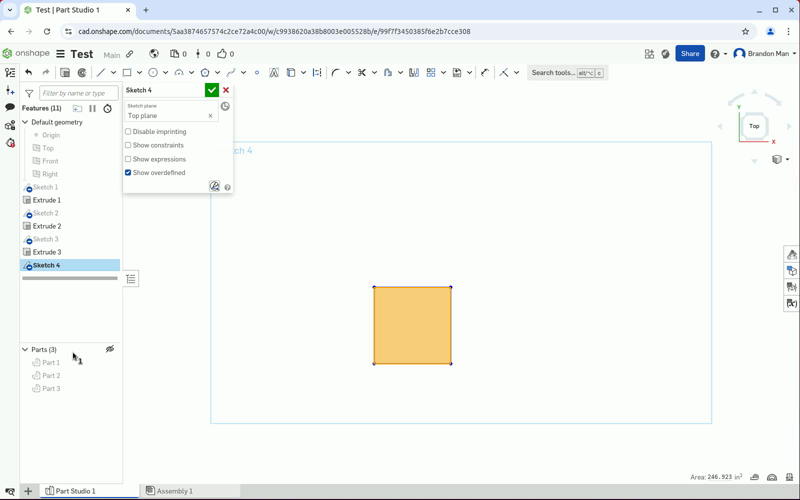
key(shift+y)
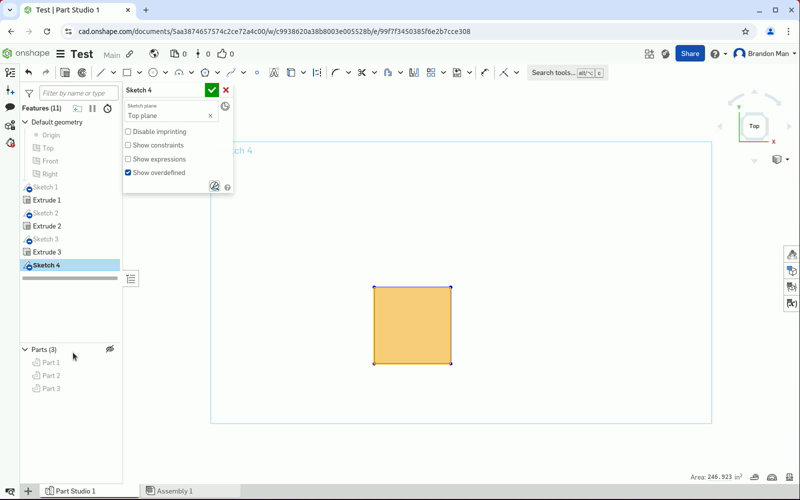
key(shift+e)
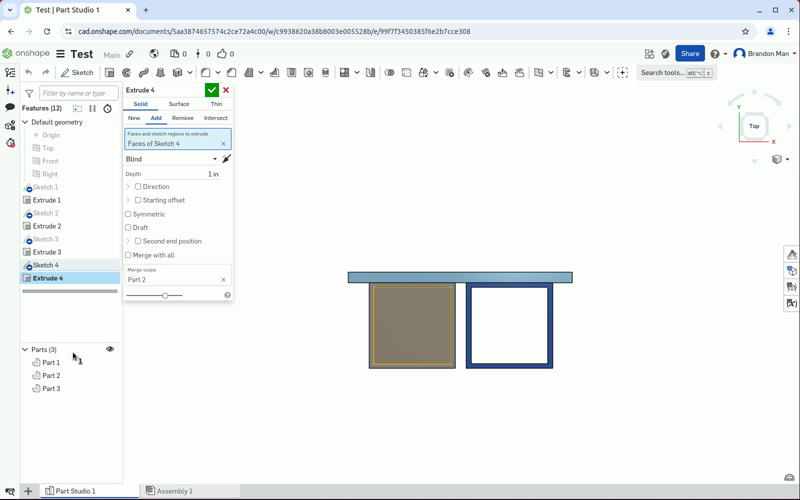
mouse_move(143, 106)
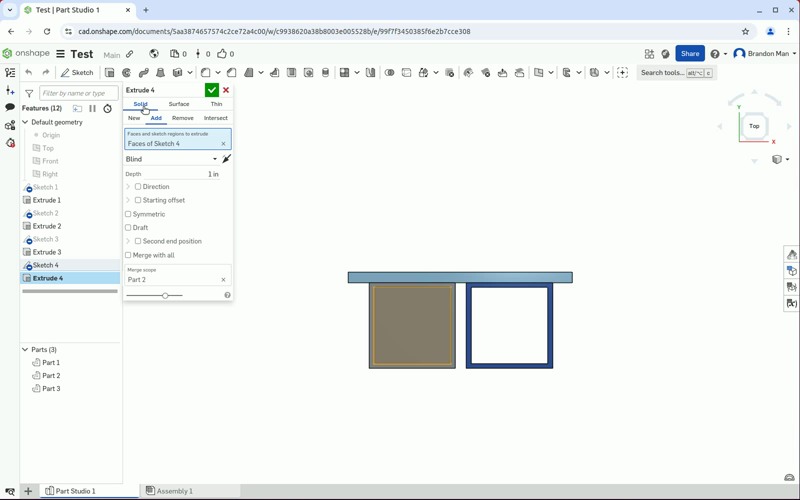
click(143, 106)
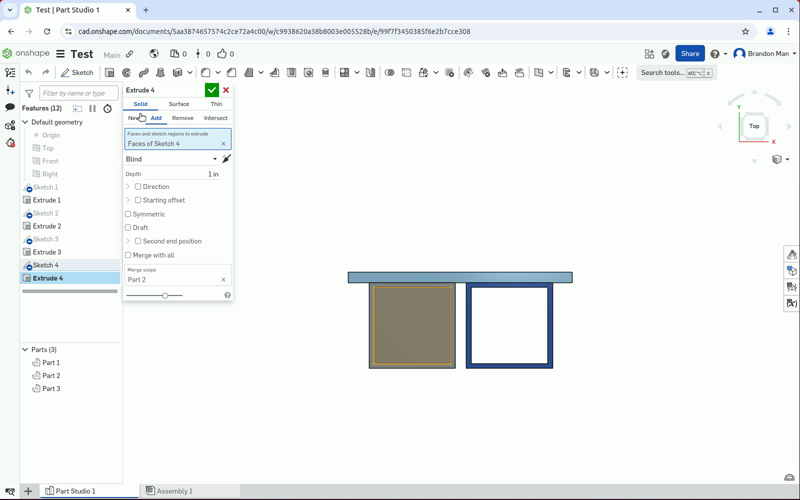
mouse_move(137, 120)
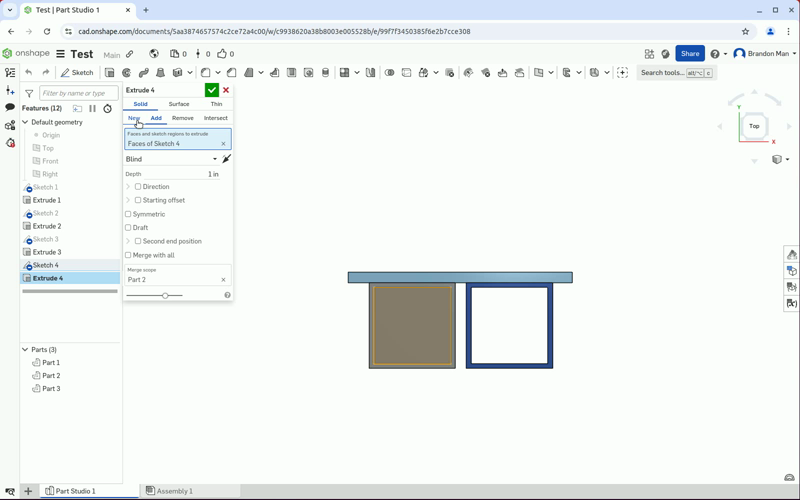
click(137, 120)
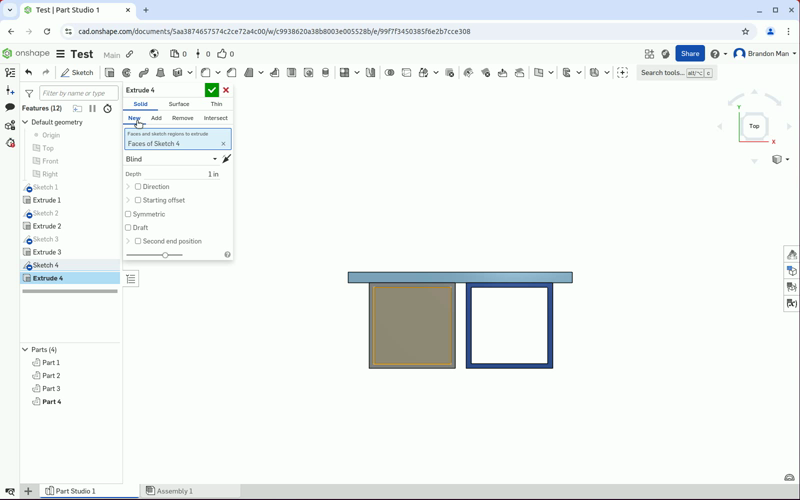
key(tab, 4)
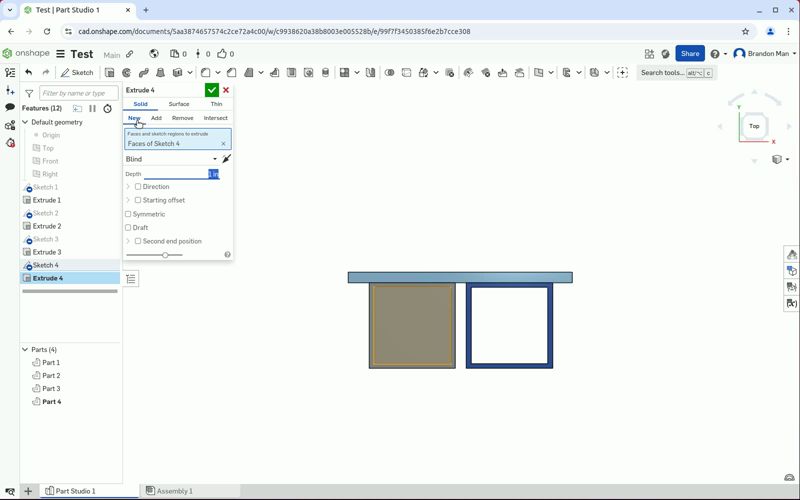
text(-13.239)
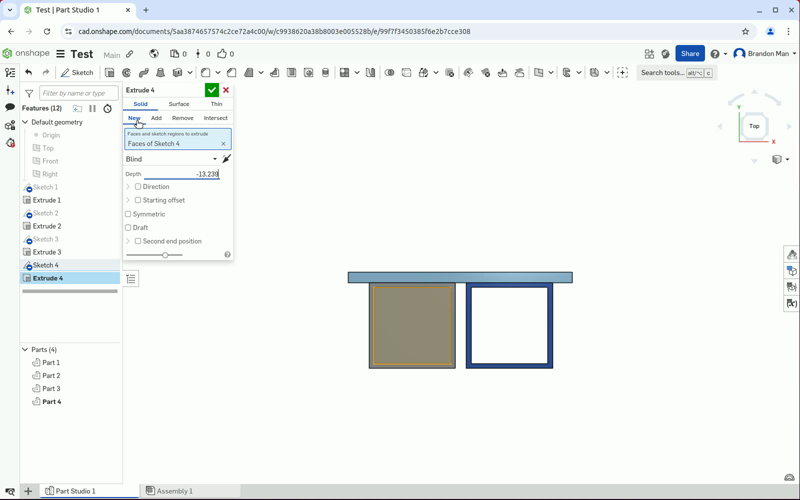
key(tab, 3)
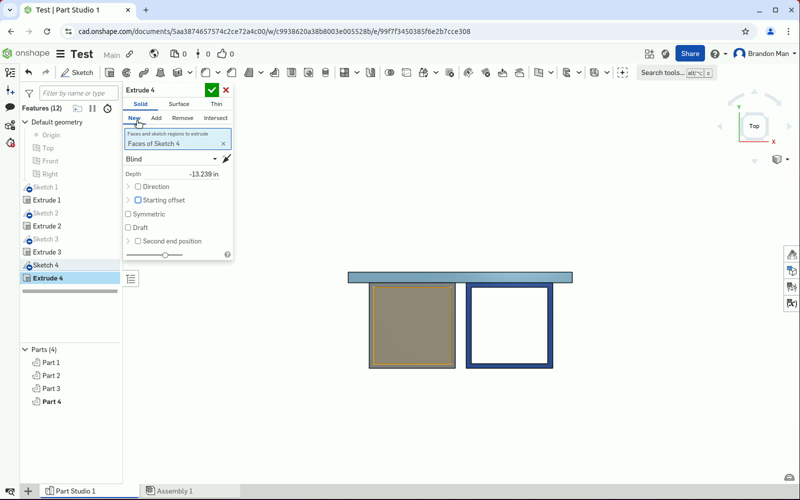
key(tab, 2)
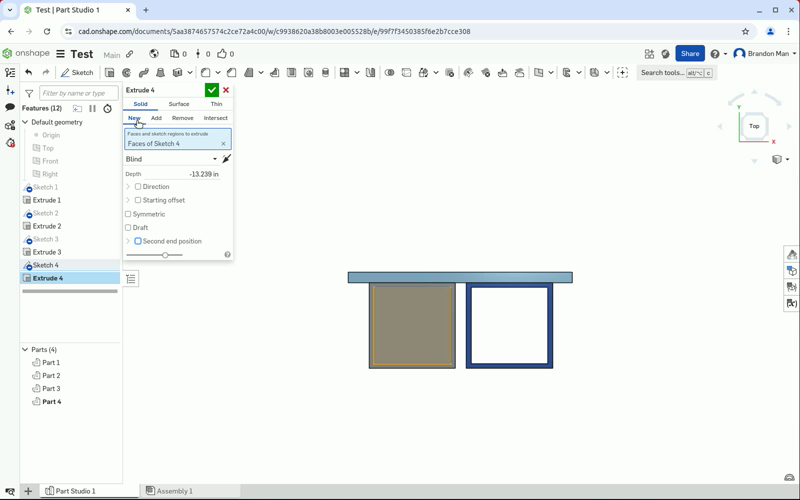
key(space)
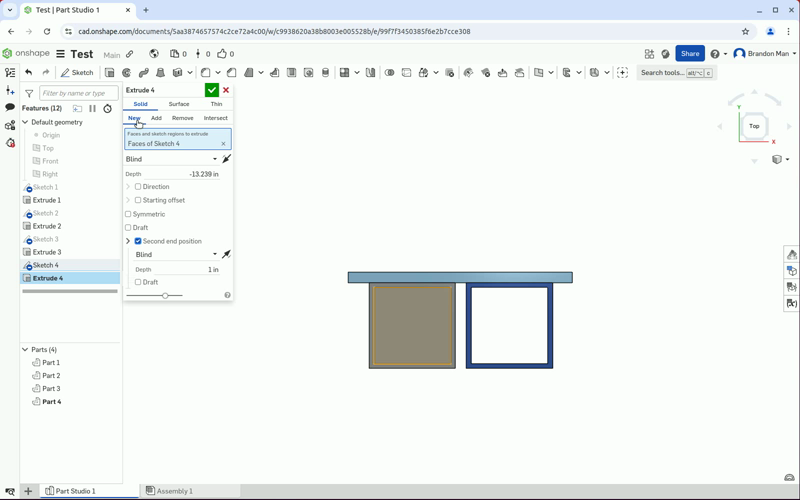
key(tab, 3)
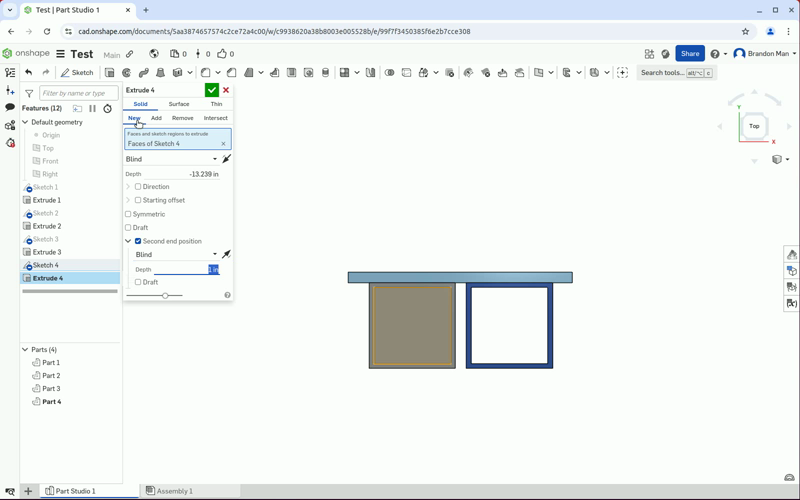
text(11.554)
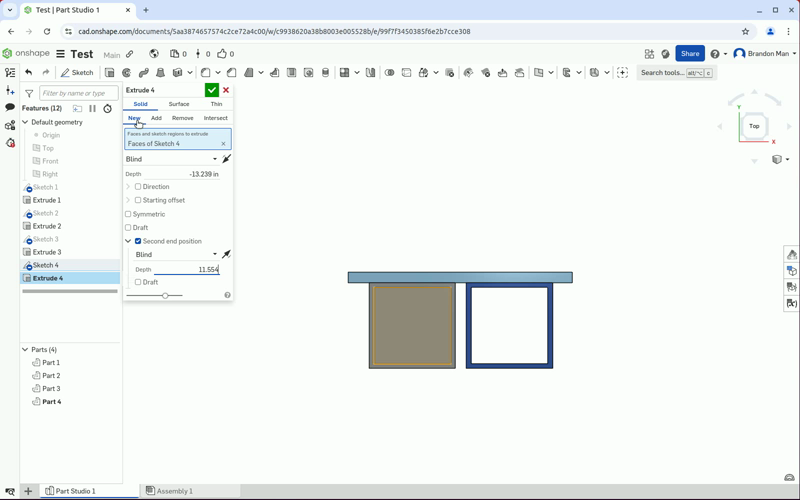
key(enter)
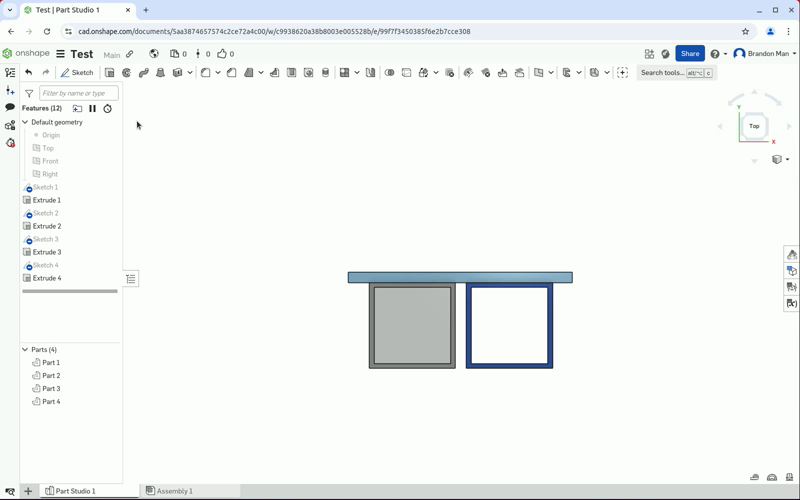
key(shift+h)
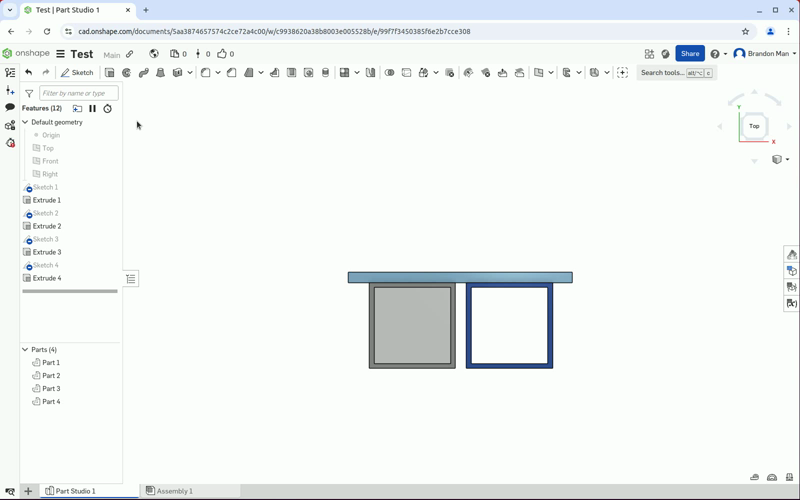
key(shift+h)
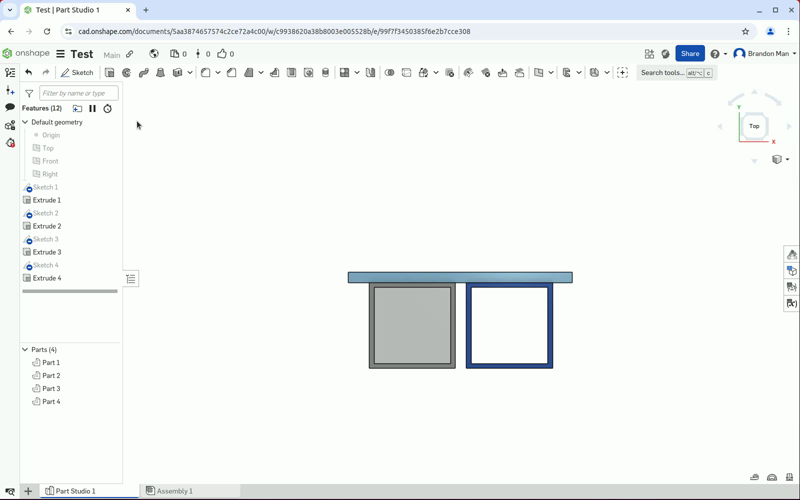
mouse_move(73, 189)
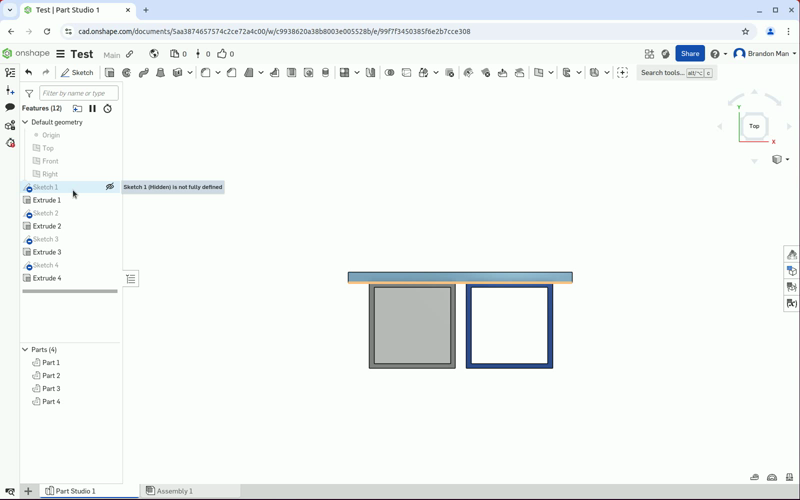
click(73, 189)
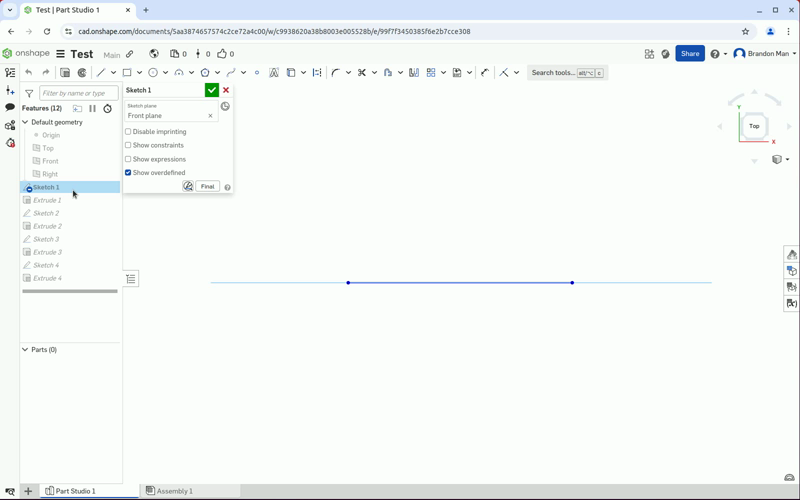
mouse_move(229, 92)
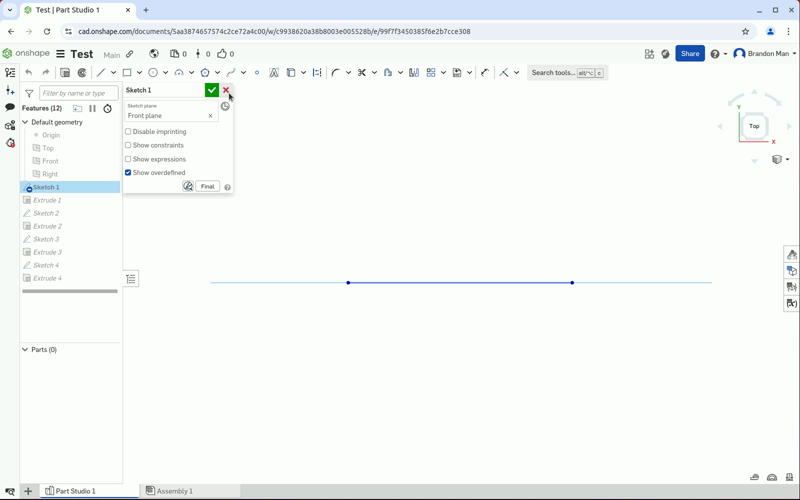
click(229, 92)
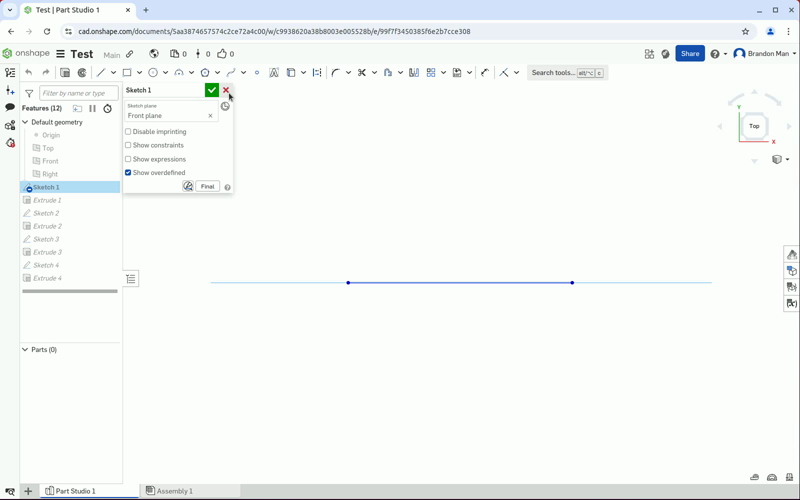
key(shift+s)
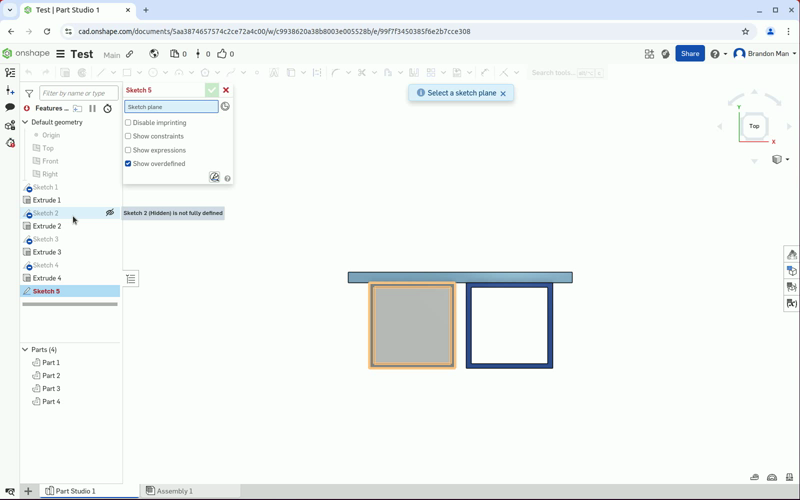
scroll(3)
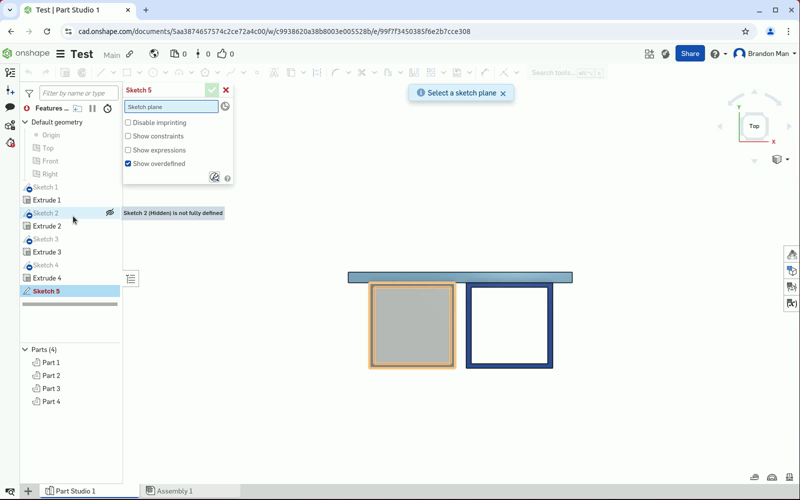
mouse_move(73, 150)
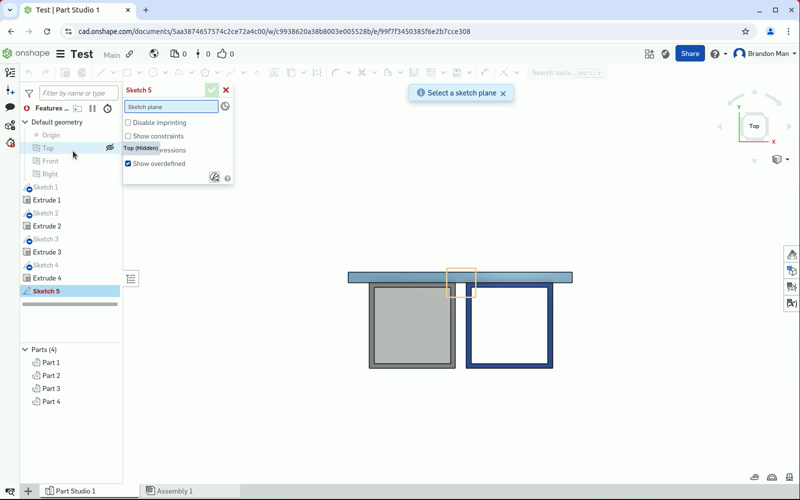
click(73, 150)
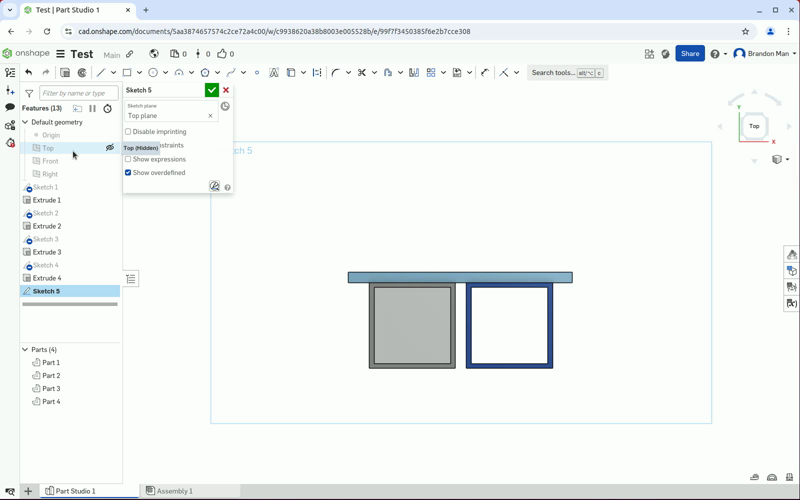
mouse_move(73, 352)
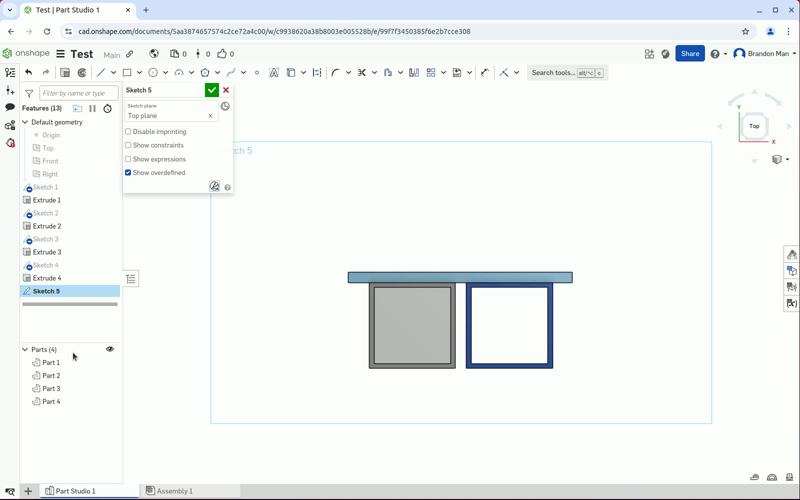
key(y)
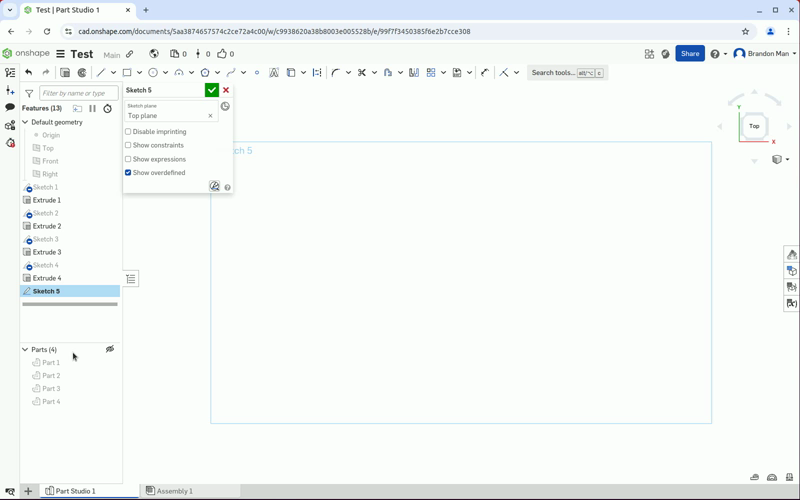
key(l)
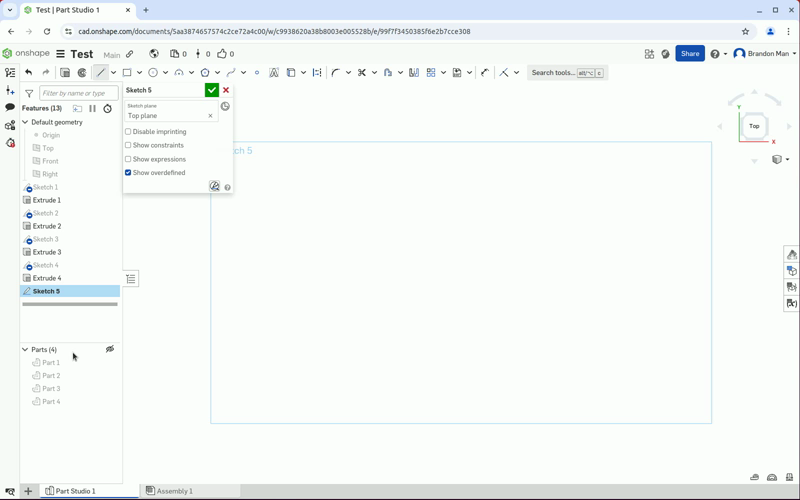
key_down(shift)
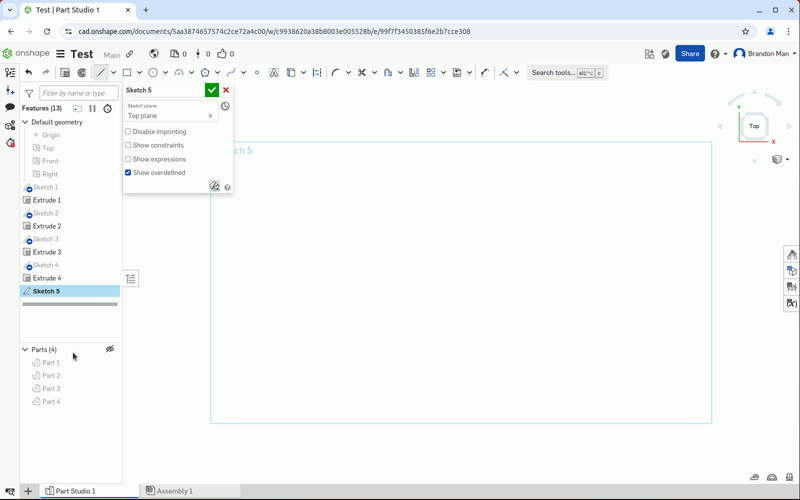
mouse_move(470, 363)
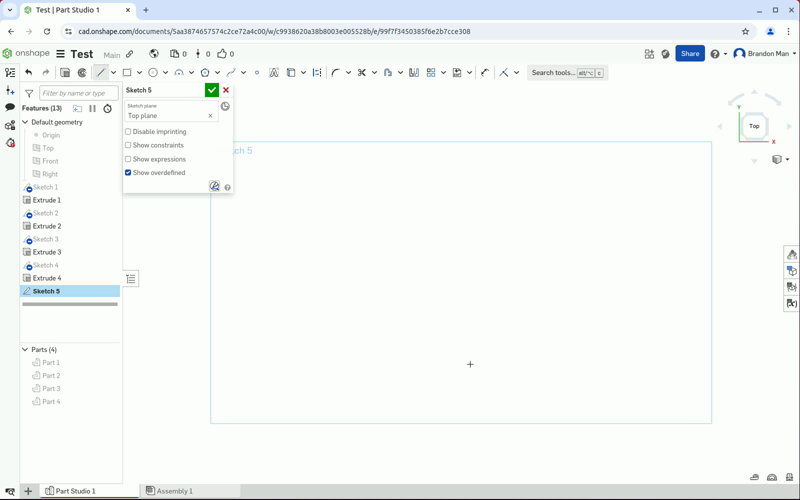
click(470, 363)
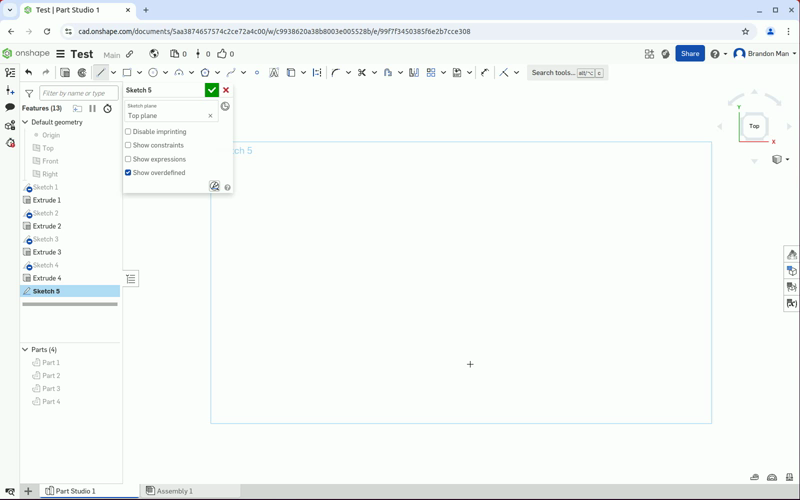
key_up(shift)
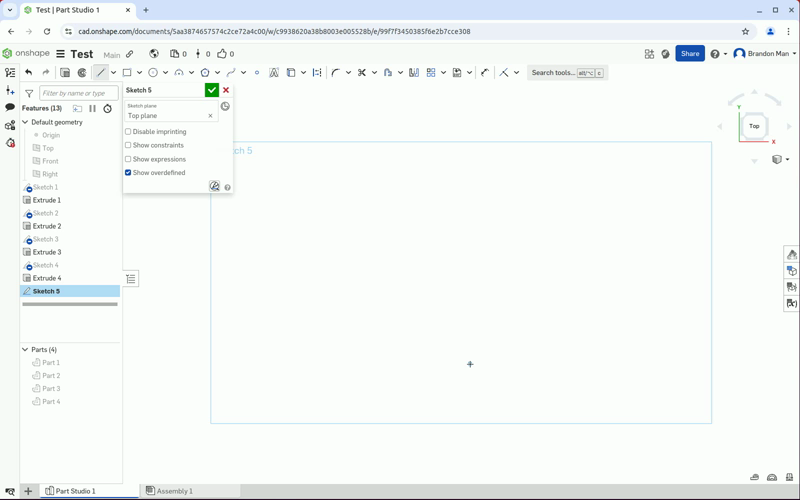
key_down(shift)
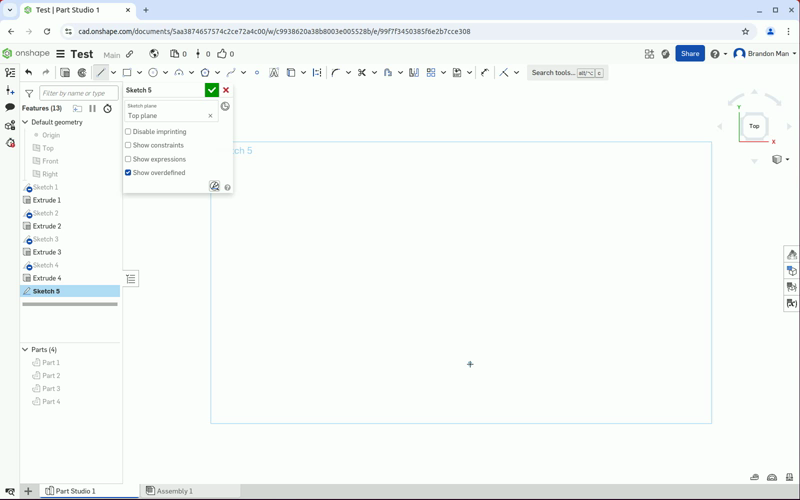
mouse_move(546, 363)
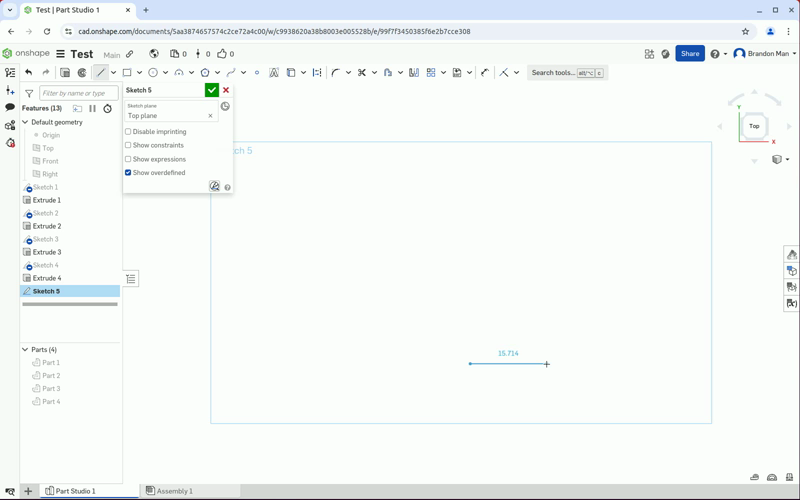
click(546, 363)
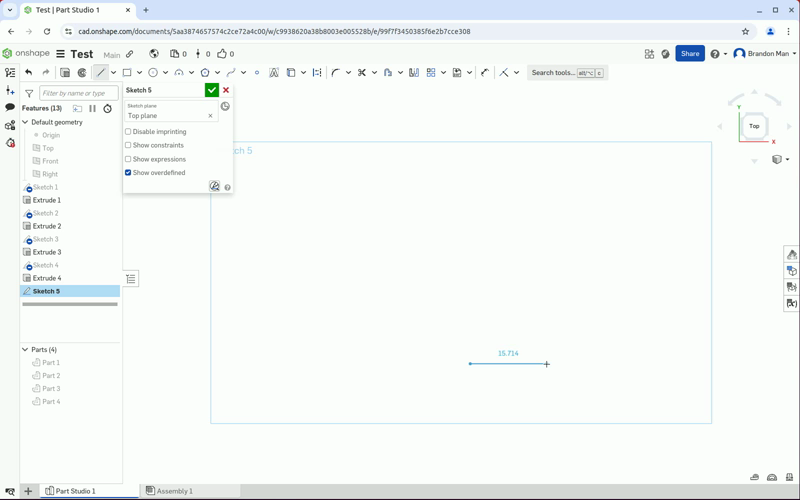
key_up(shift)
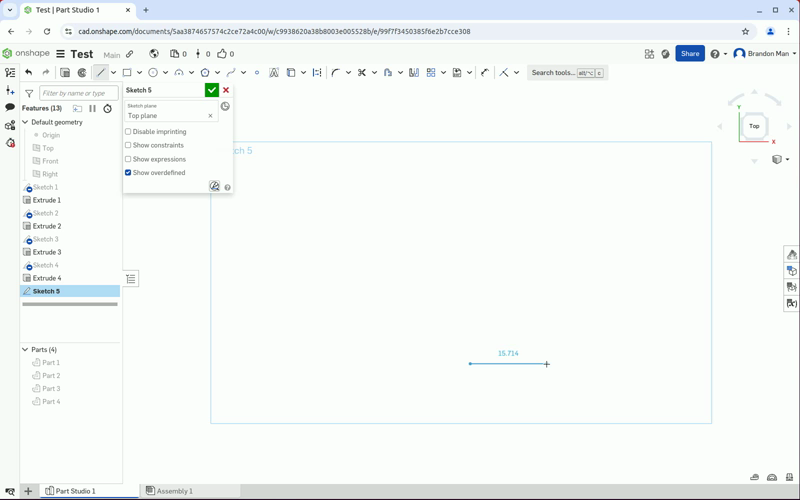
key_down(shift)
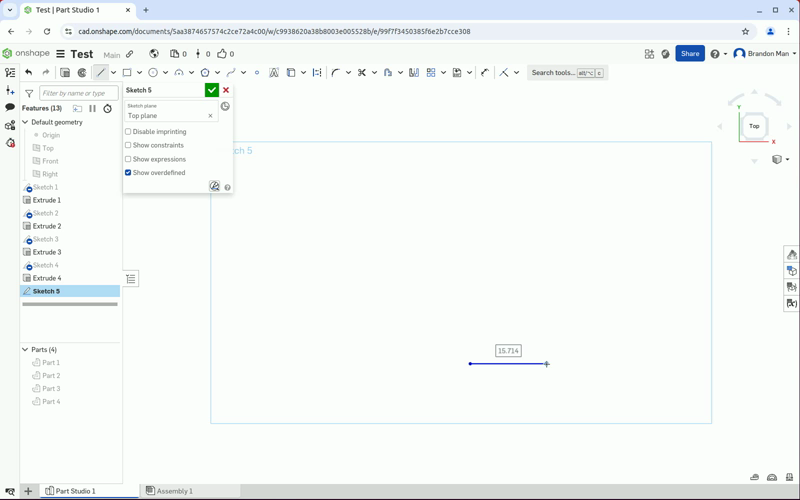
mouse_move(546, 287)
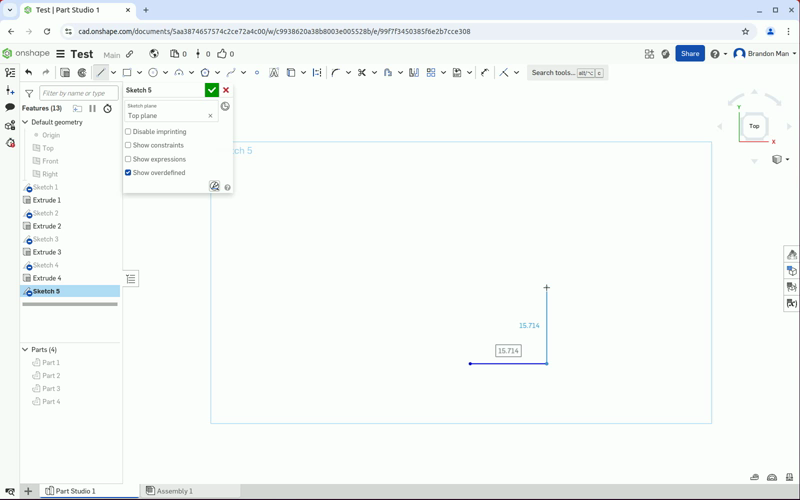
click(546, 287)
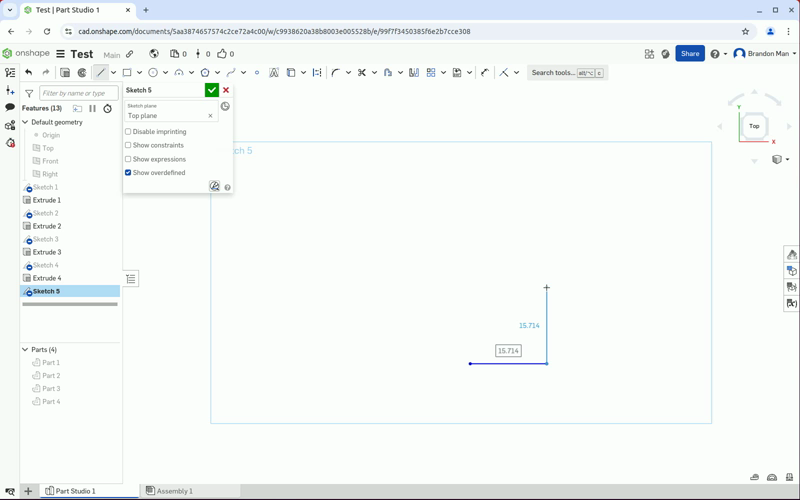
key_up(shift)
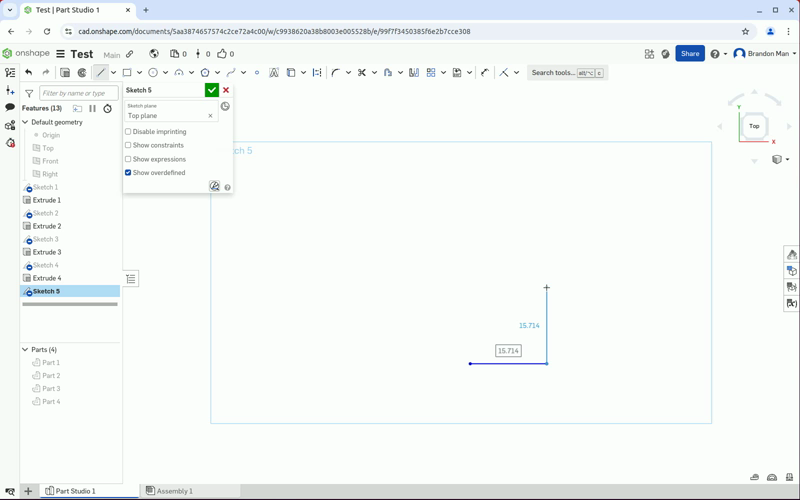
key_down(shift)
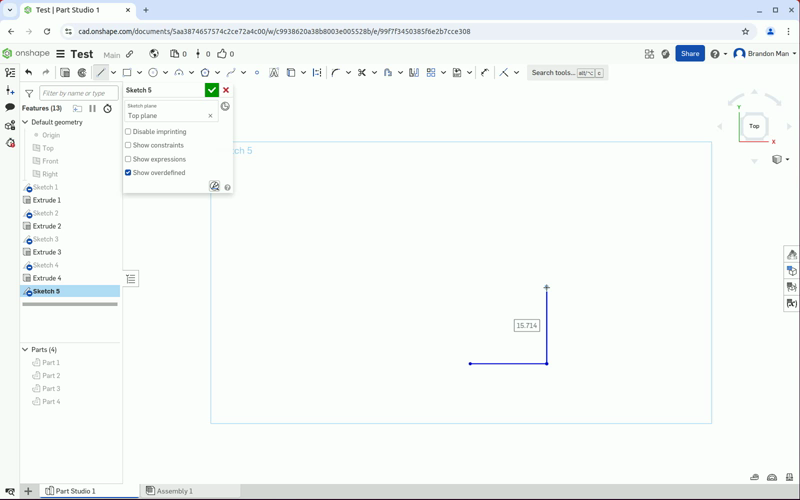
mouse_move(470, 287)
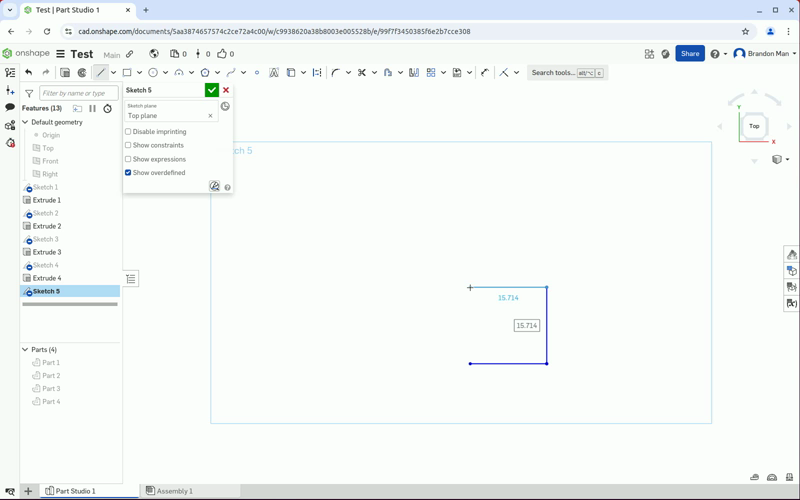
click(470, 287)
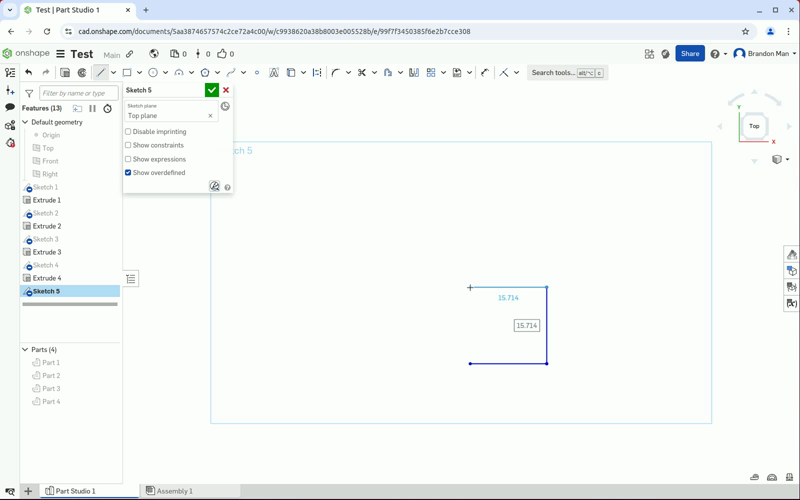
key_up(shift)
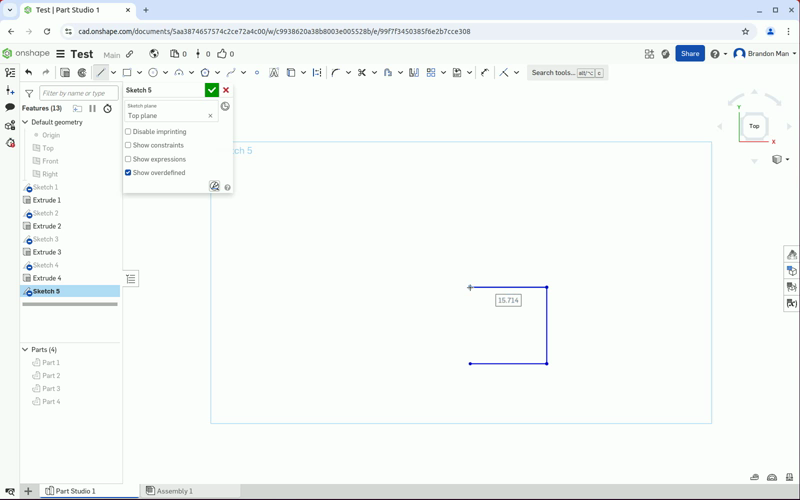
key_down(shift)
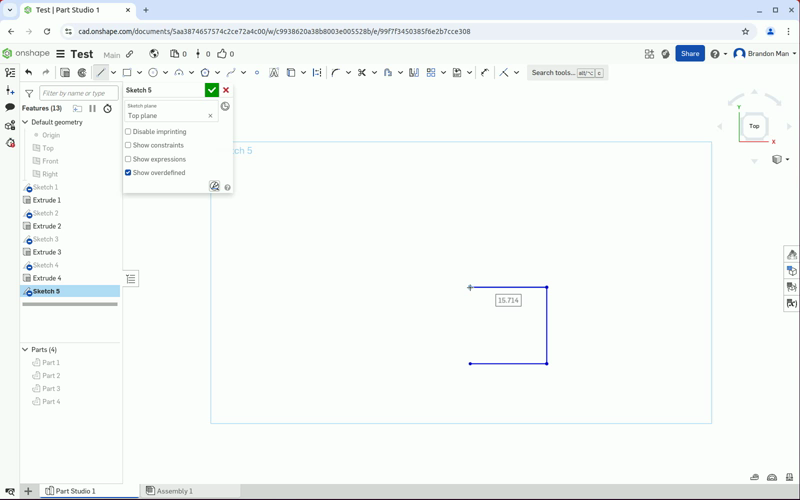
mouse_move(470, 363)
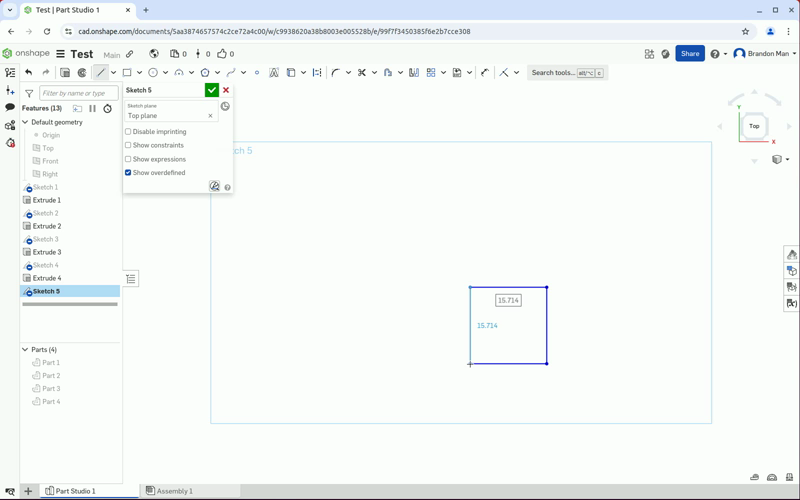
key_up(shift)
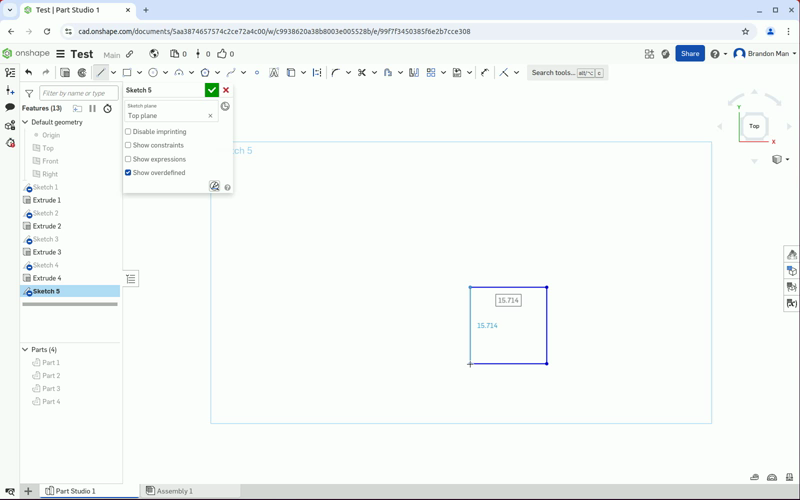
click(470, 363)
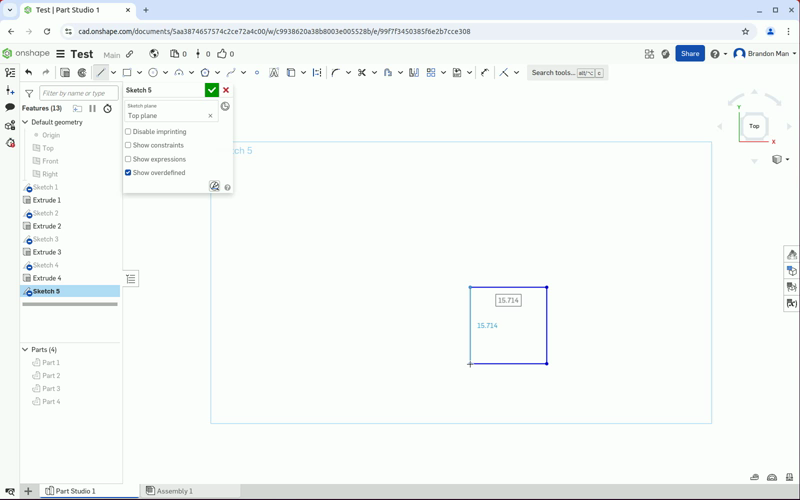
key(esc)
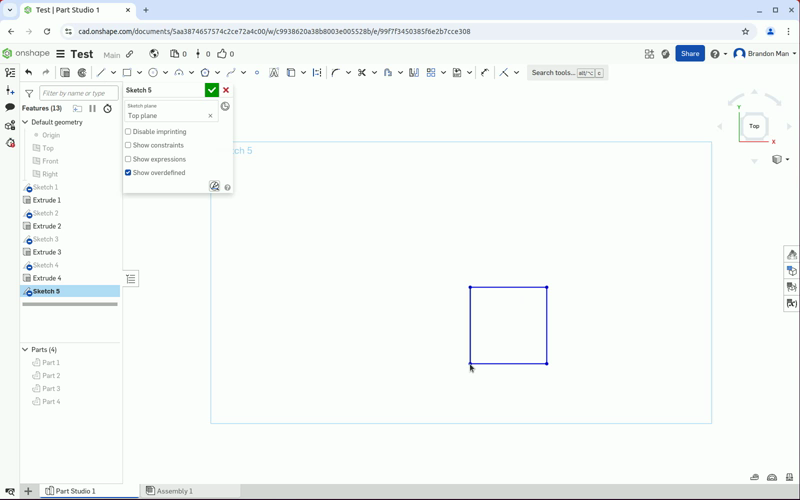
mouse_move(520, 343)
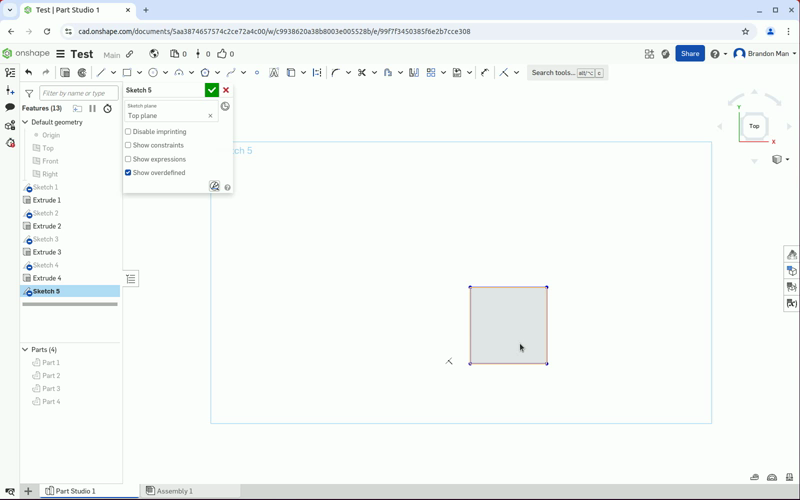
click(520, 343)
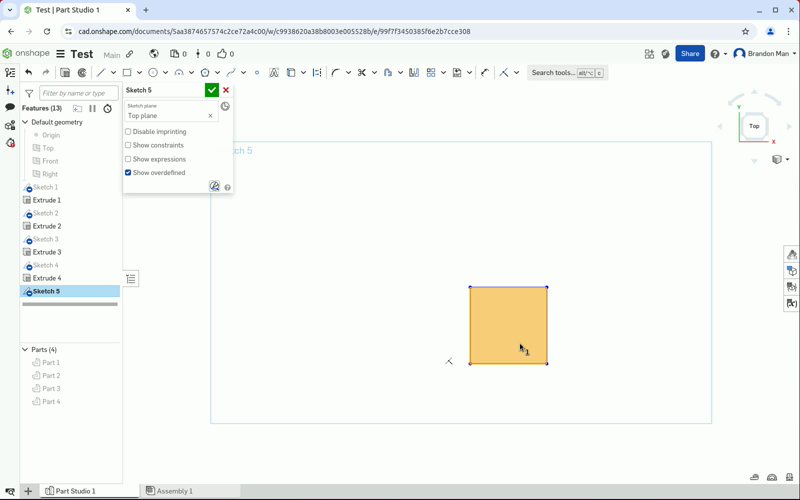
mouse_move(73, 352)
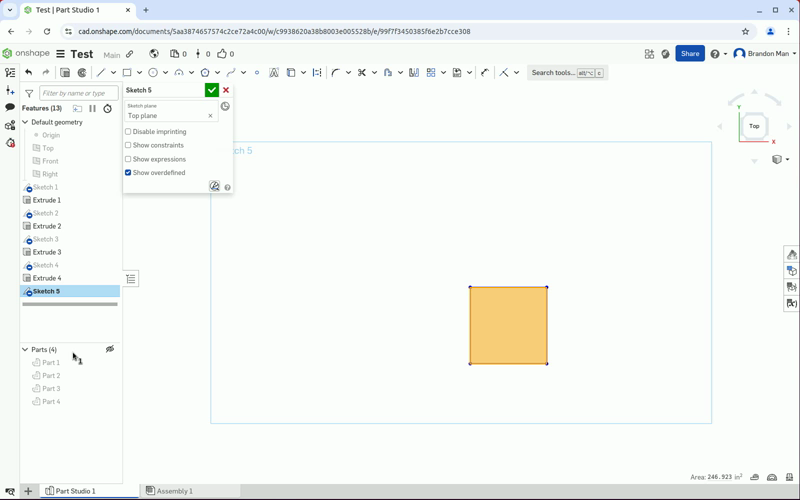
key(shift+y)
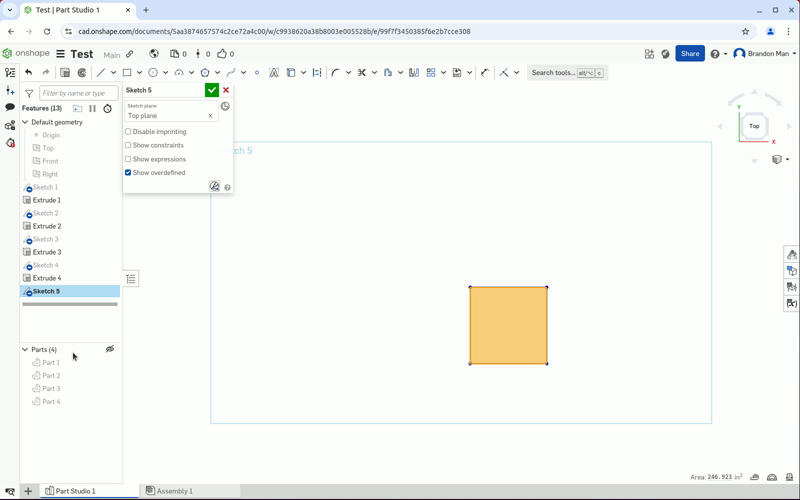
key(shift+e)
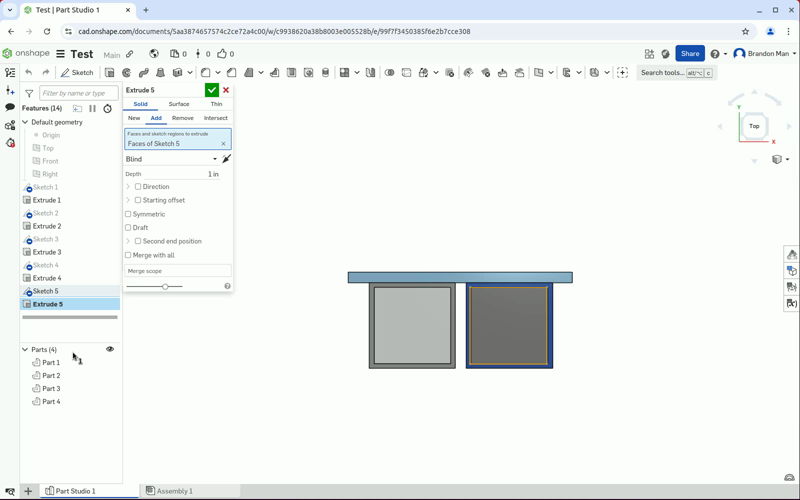
mouse_move(143, 106)
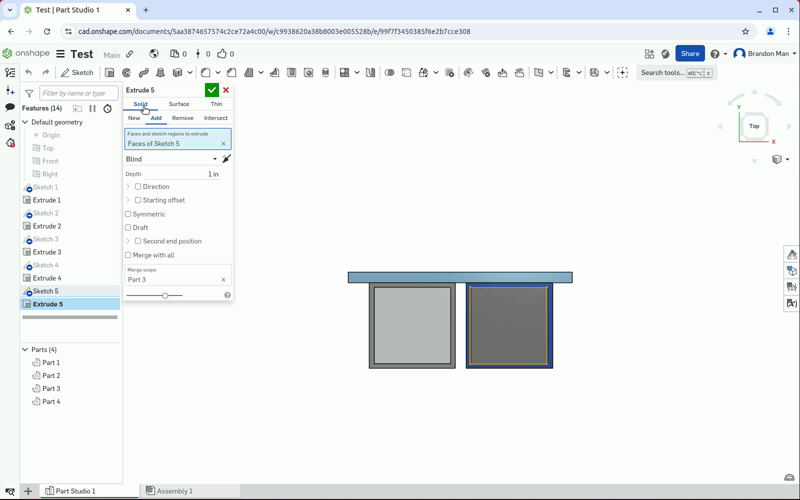
click(143, 106)
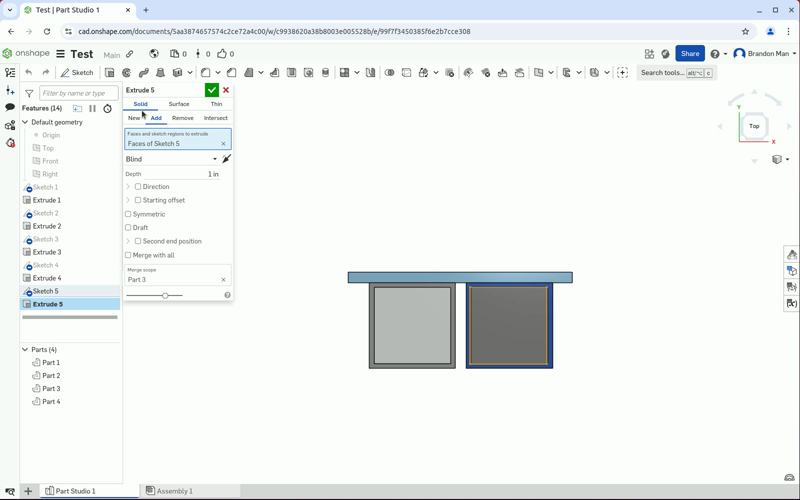
mouse_move(137, 120)
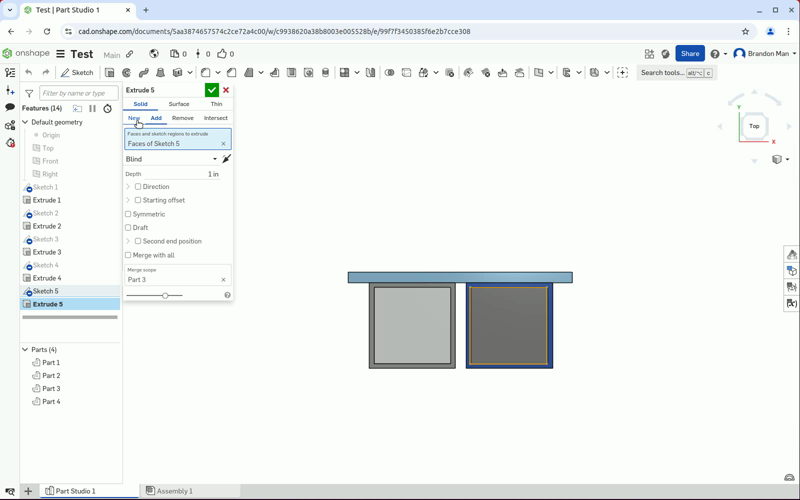
click(137, 120)
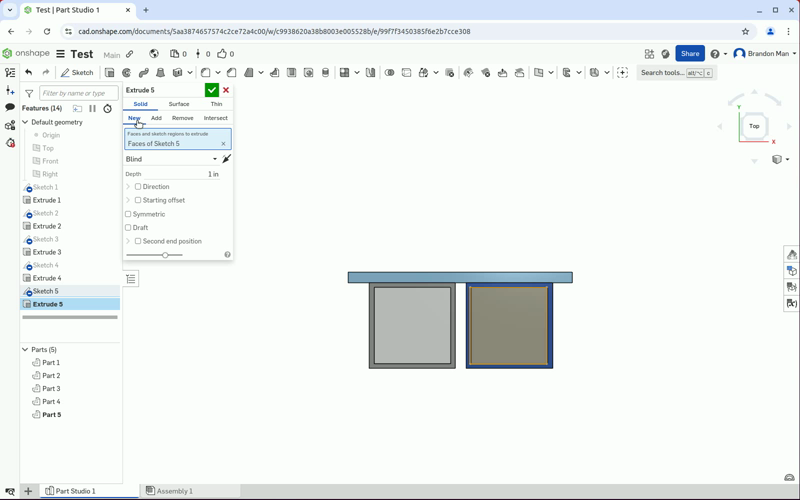
key(tab, 4)
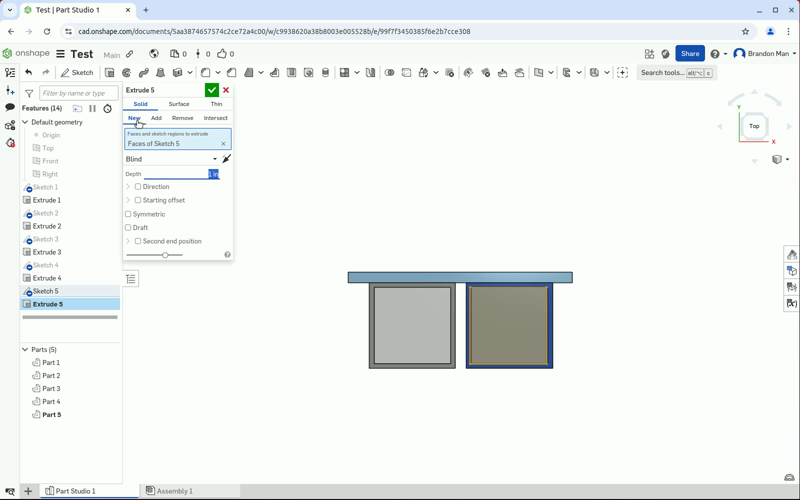
text(-13.239)
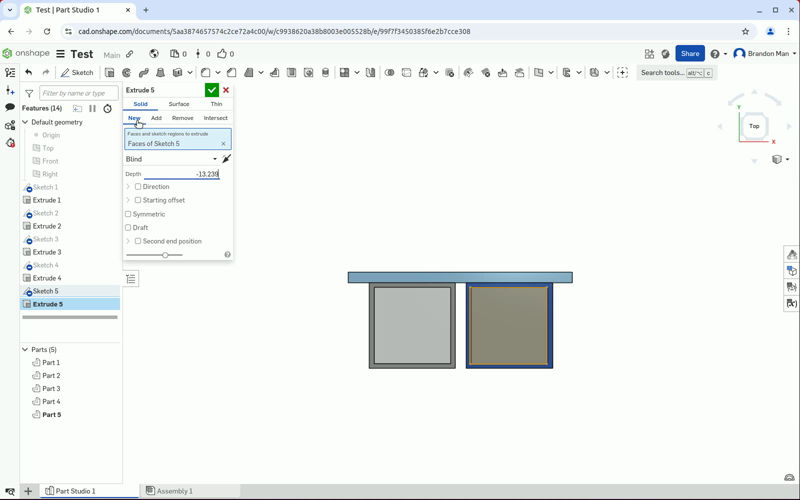
key(tab, 3)
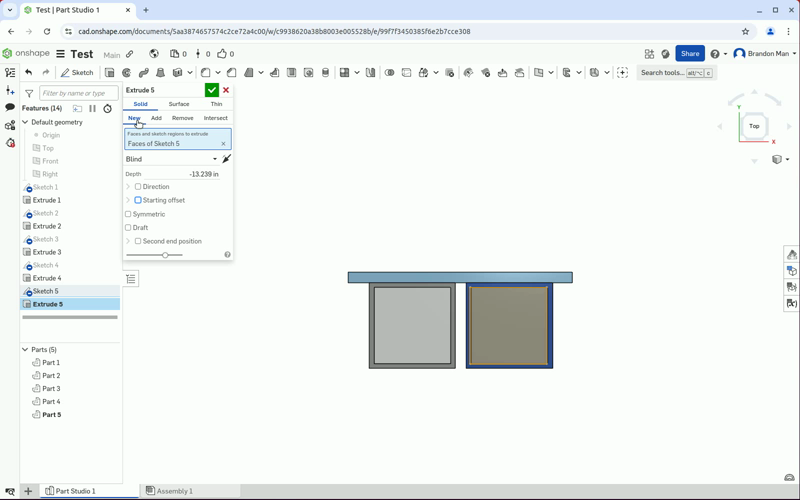
key(tab, 2)
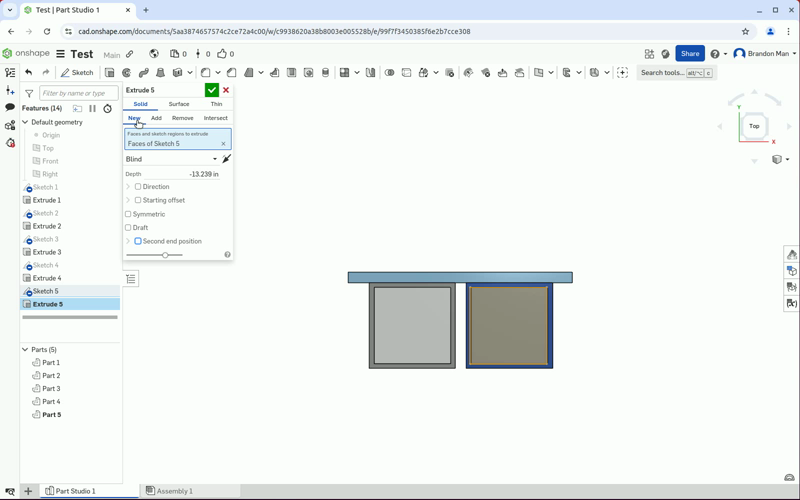
key(space)
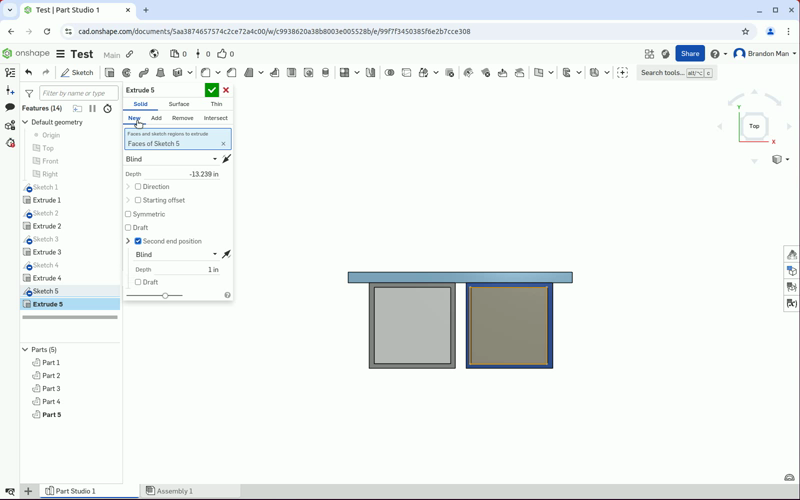
key(tab, 3)
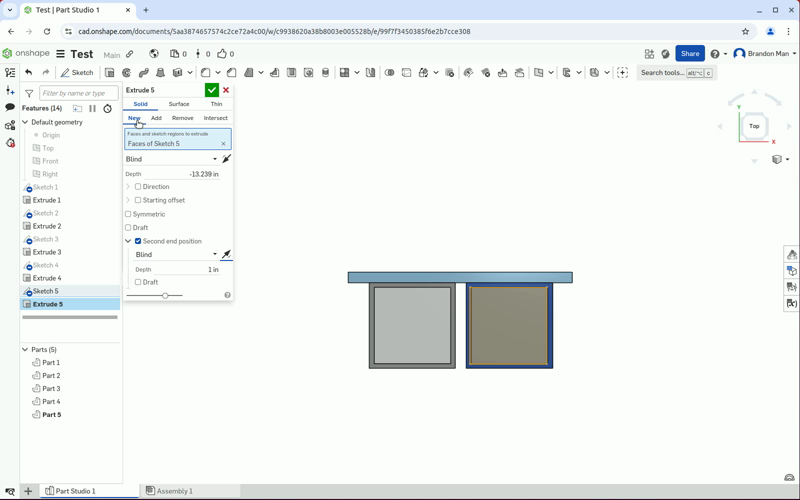
text(11.554)
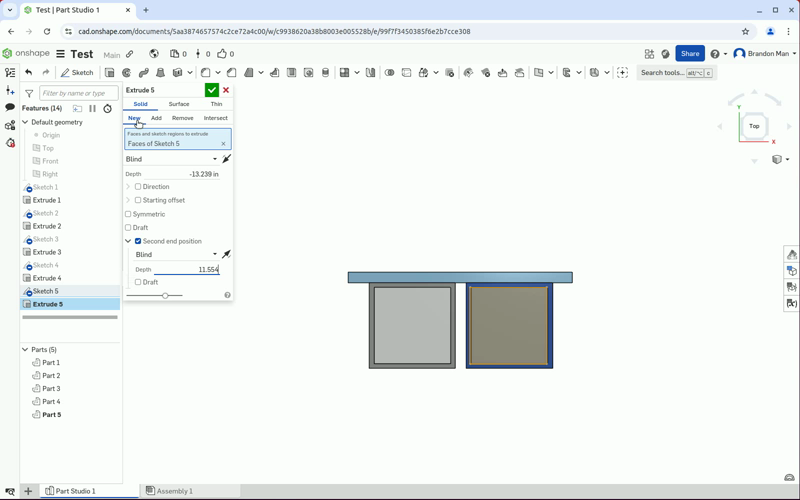
key(enter)
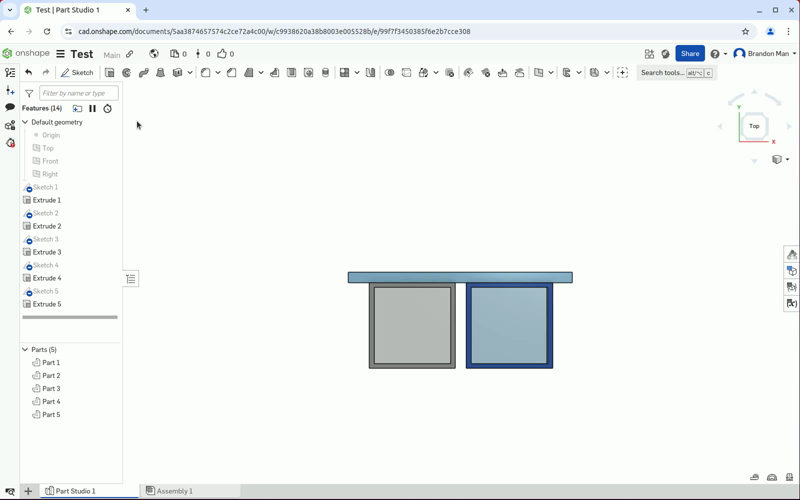
key(shift+h)
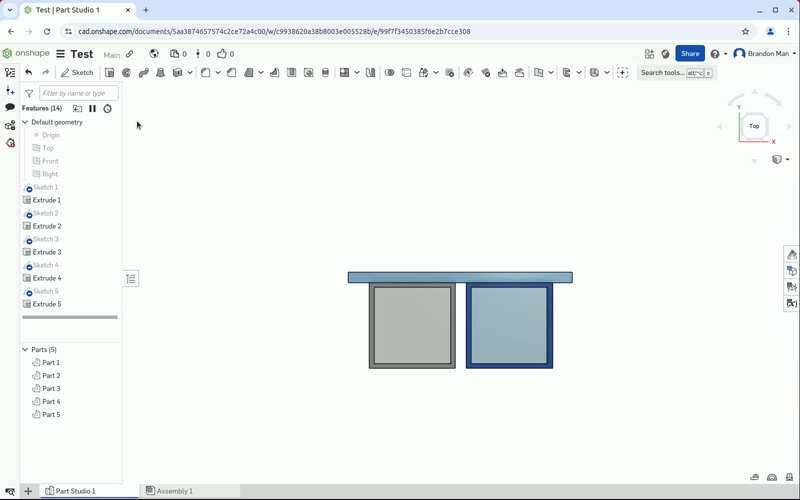
key(shift+h)
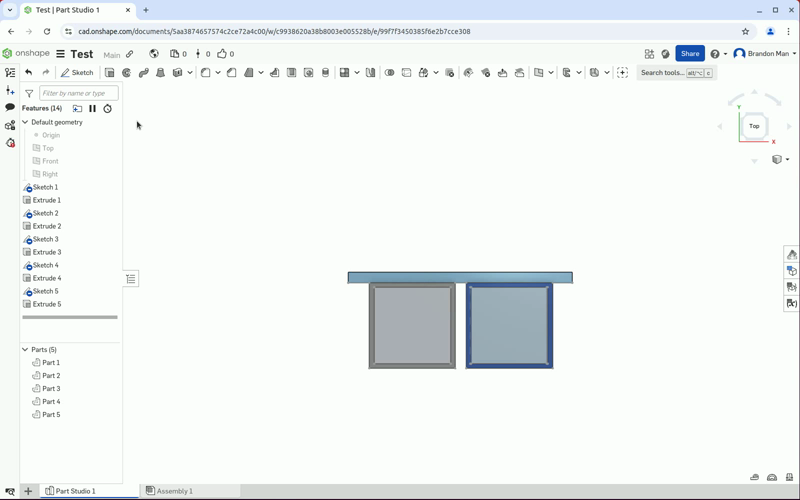
key(shift+7)
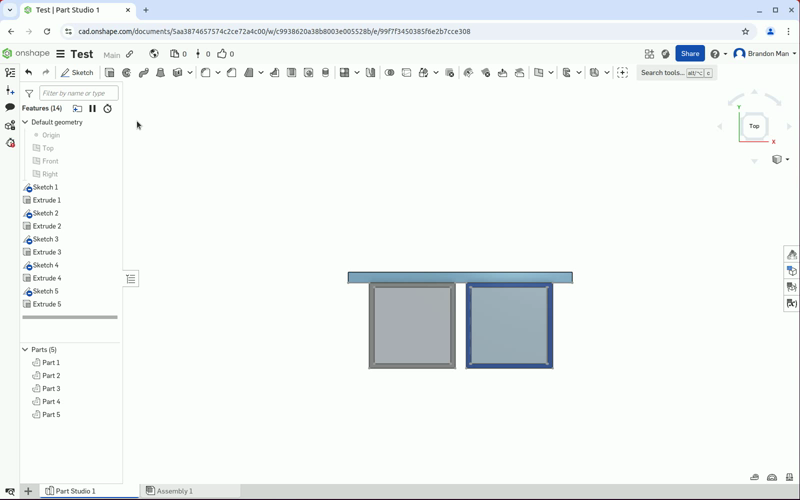
key(up, 3)
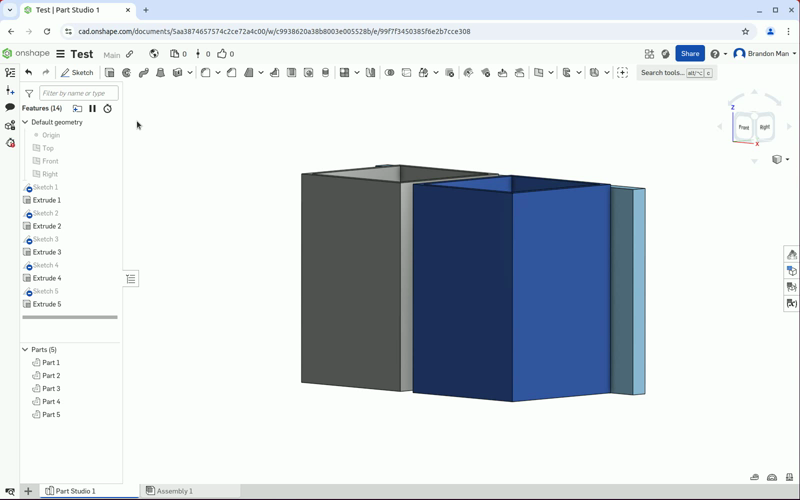
key(left, 3)
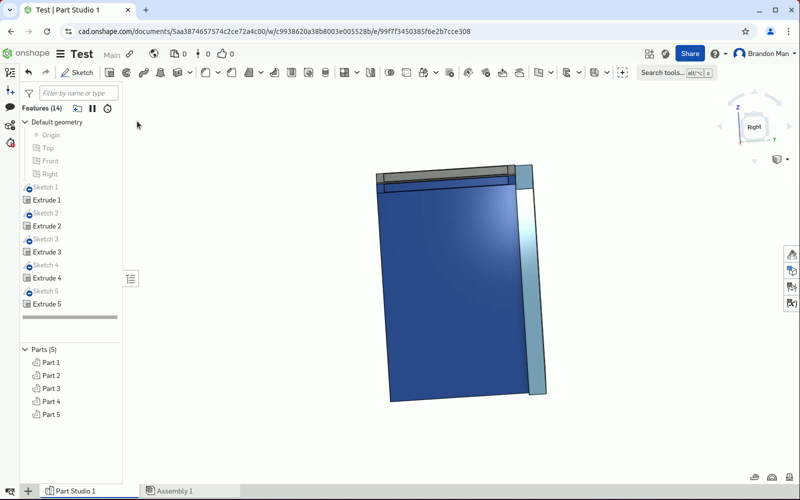
key(right, 3)
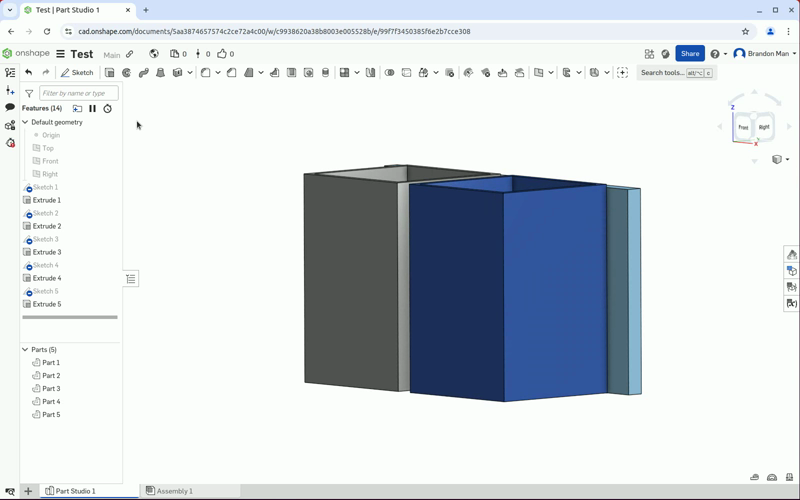
key(down, 3)
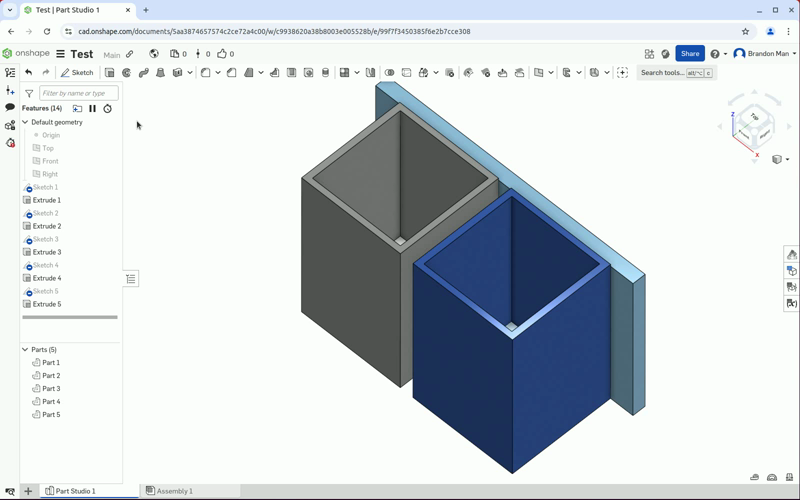
mouse_move(73, 189)
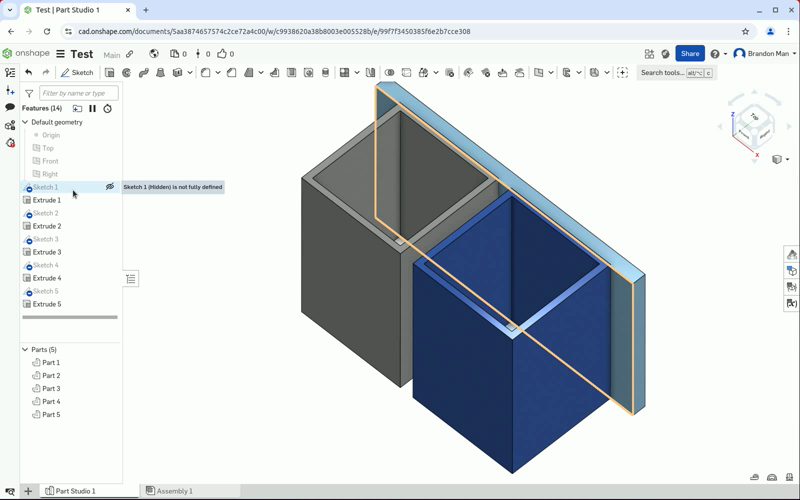
click(73, 189)